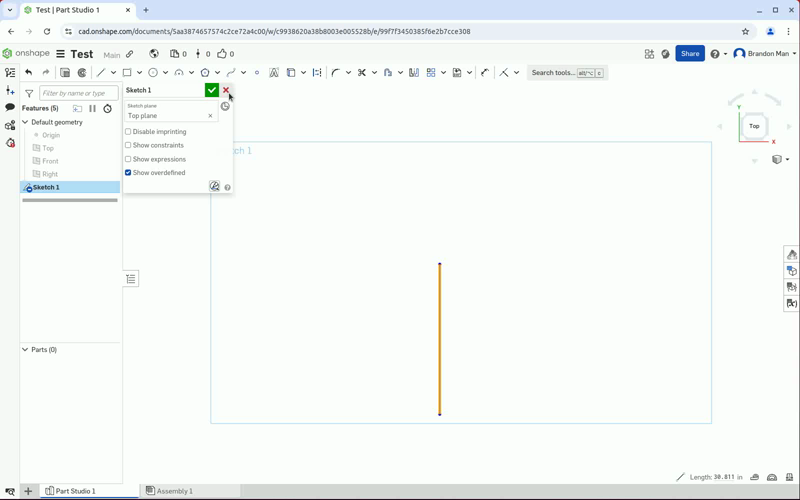
key(shift+h)
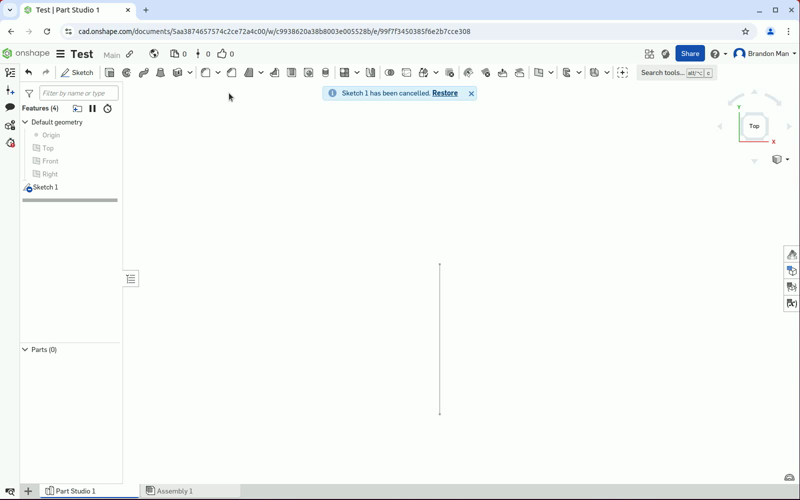
mouse_move(73, 352)
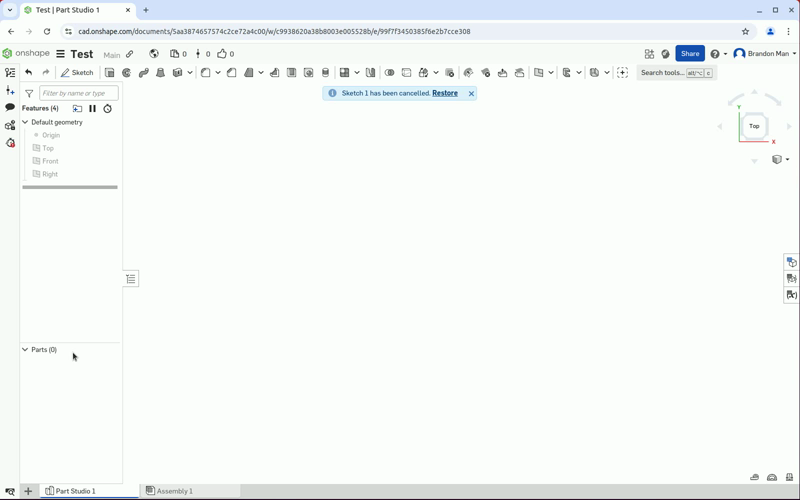
key(y)
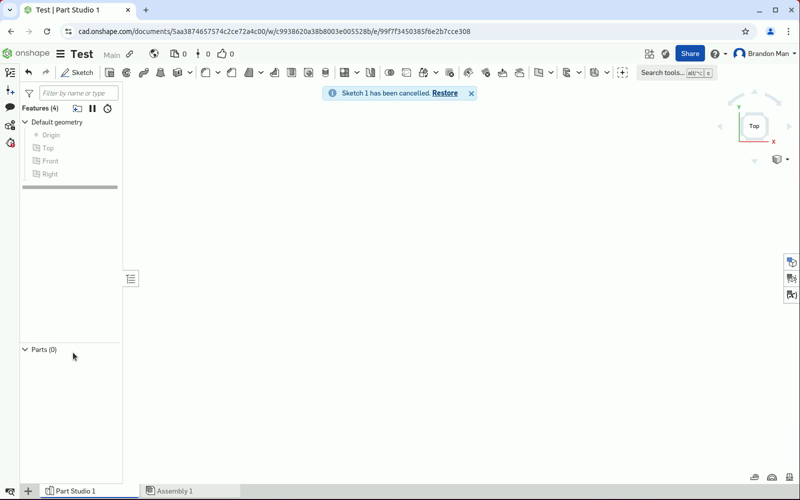
key(shift+p)
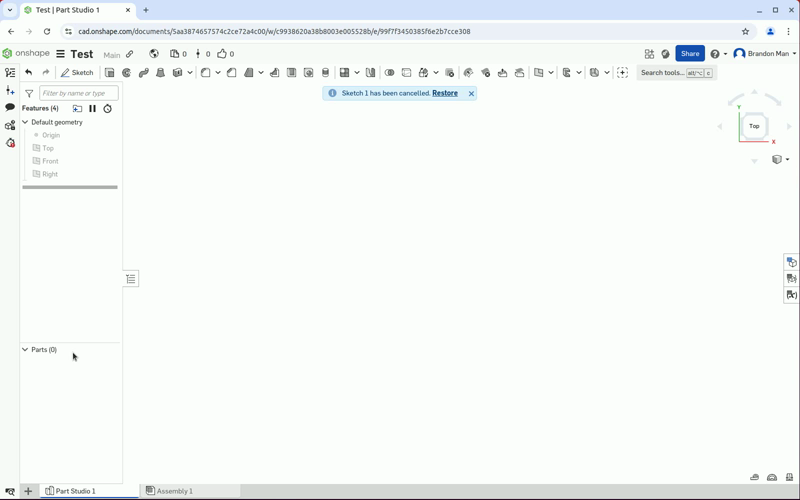
key(space)
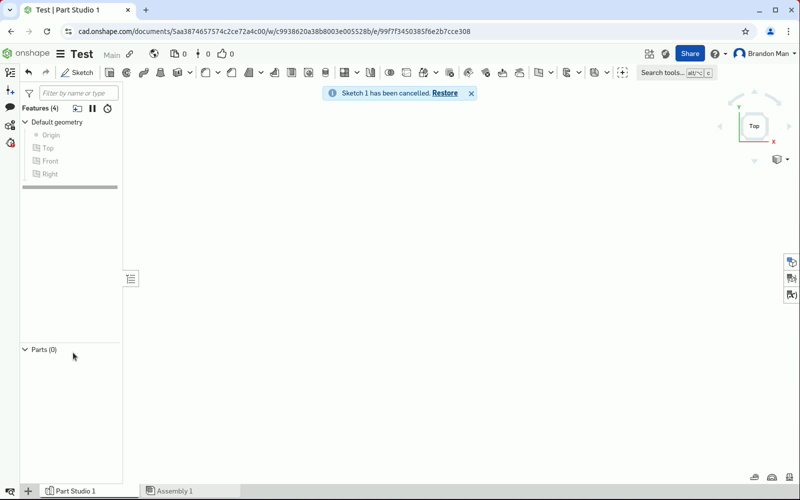
key_down(shift)
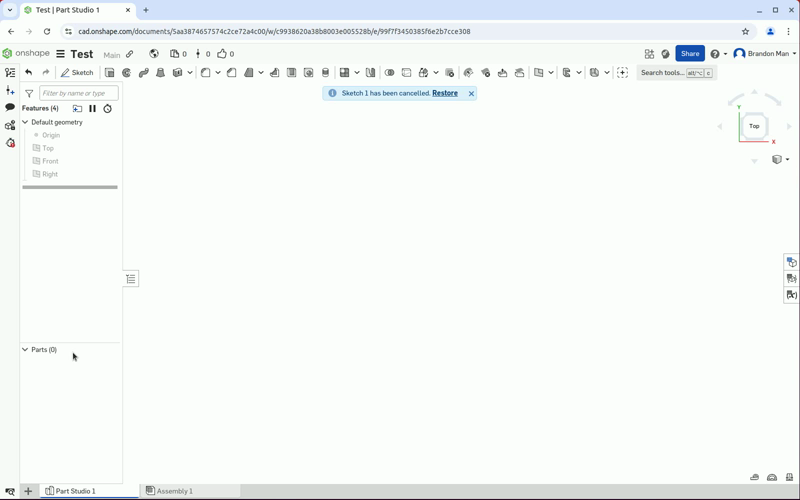
key(up)
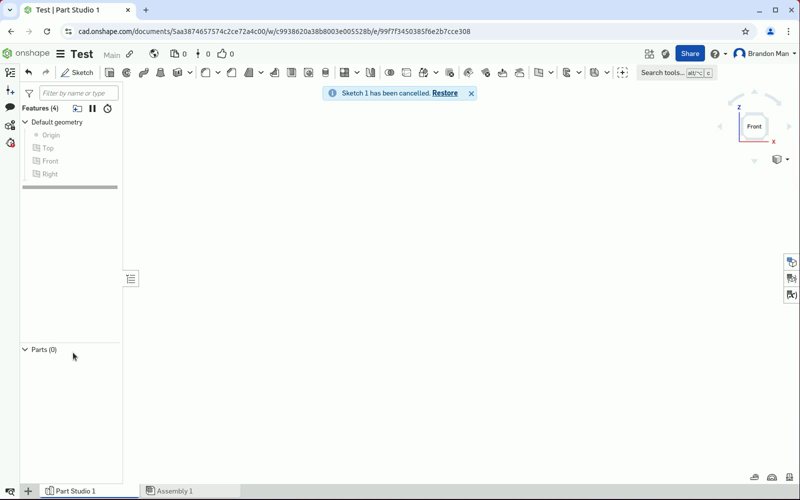
key_up(shift)
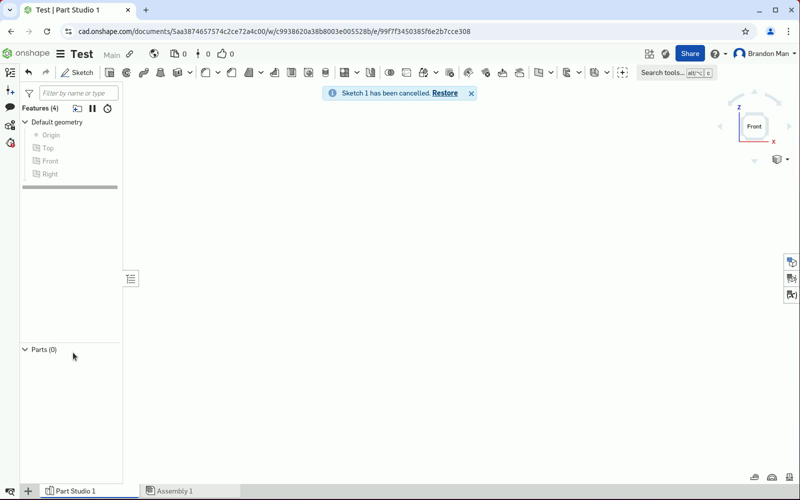
mouse_move(73, 352)
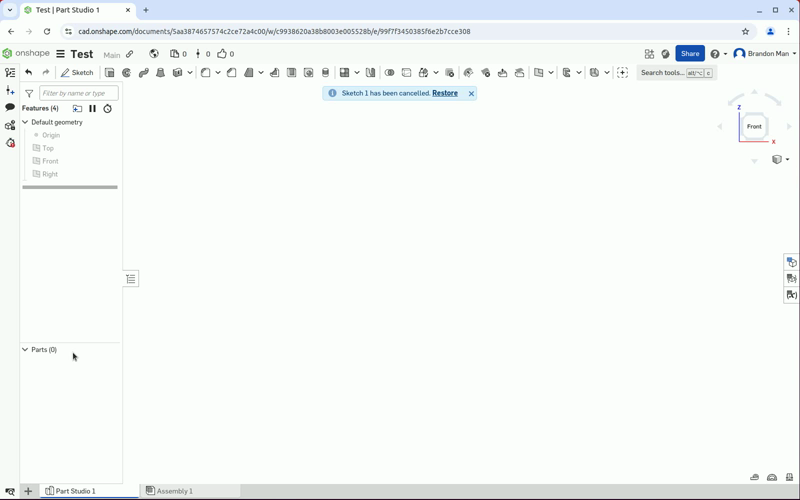
key(shift+y)
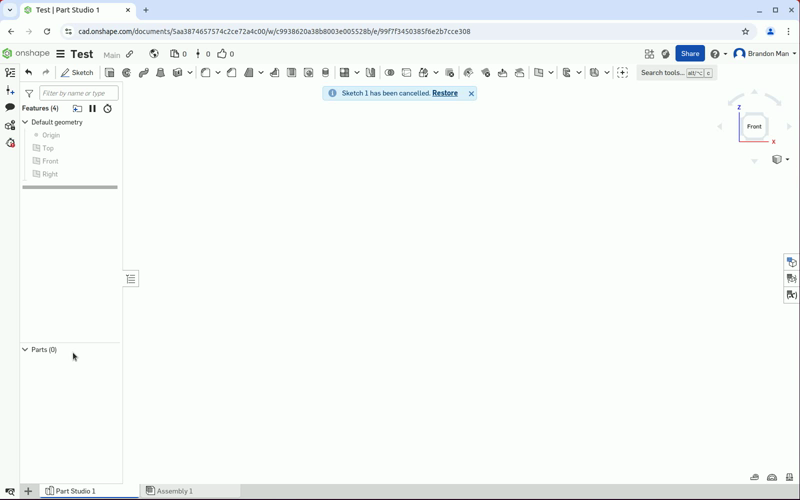
key(shift+s)
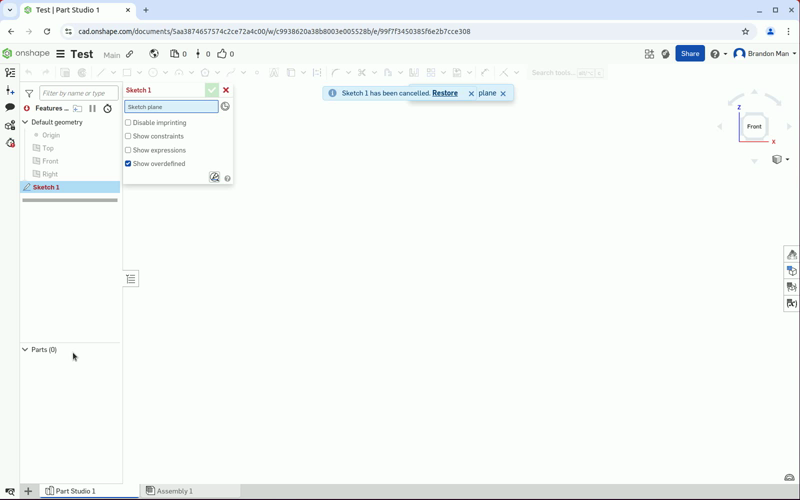
mouse_move(73, 163)
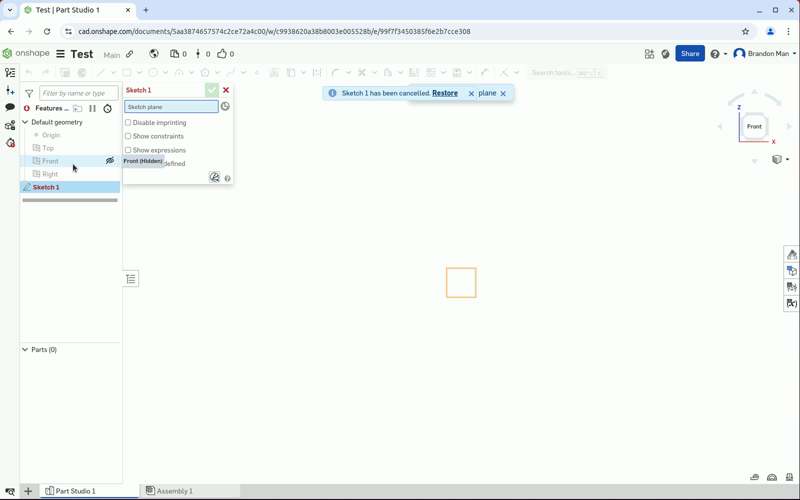
click(73, 163)
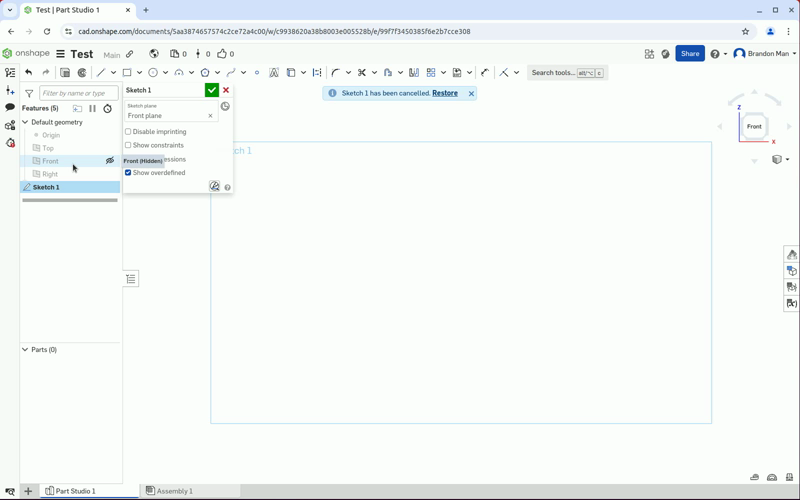
mouse_move(73, 352)
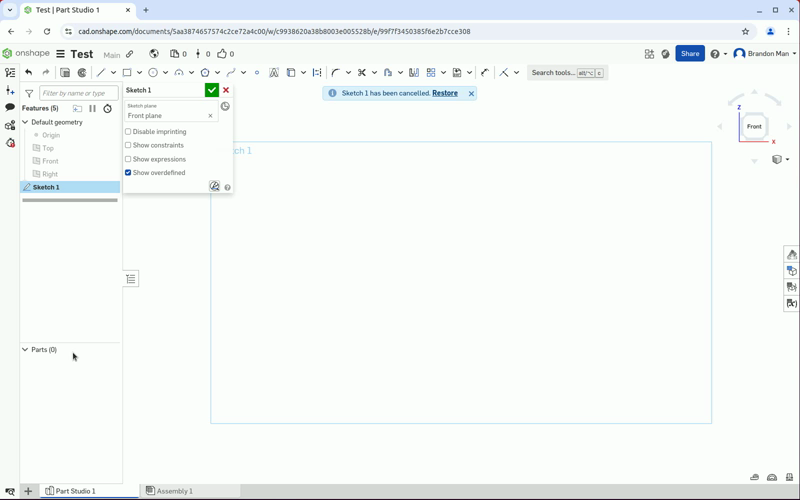
key(y)
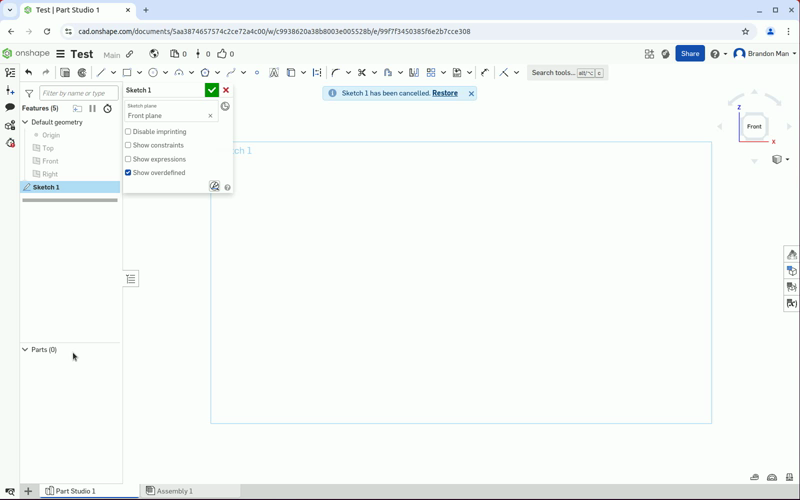
key(l)
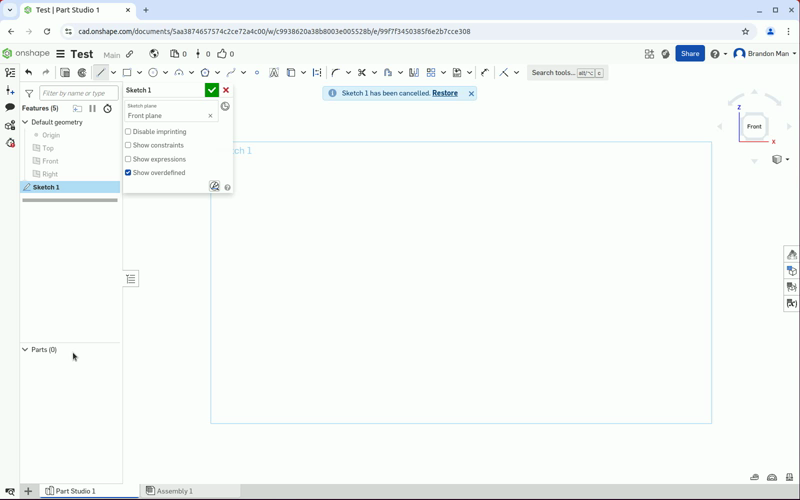
key_down(shift)
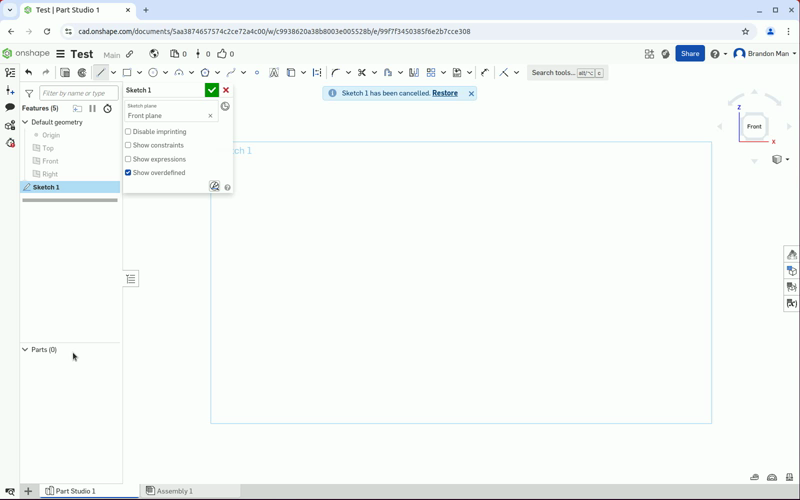
mouse_move(460, 282)
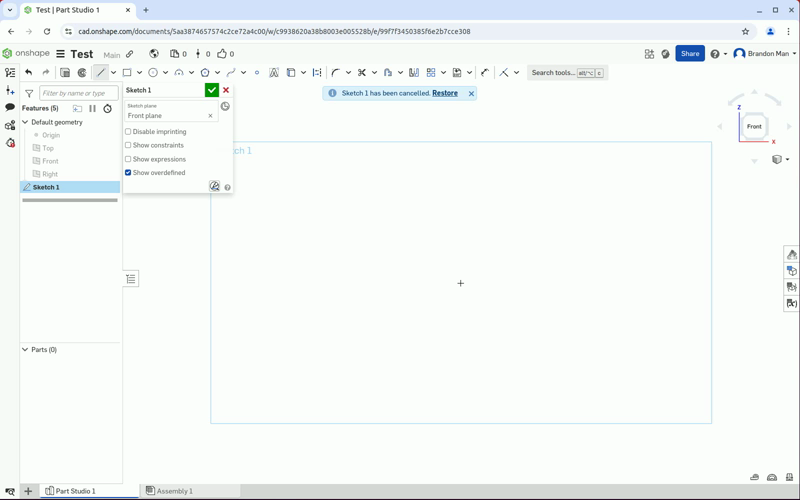
click(460, 282)
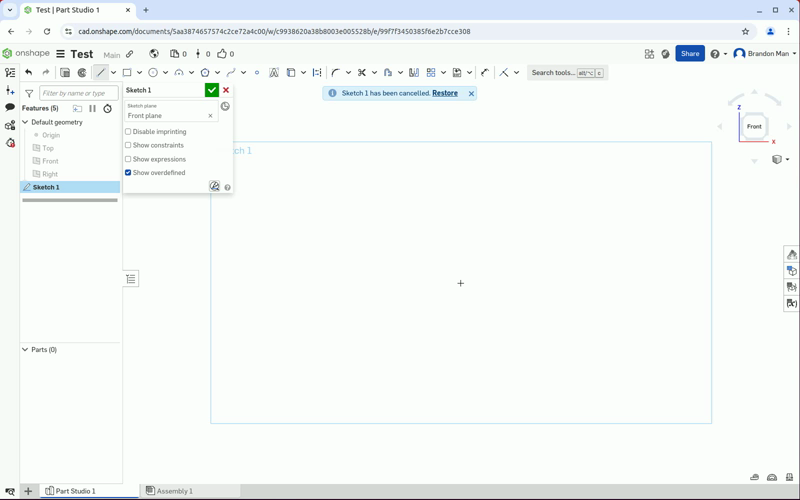
key_up(shift)
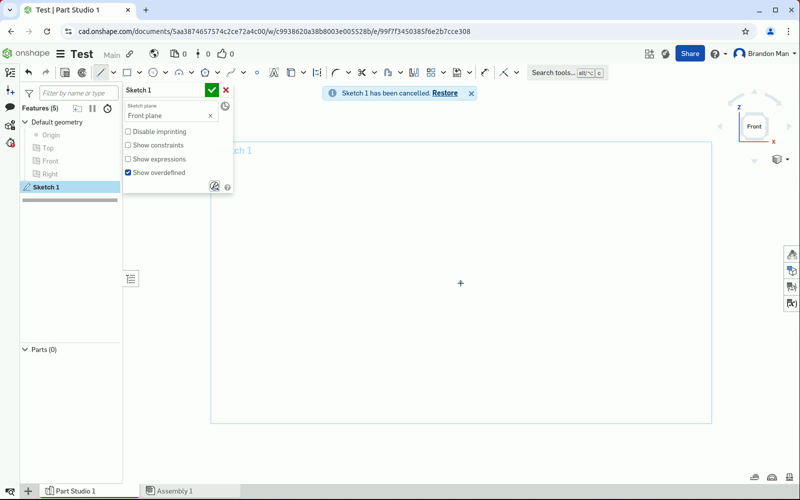
key_down(shift)
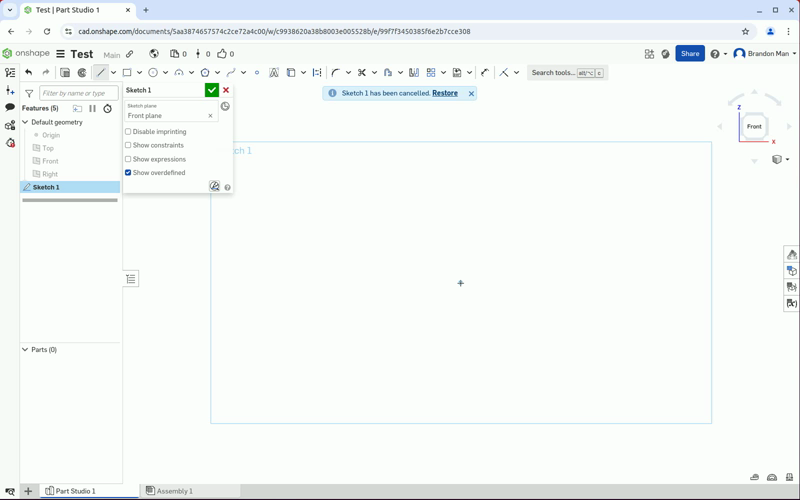
mouse_move(573, 282)
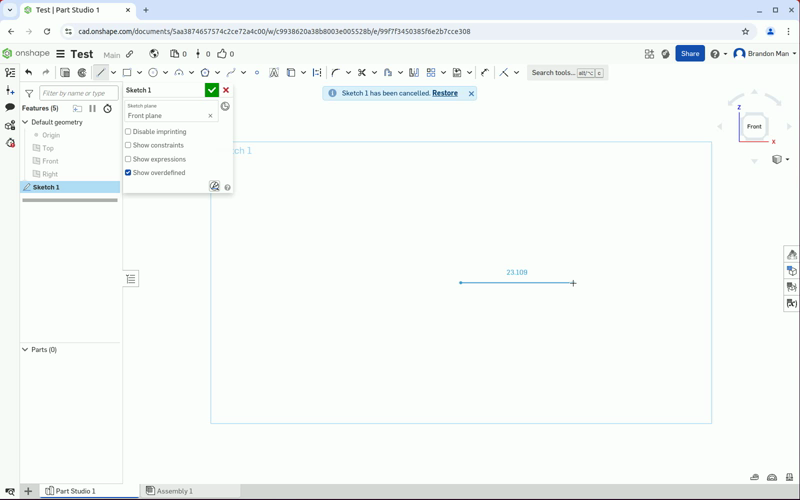
click(573, 282)
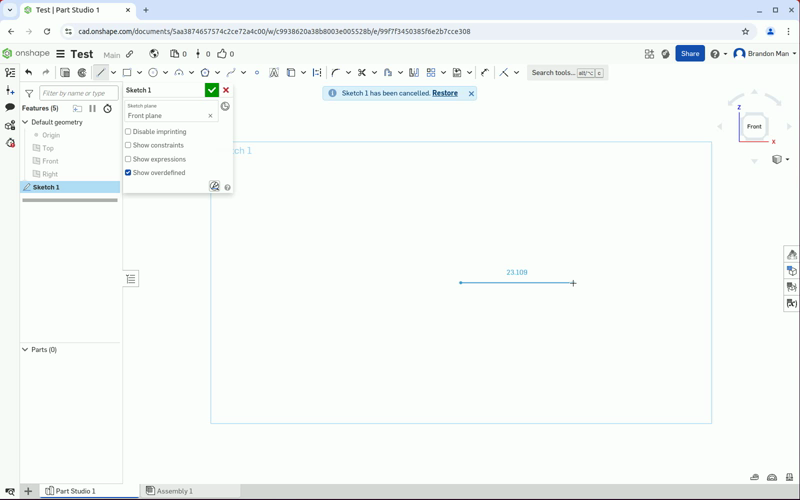
key_up(shift)
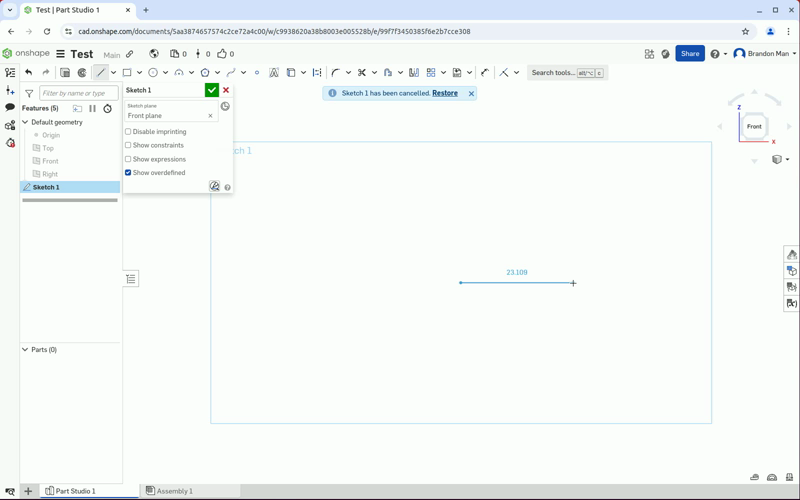
key_down(shift)
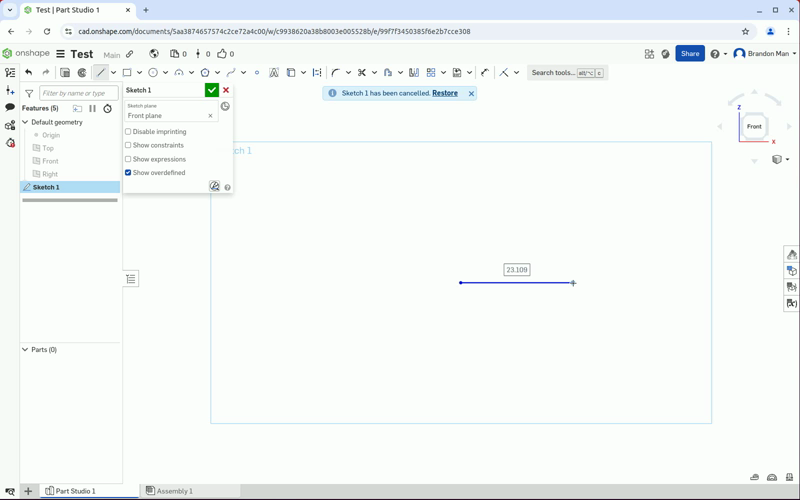
mouse_move(573, 208)
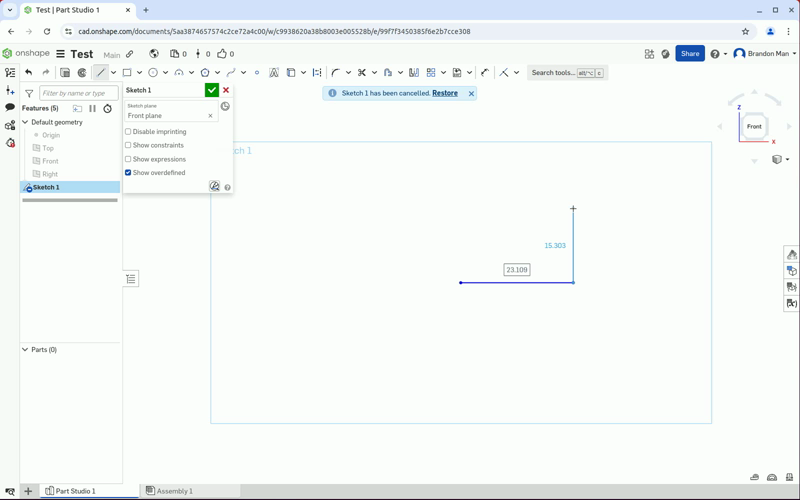
click(573, 208)
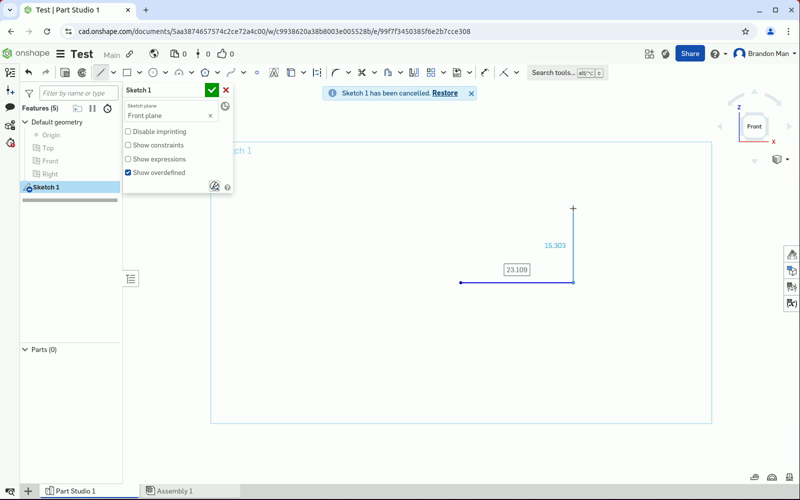
key_up(shift)
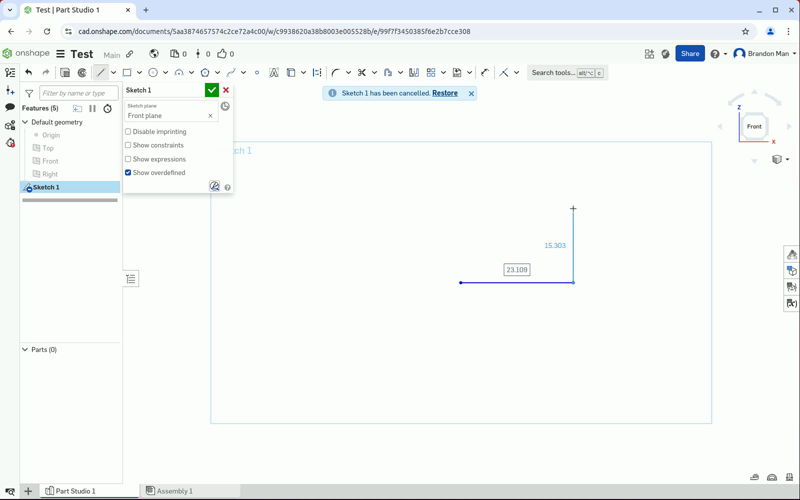
key_down(shift)
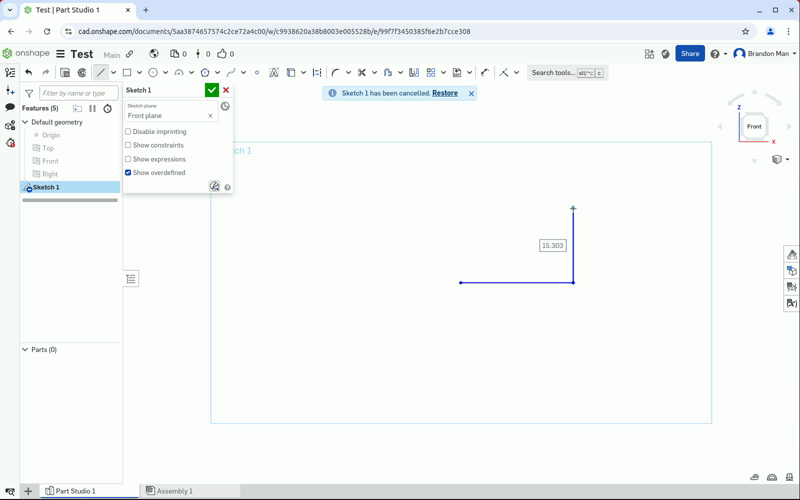
mouse_move(460, 208)
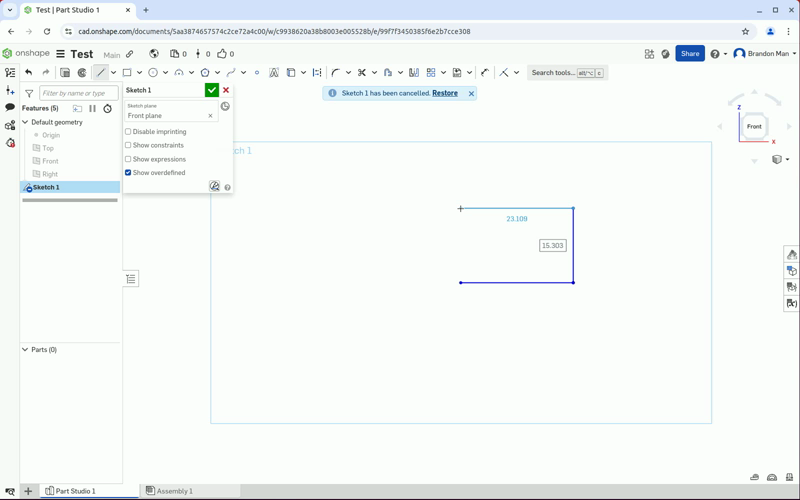
click(460, 208)
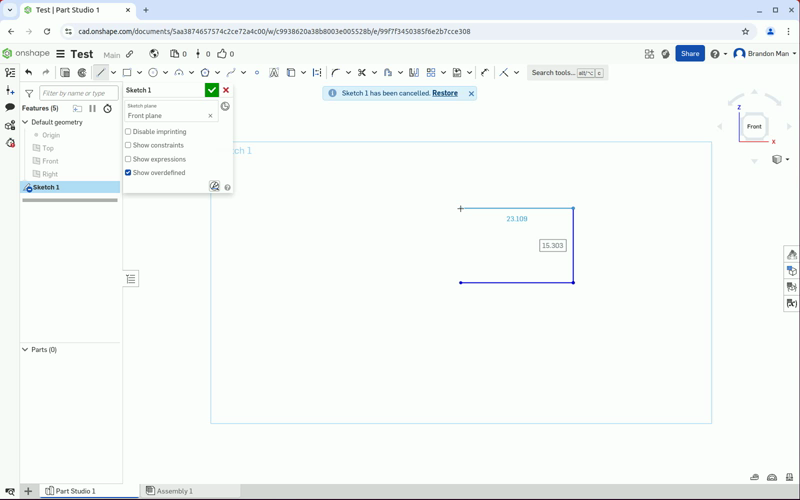
key_up(shift)
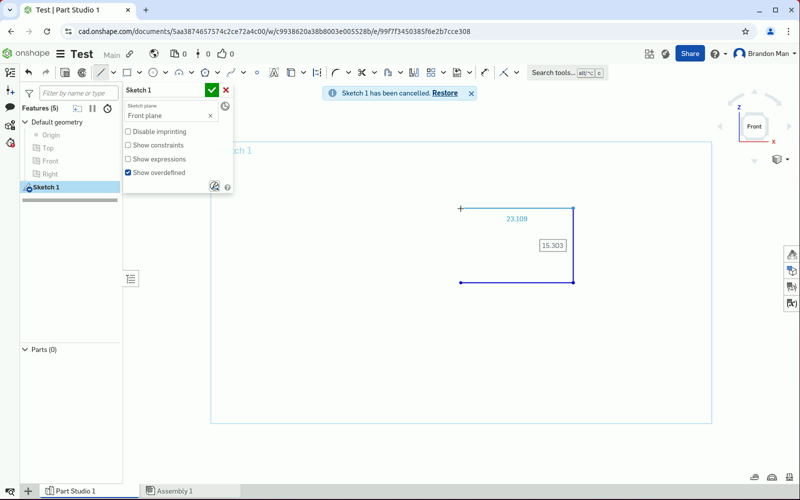
key_down(shift)
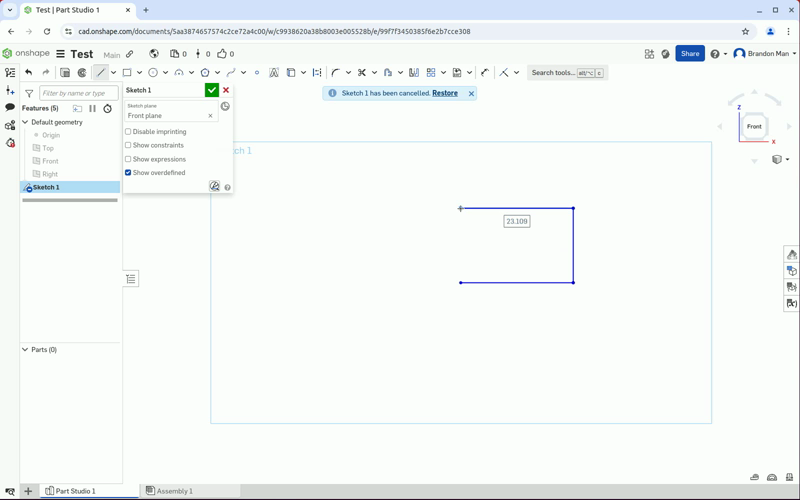
mouse_move(460, 282)
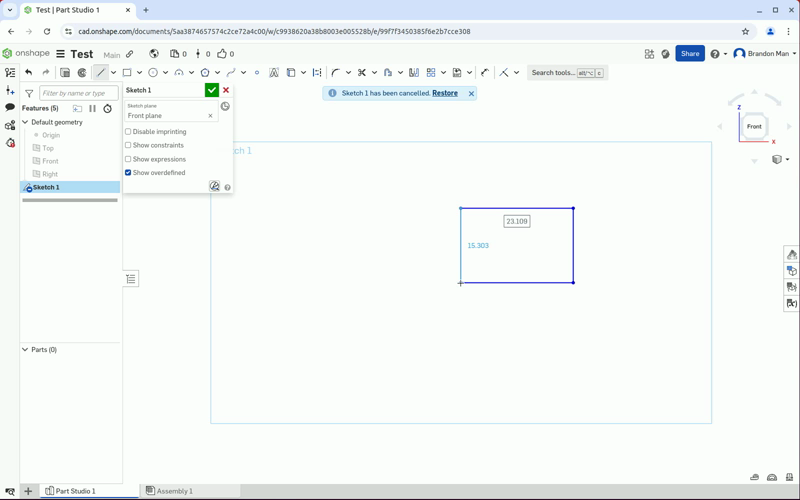
key_up(shift)
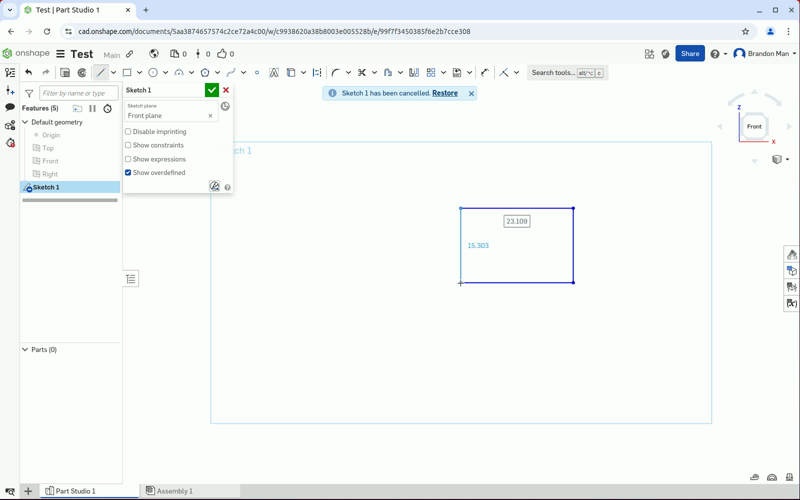
click(460, 282)
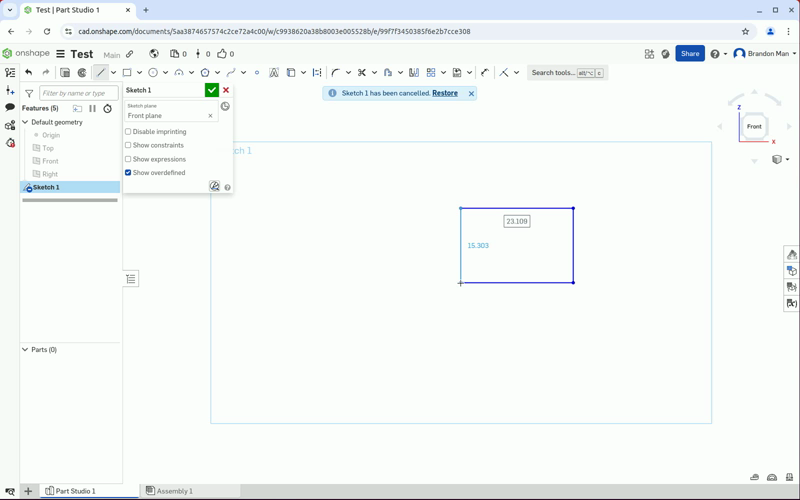
key(esc)
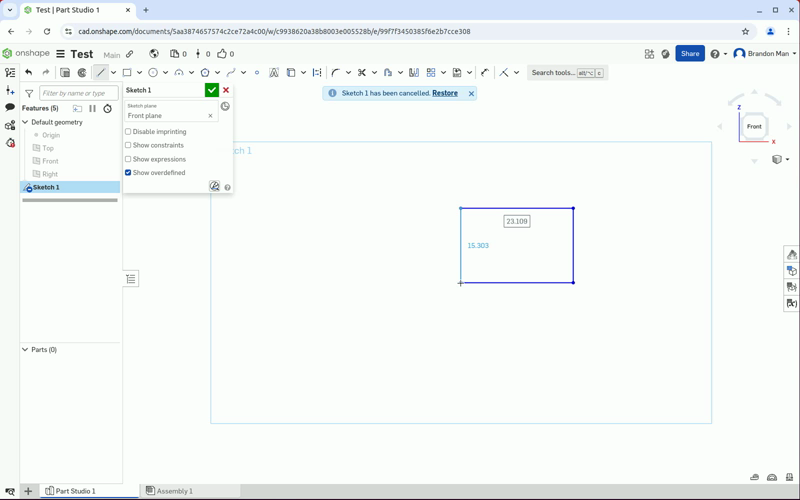
mouse_move(481, 232)
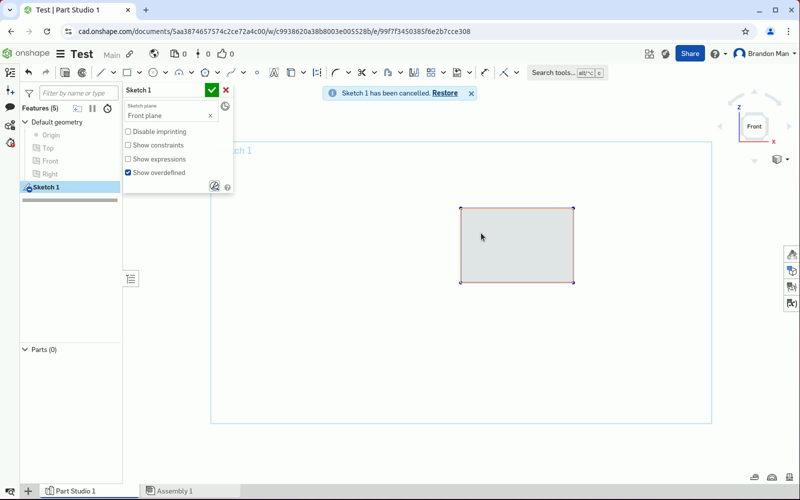
click(481, 232)
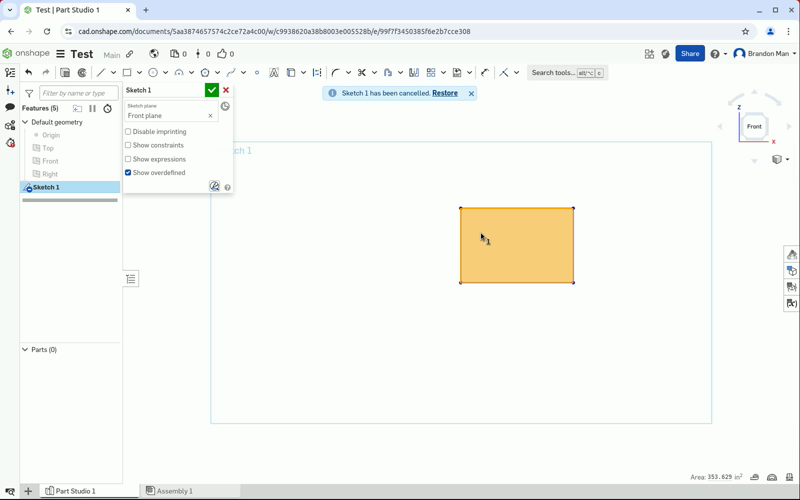
mouse_move(73, 352)
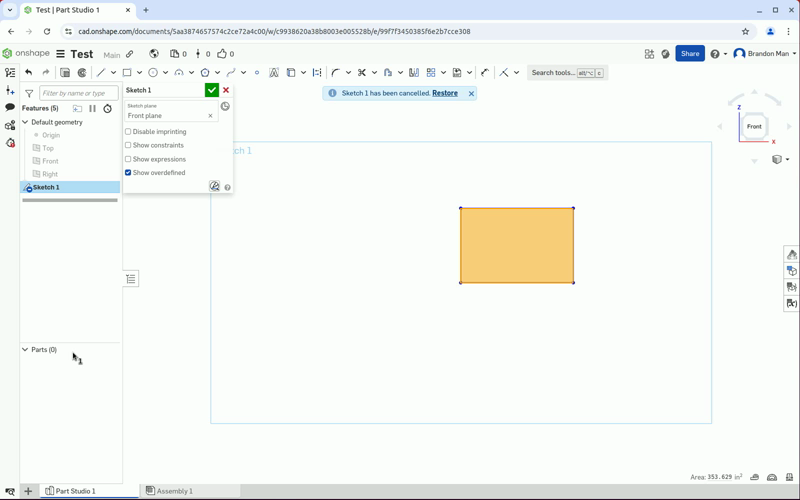
key(shift+y)
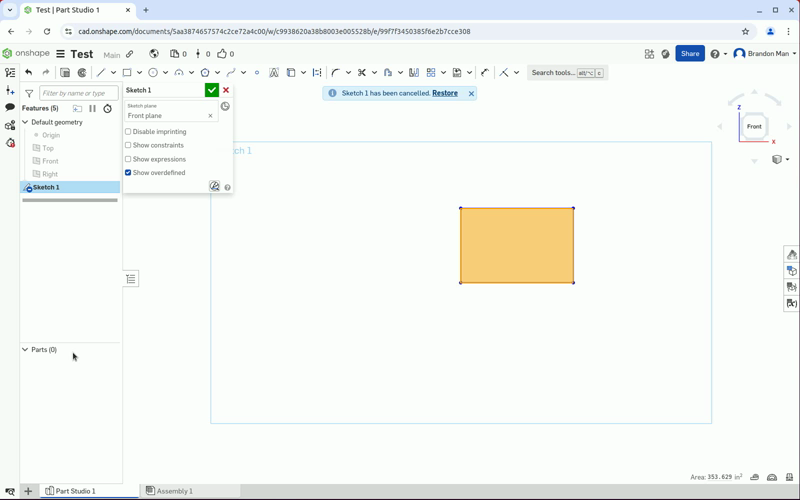
key(shift+e)
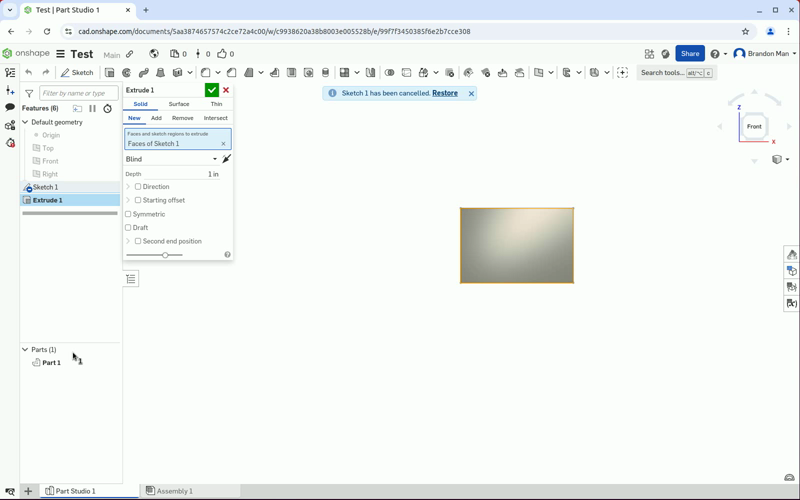
mouse_move(143, 106)
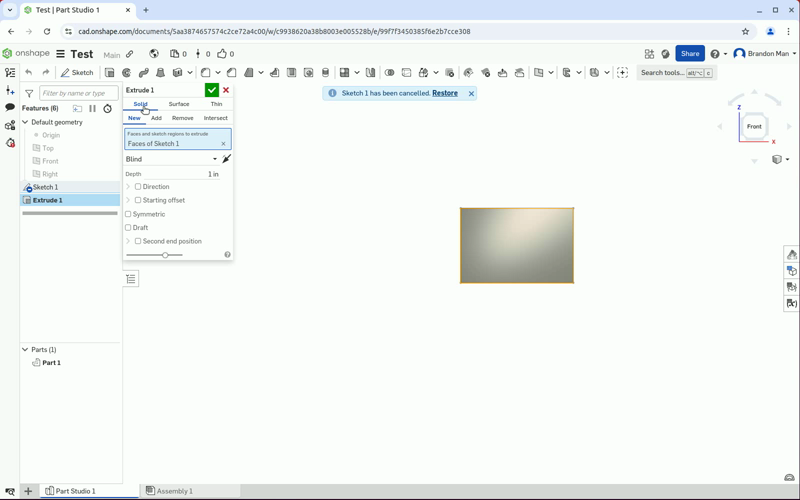
click(143, 106)
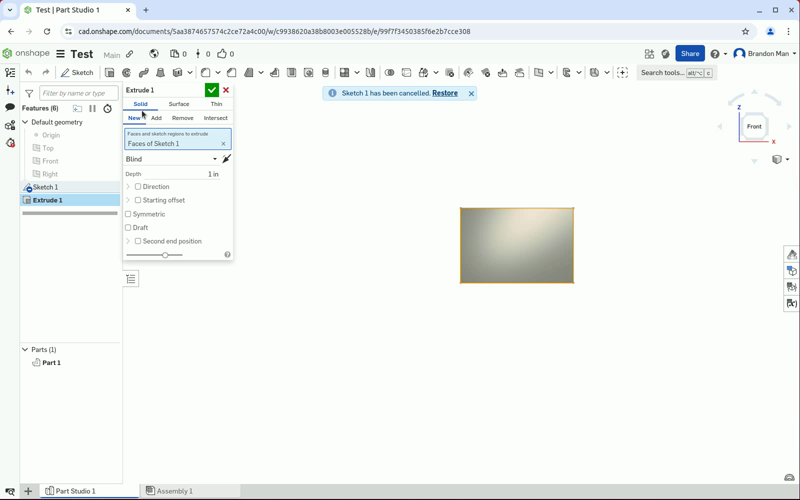
mouse_move(137, 120)
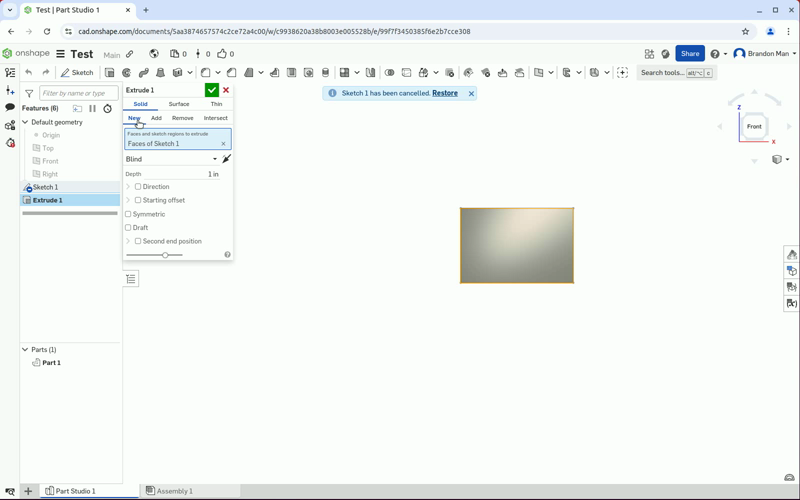
click(137, 120)
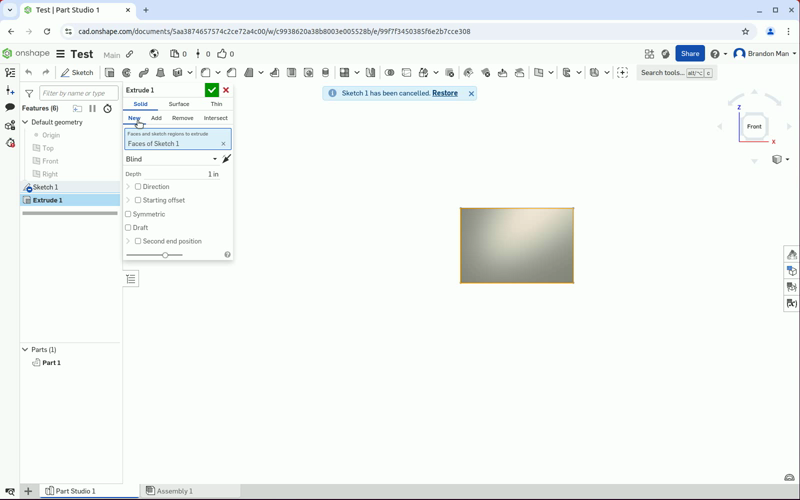
key(tab, 4)
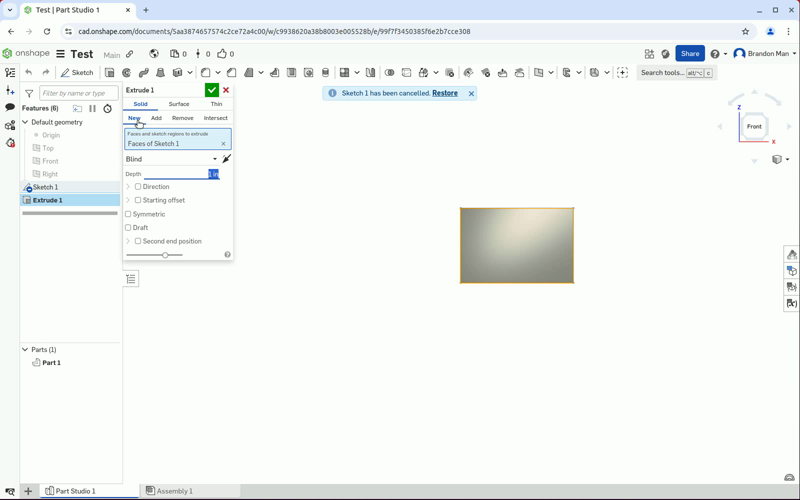
text(15.405)
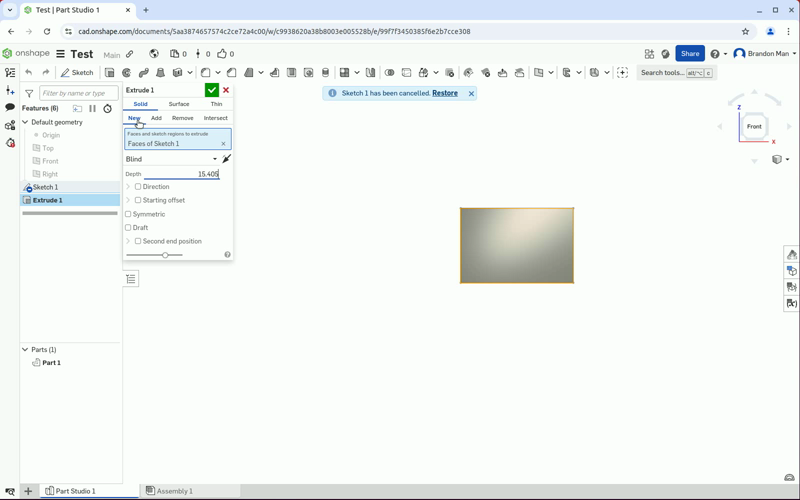
key(enter)
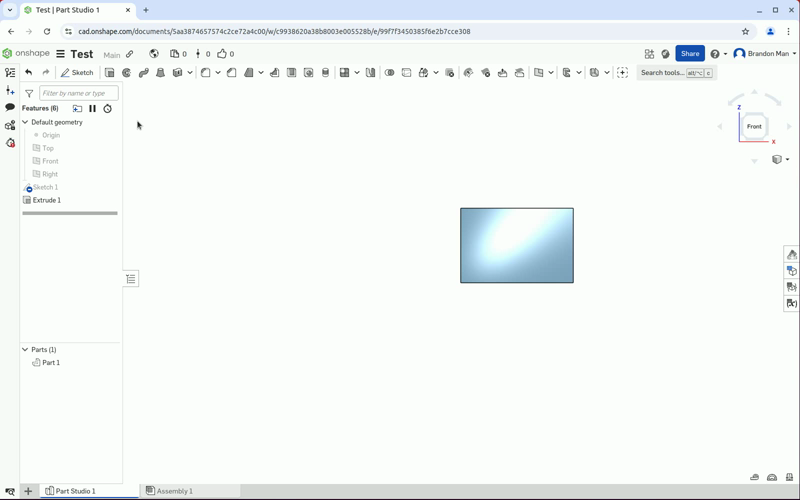
key(shift+h)
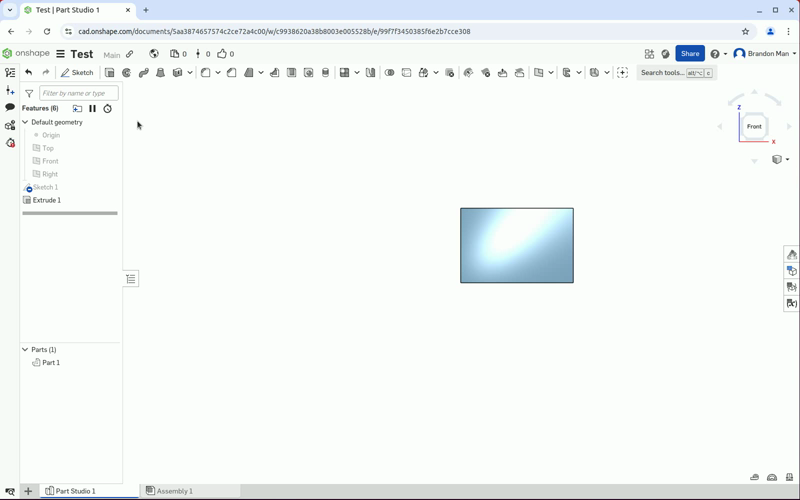
key(shift+h)
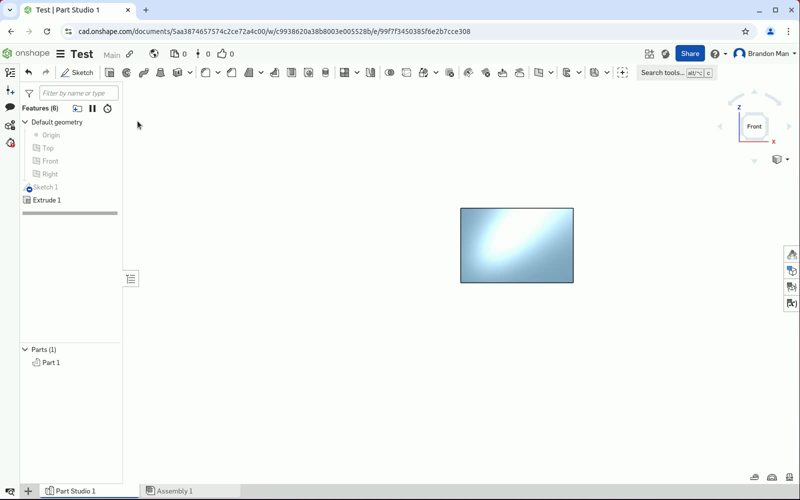
mouse_move(73, 189)
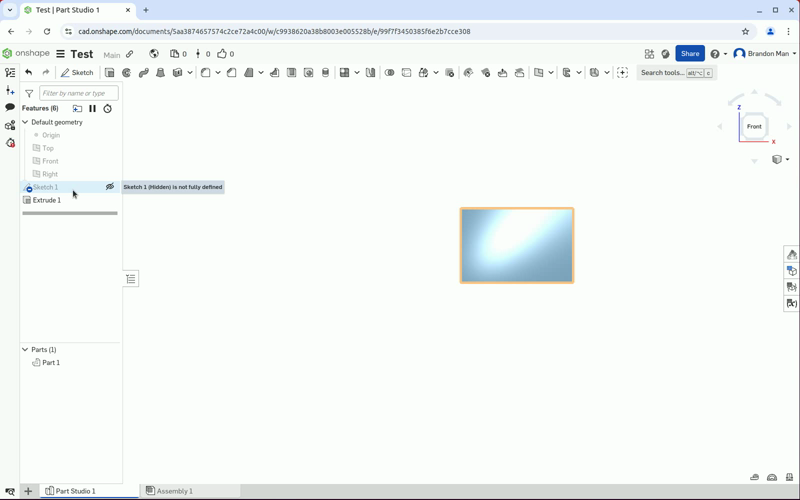
click(73, 189)
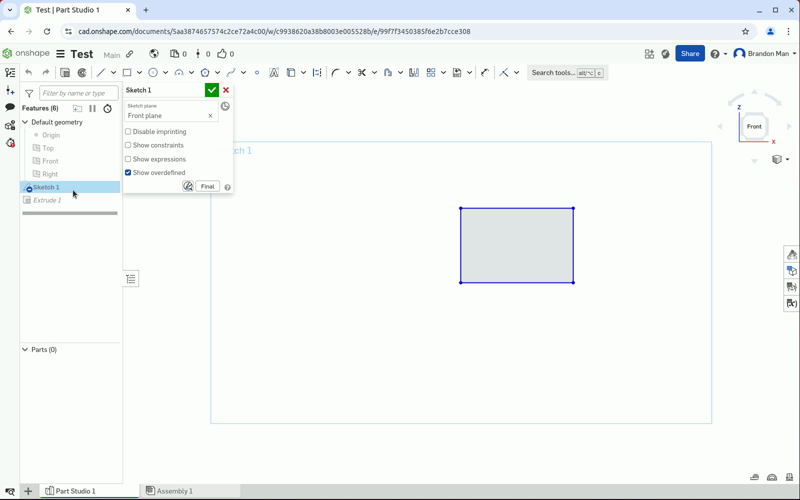
mouse_move(229, 92)
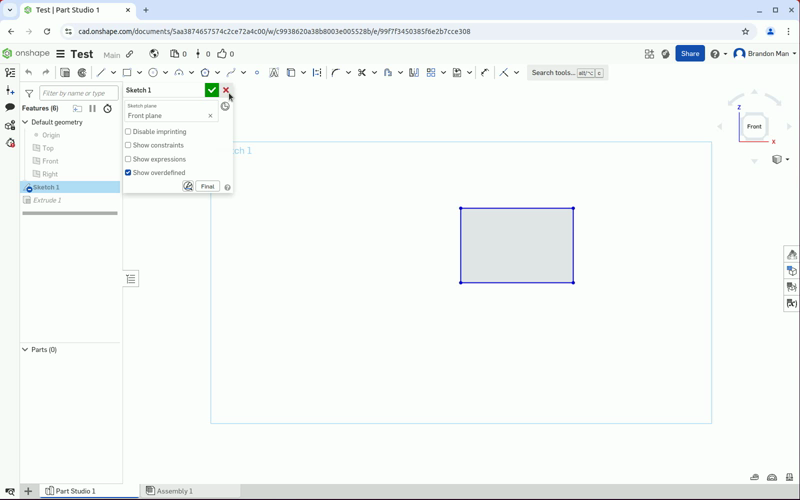
click(229, 92)
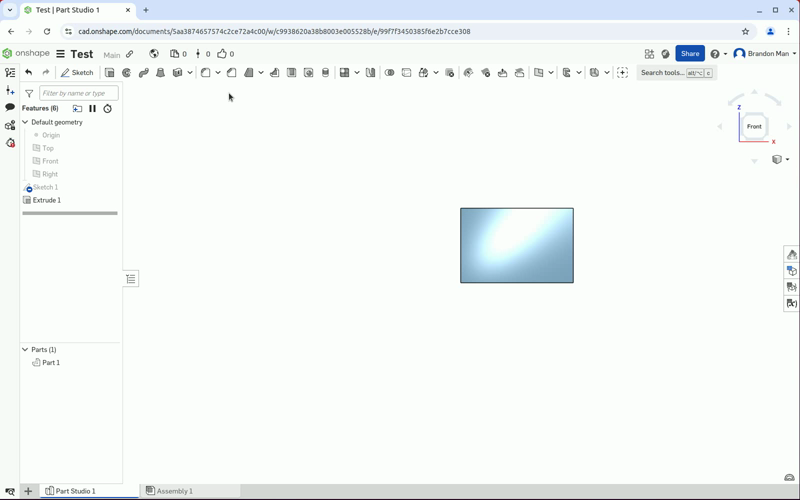
mouse_move(73, 352)
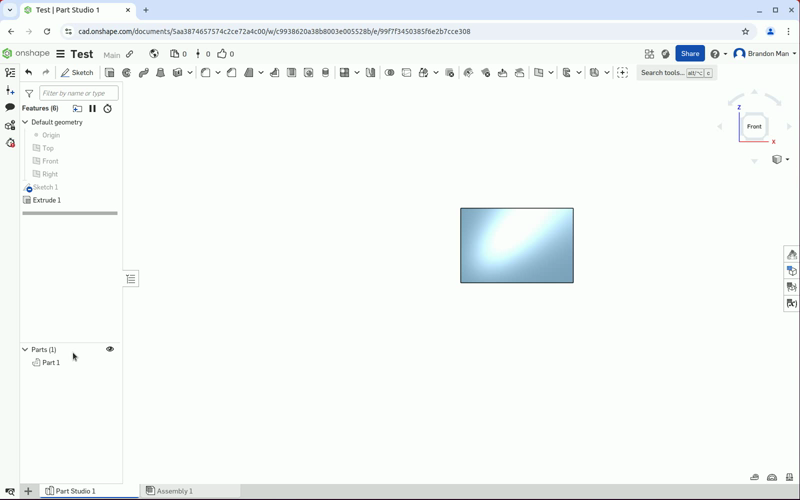
key(y)
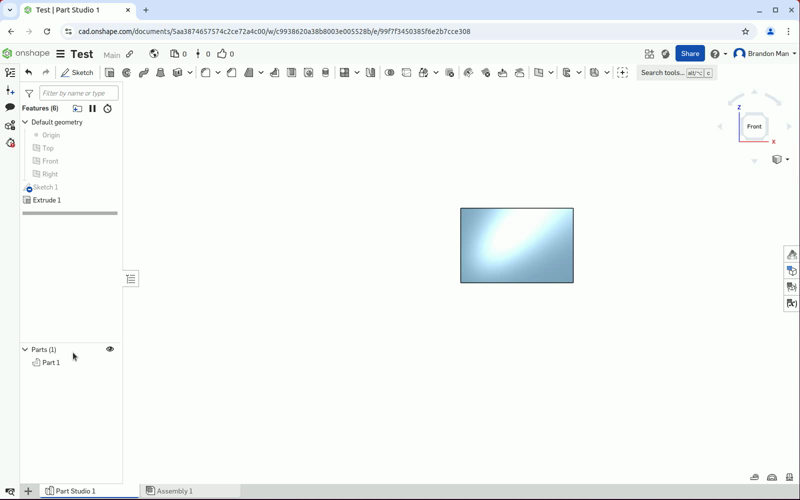
key(shift+p)
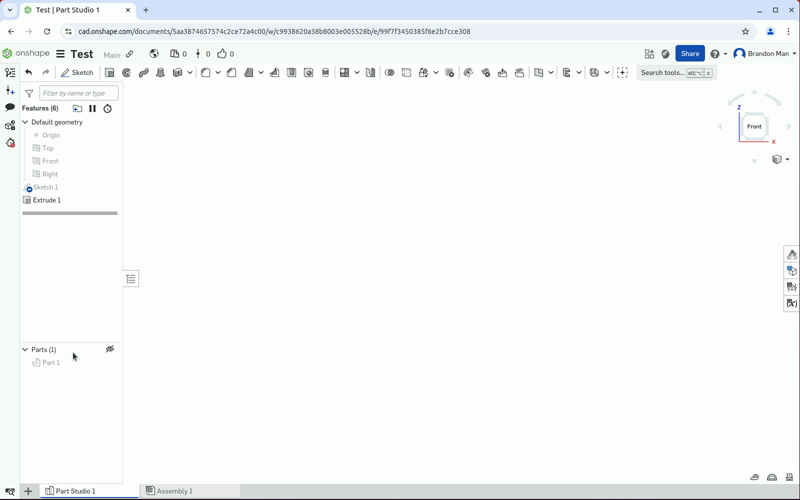
key(space)
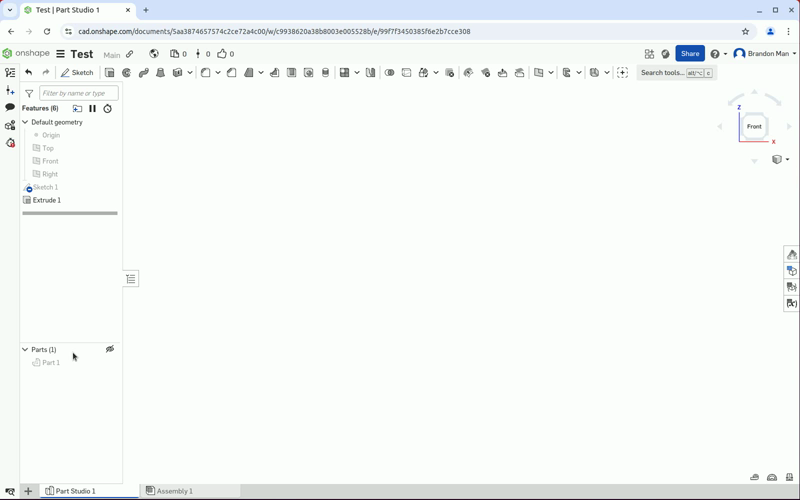
key_down(shift)
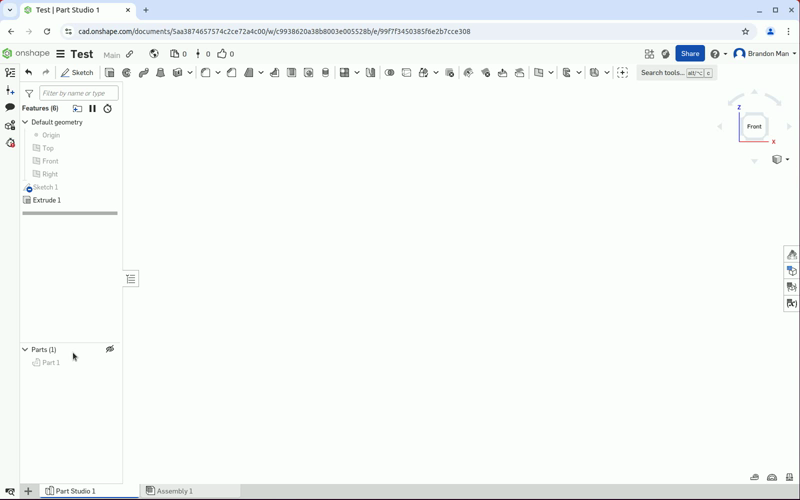
key(down)
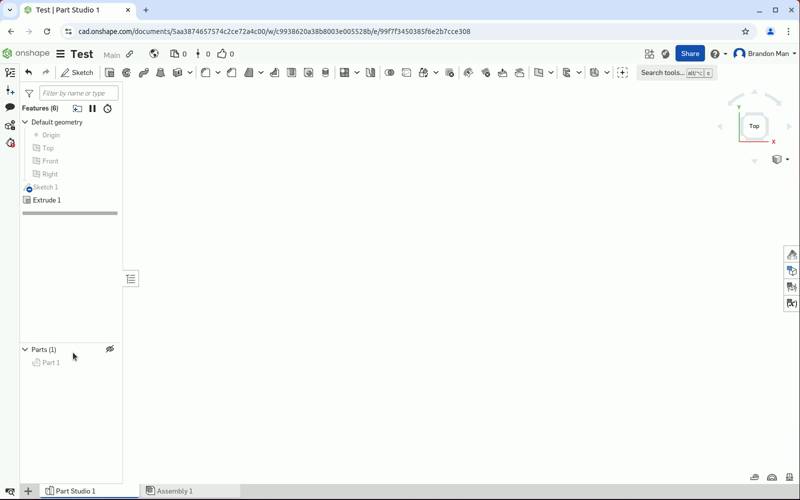
key_up(shift)
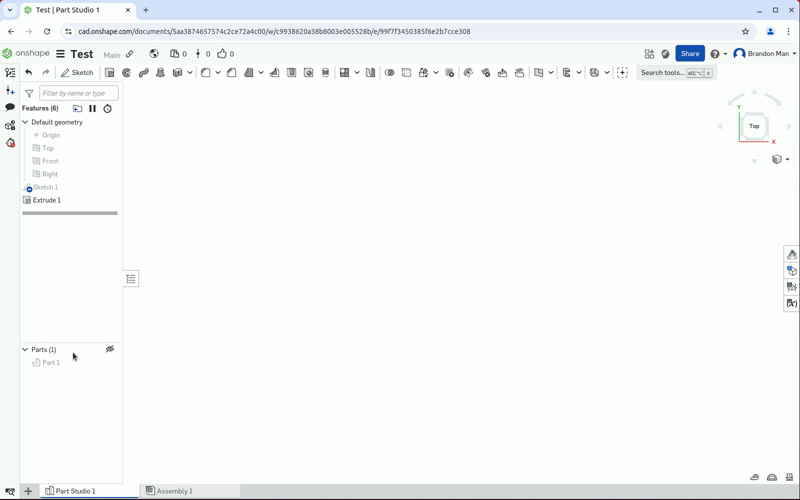
mouse_move(73, 352)
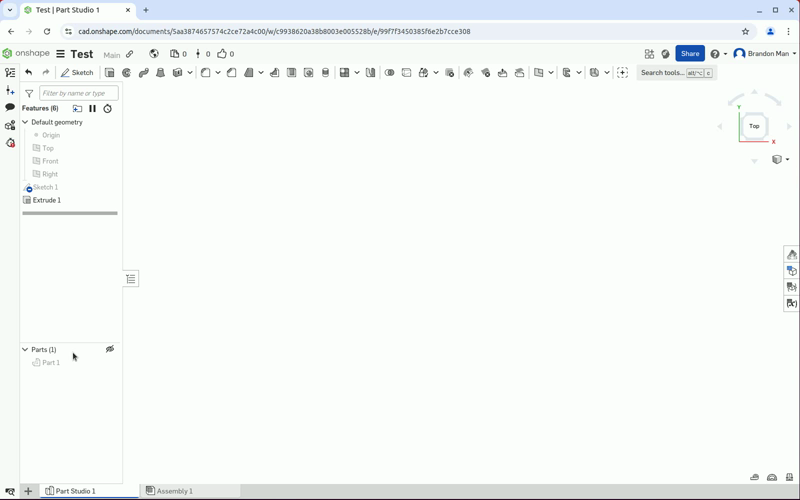
key(shift+y)
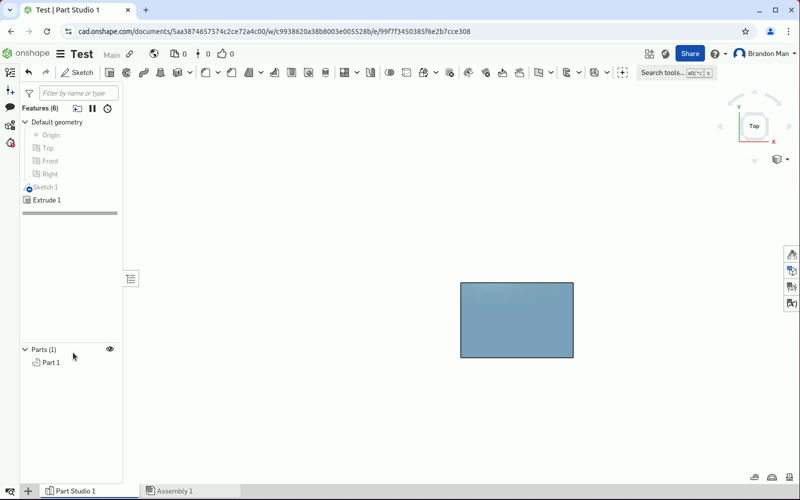
mouse_move(541, 75)
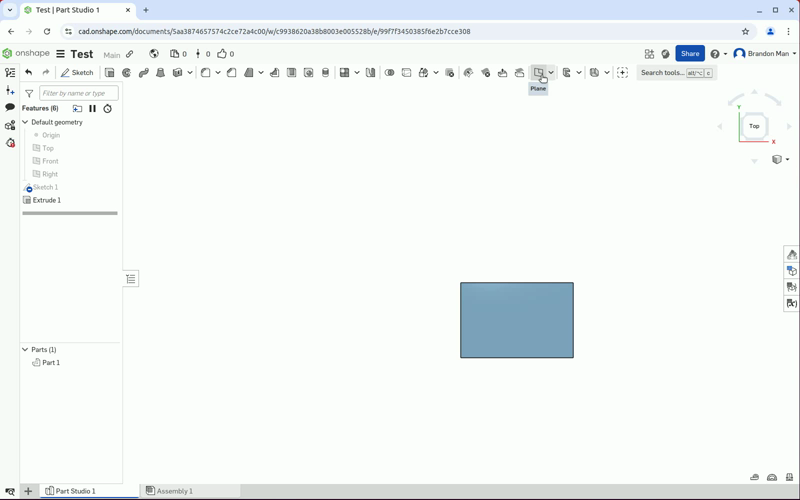
click(541, 75)
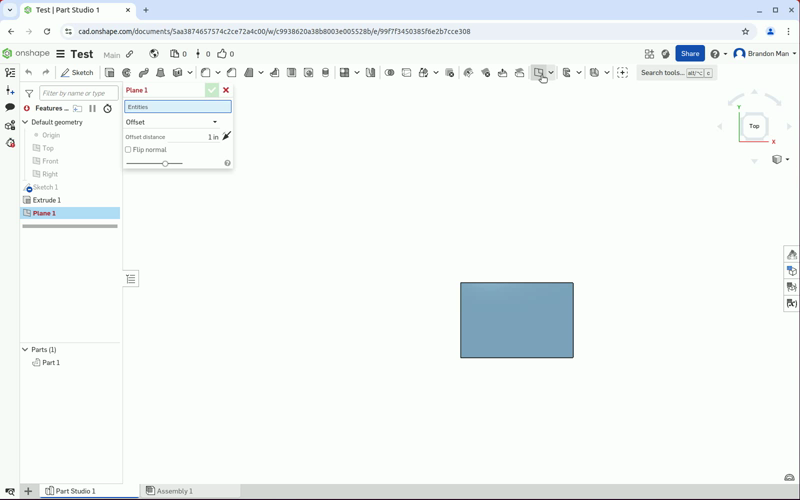
mouse_move(73, 150)
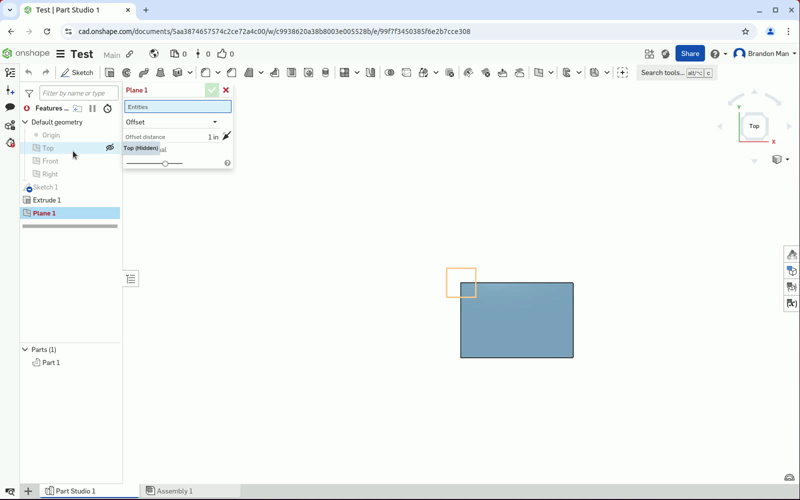
click(73, 150)
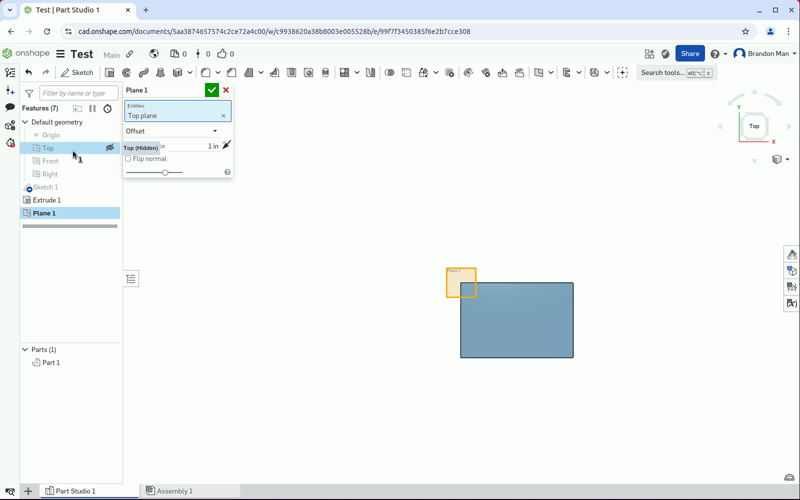
key(tab, 2)
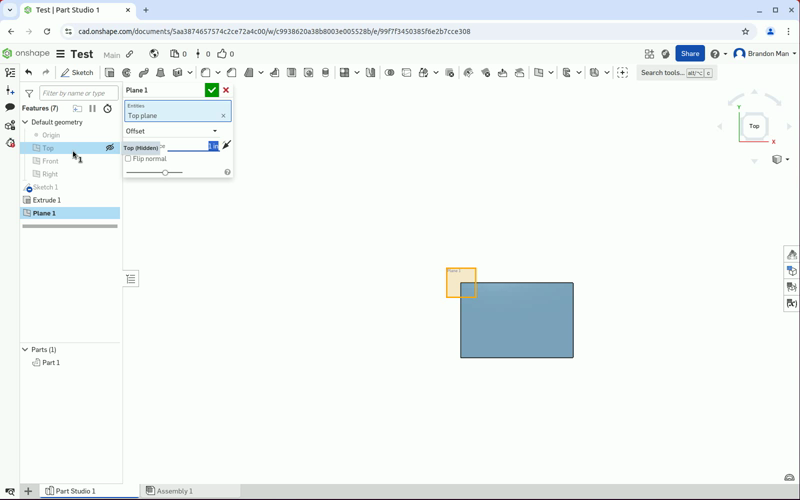
text(15.405)
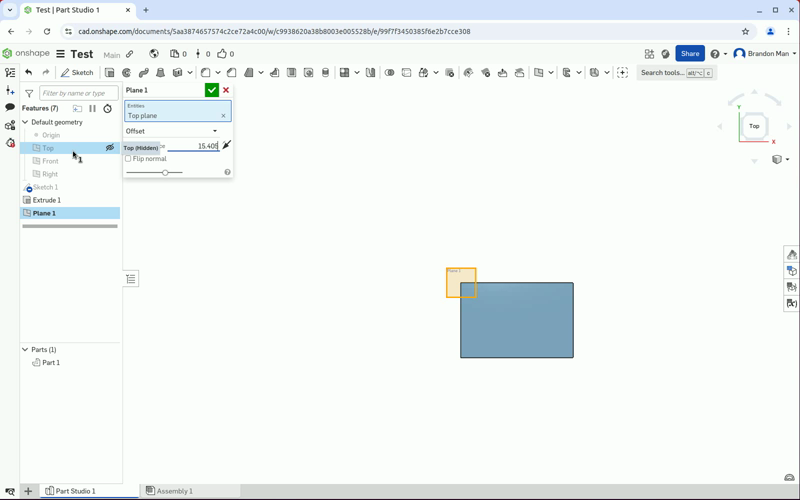
key(enter, 2)
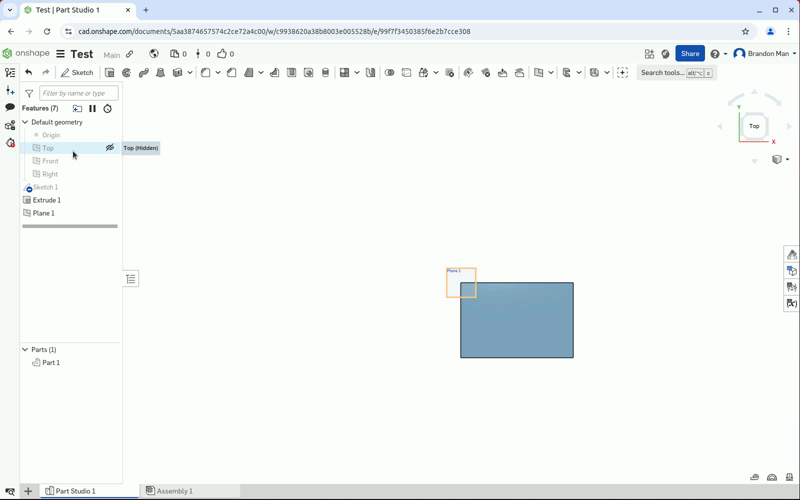
key(shift+s)
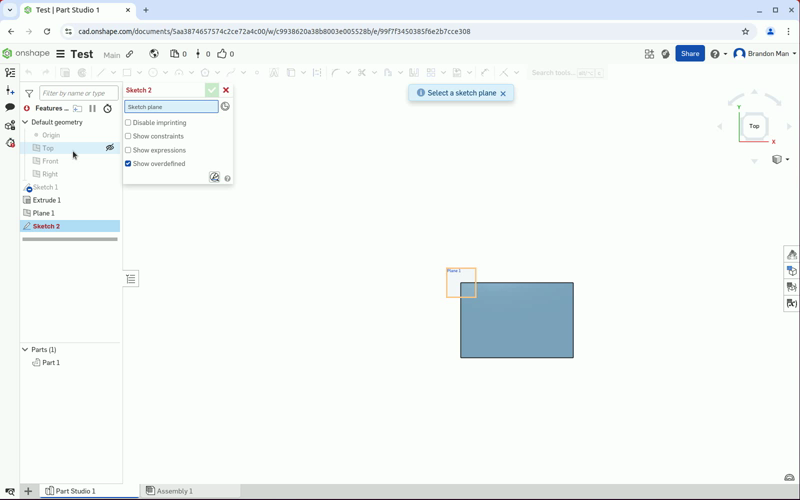
mouse_move(73, 215)
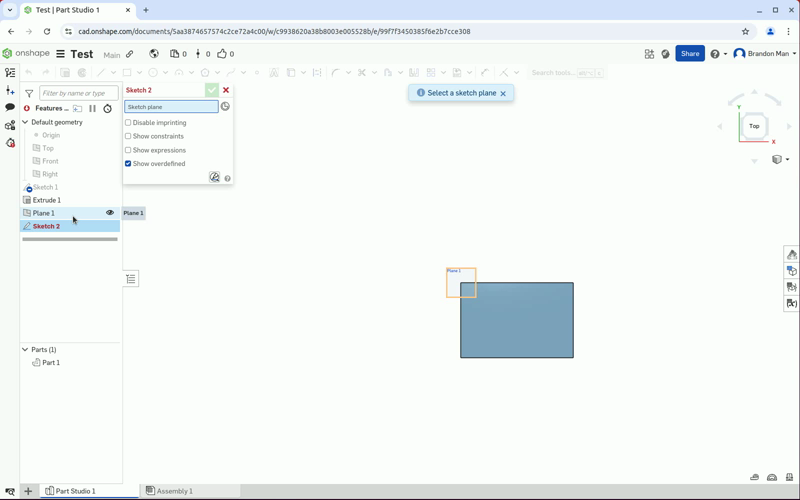
click(73, 215)
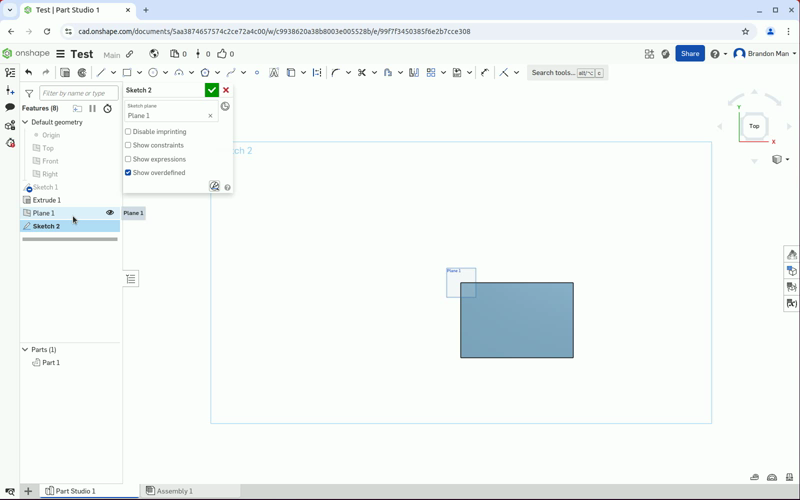
mouse_move(73, 352)
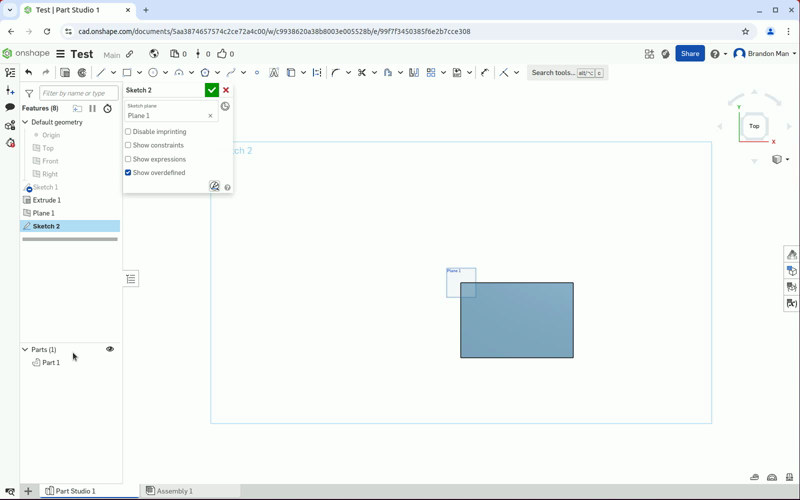
key(y)
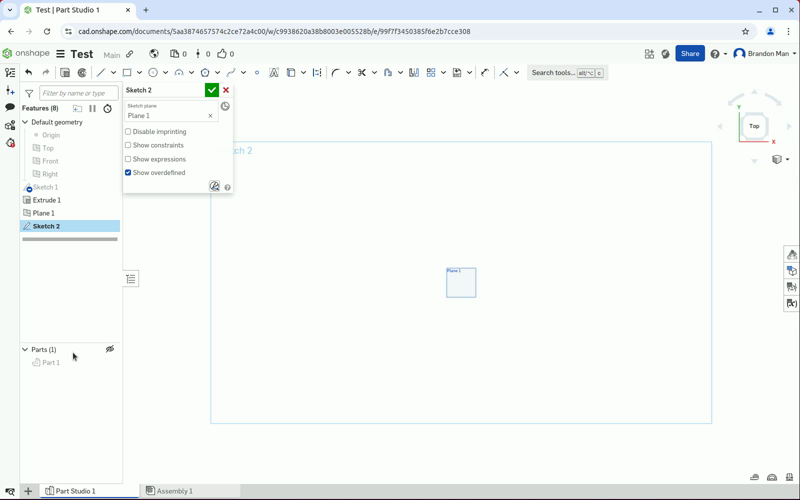
key(l)
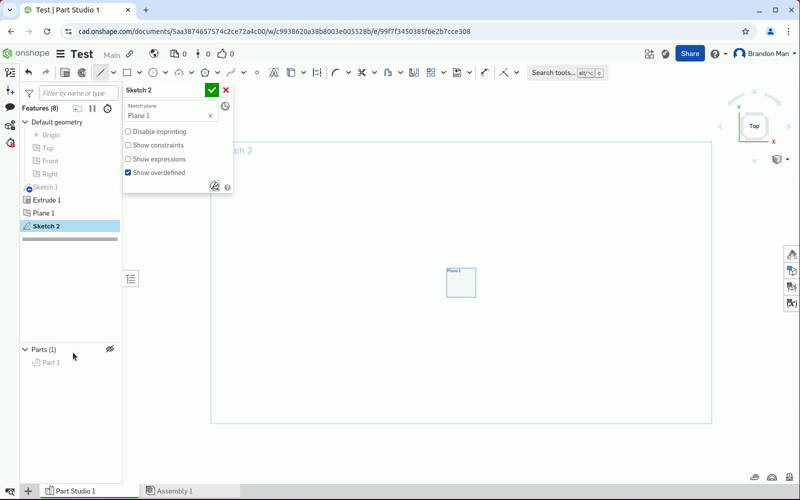
key_down(shift)
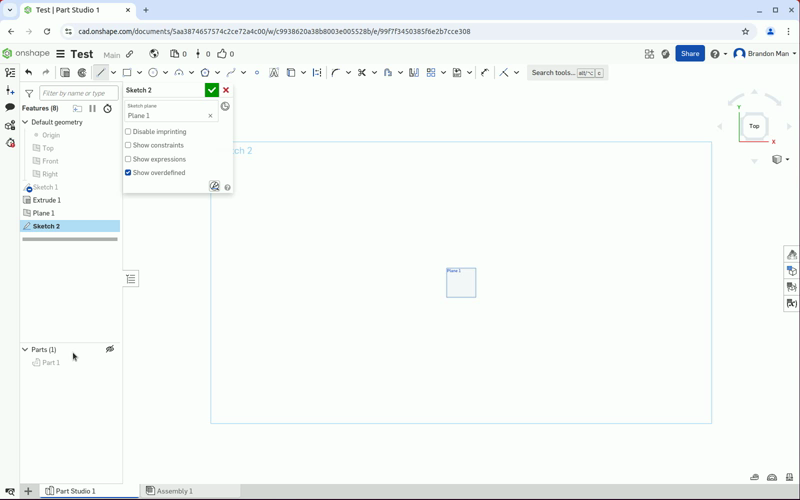
mouse_move(554, 320)
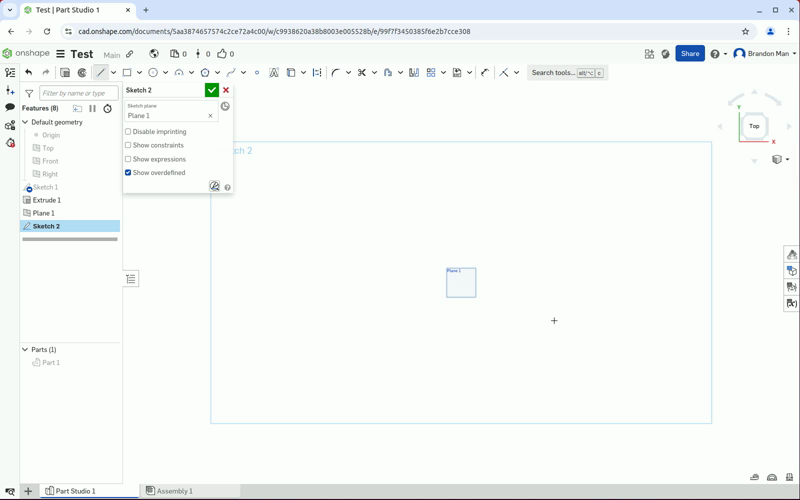
click(554, 320)
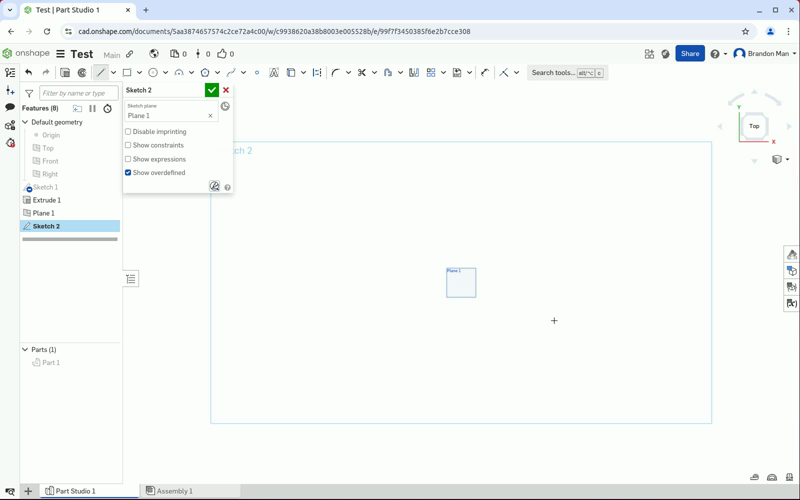
key_up(shift)
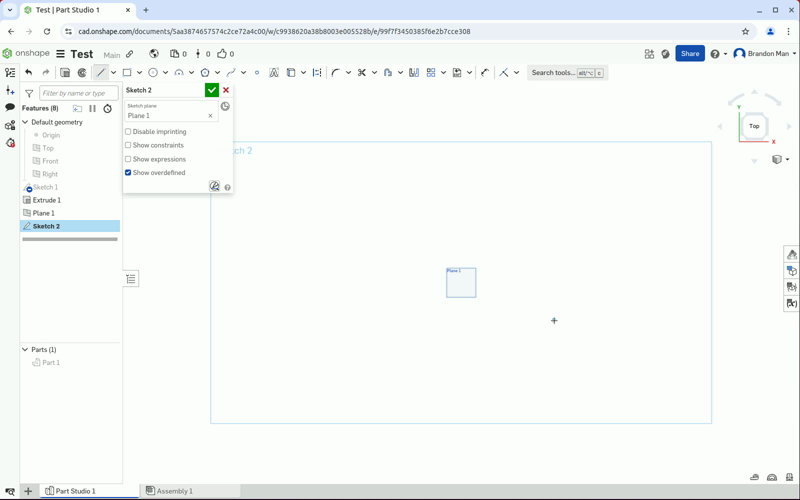
key_down(shift)
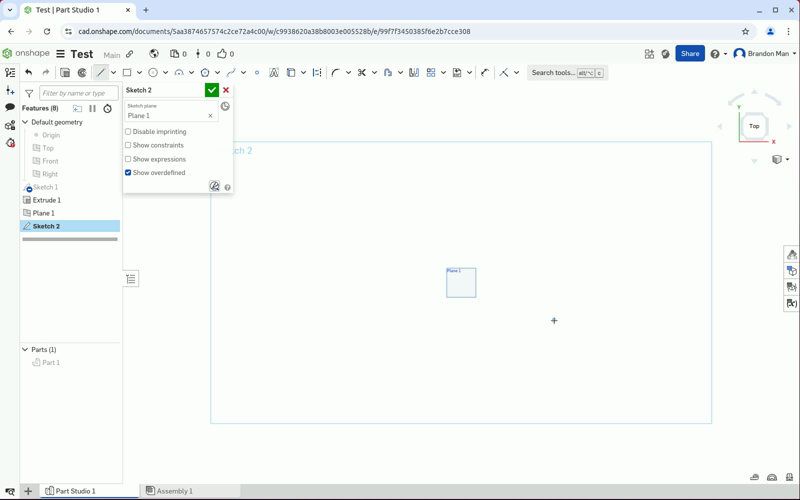
mouse_move(584, 320)
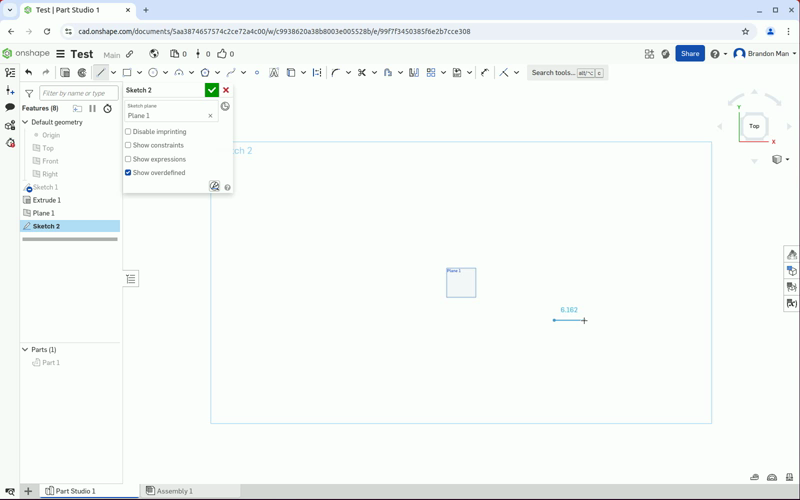
mouse_move(573, 320)
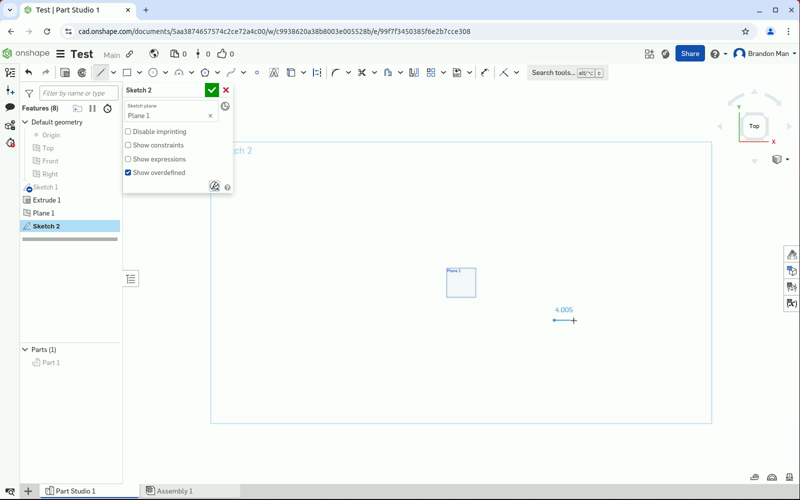
click(573, 320)
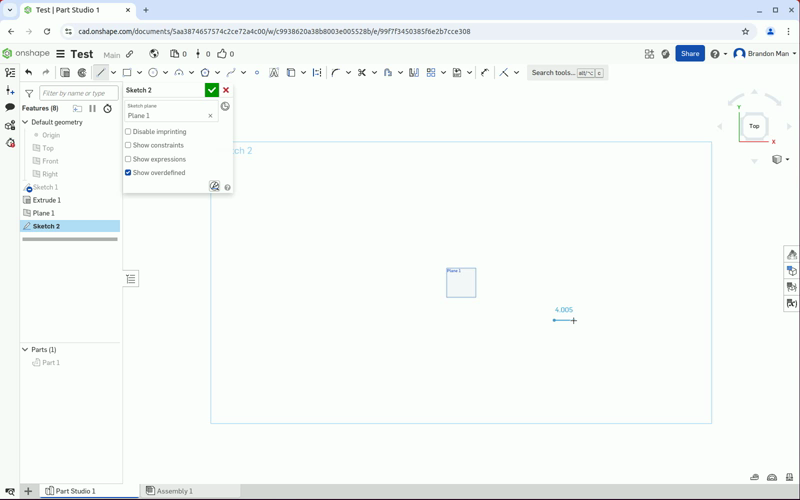
key_up(shift)
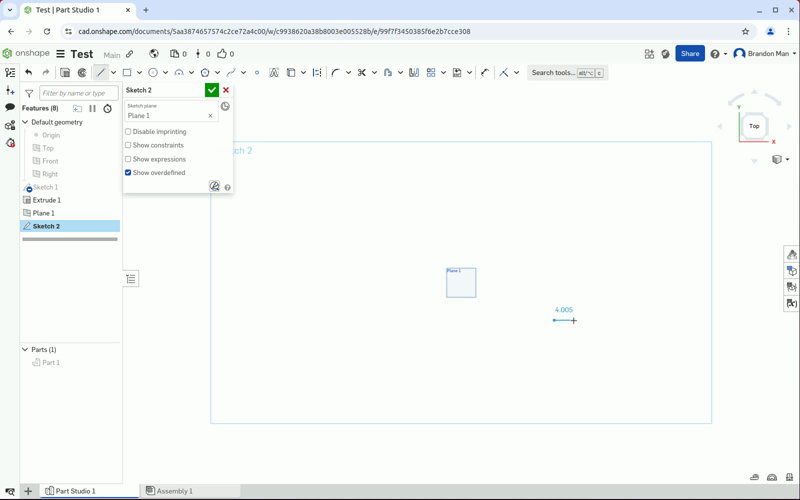
key_down(shift)
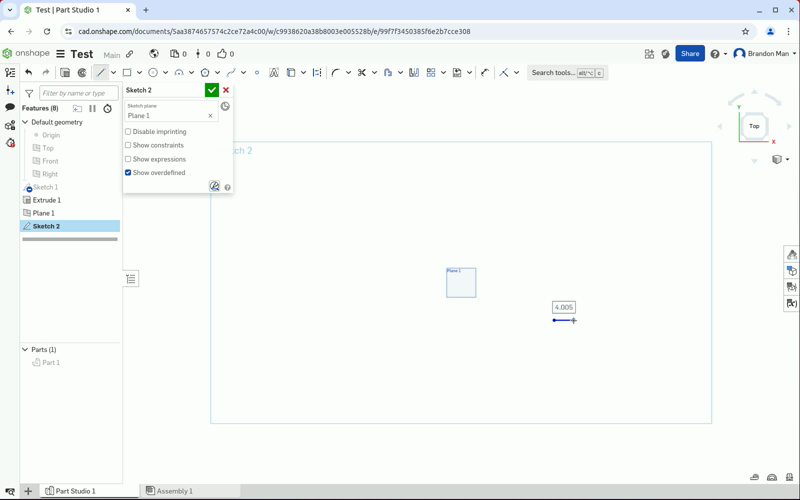
mouse_move(589, 320)
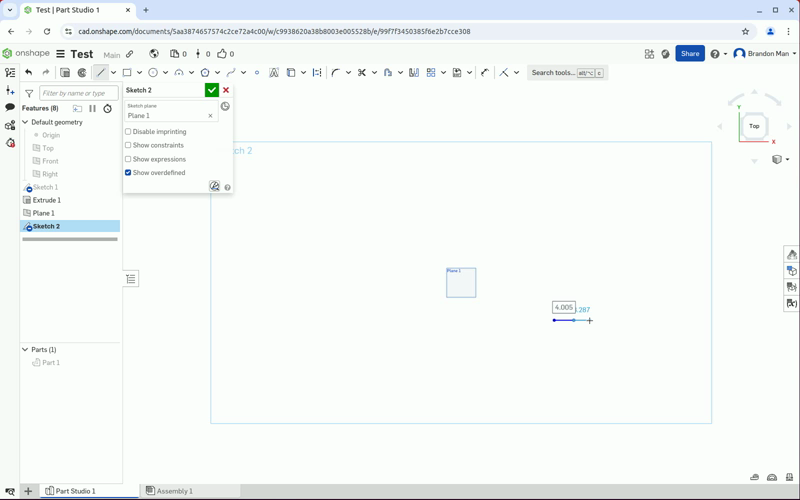
mouse_move(573, 282)
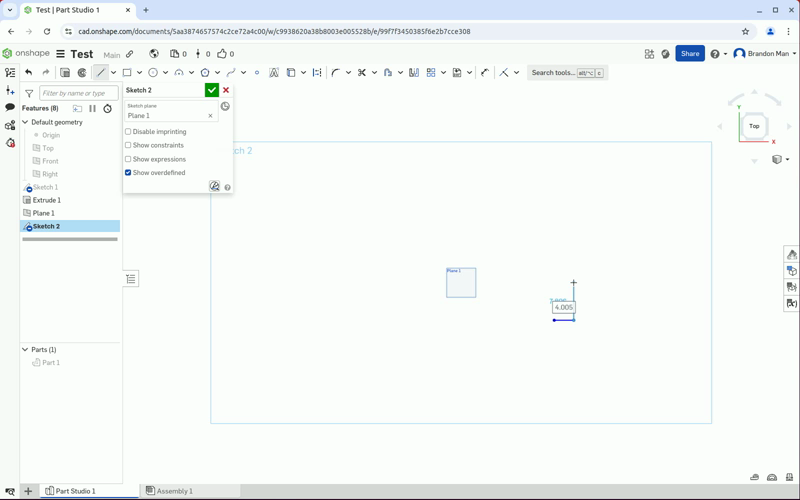
click(573, 282)
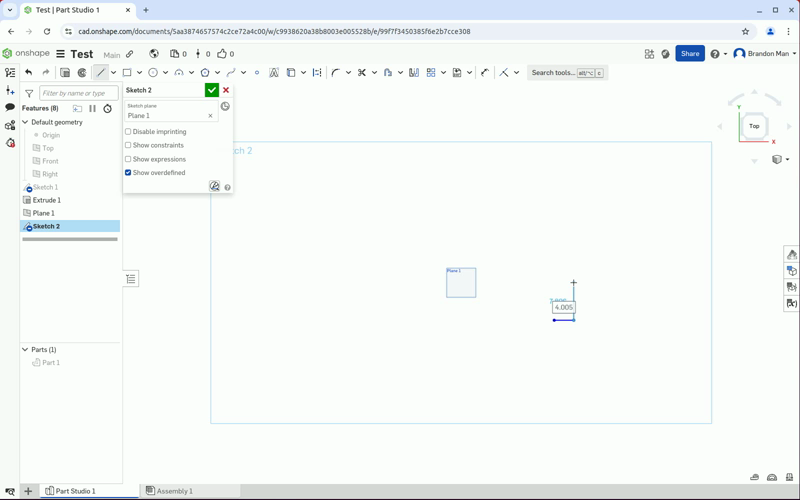
key_up(shift)
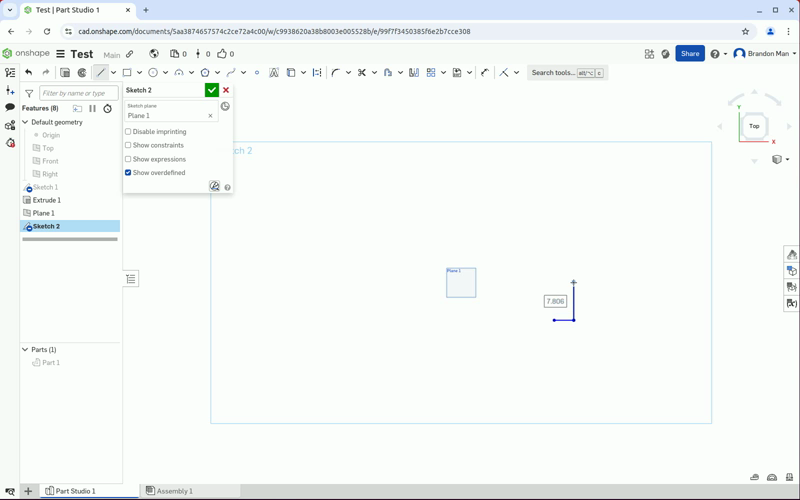
key_down(shift)
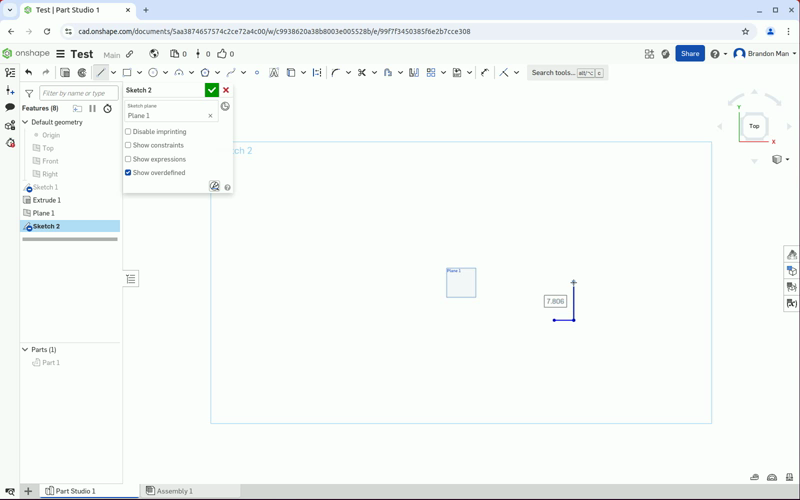
mouse_move(589, 282)
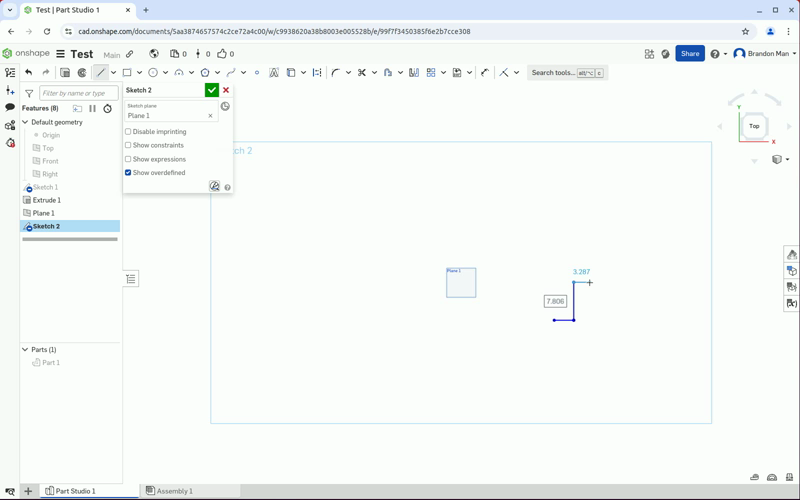
mouse_move(554, 282)
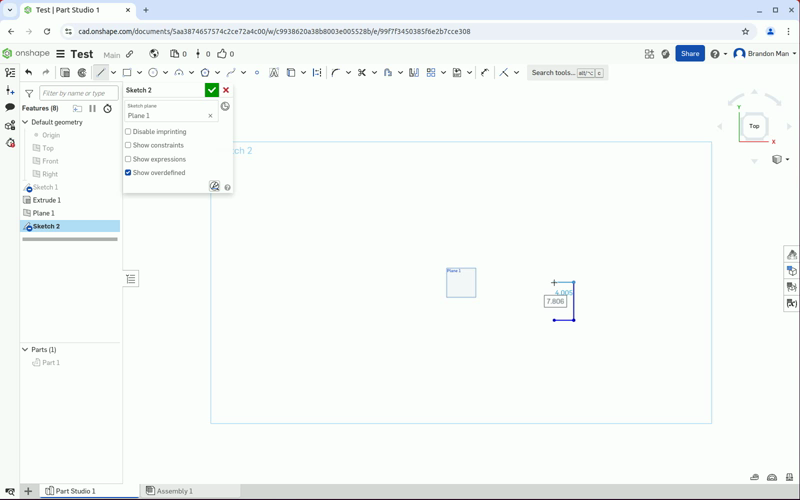
click(554, 282)
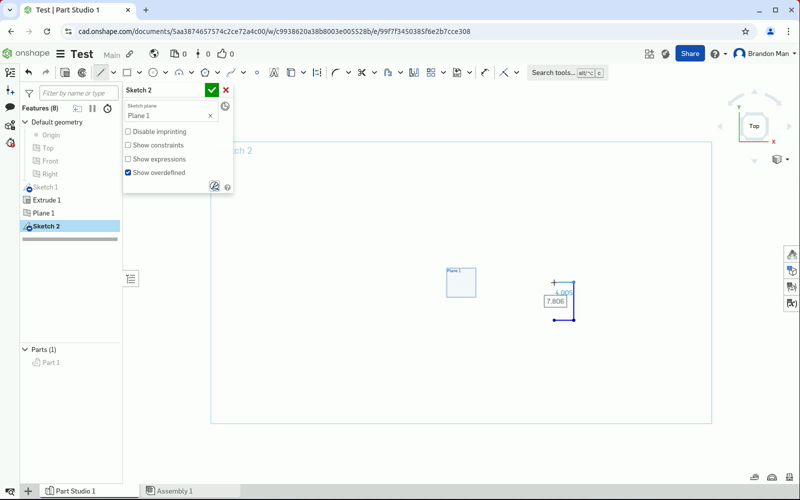
key_up(shift)
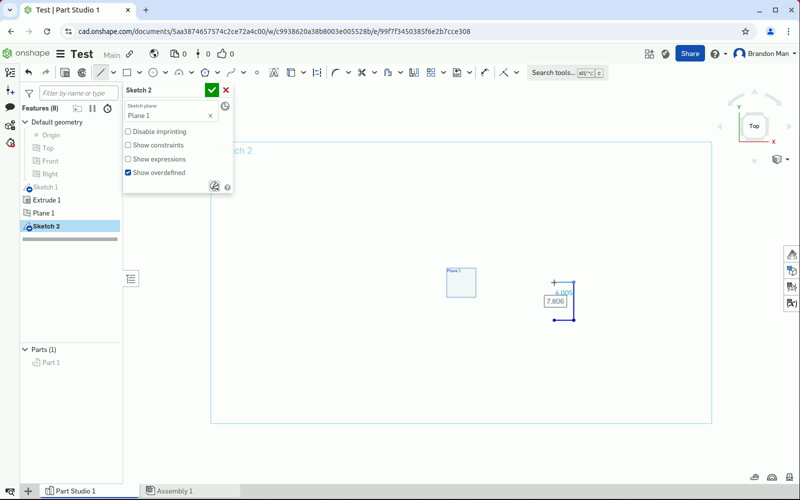
mouse_move(584, 282)
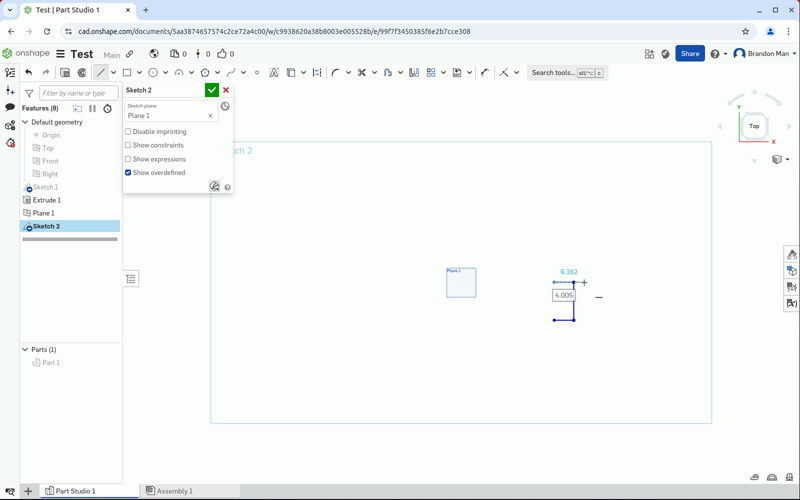
key_down(shift)
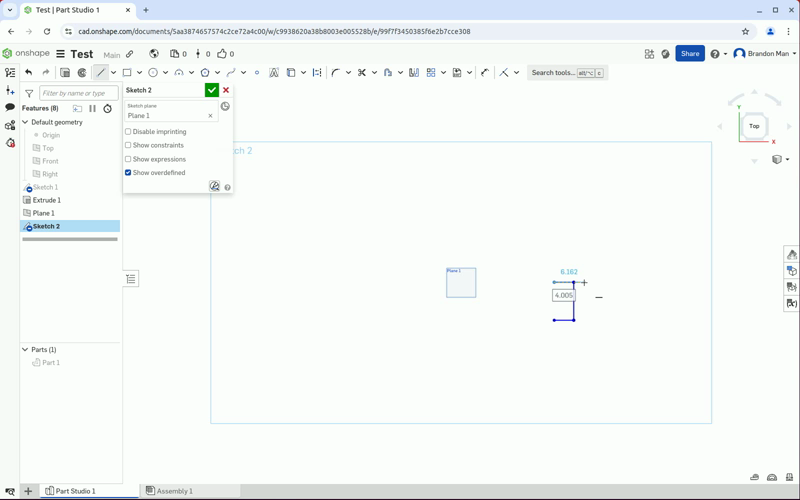
mouse_move(554, 320)
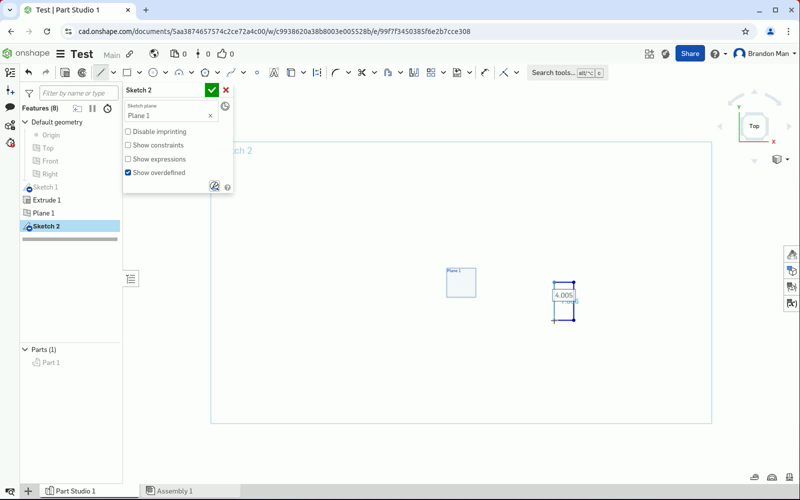
key_up(shift)
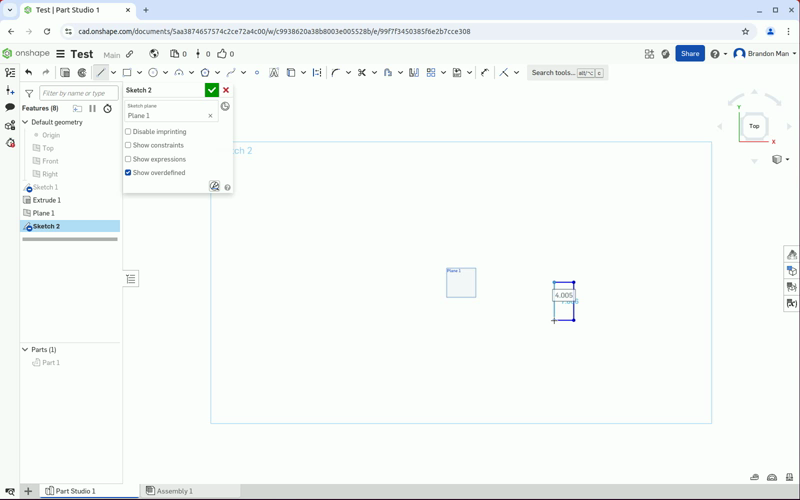
click(554, 320)
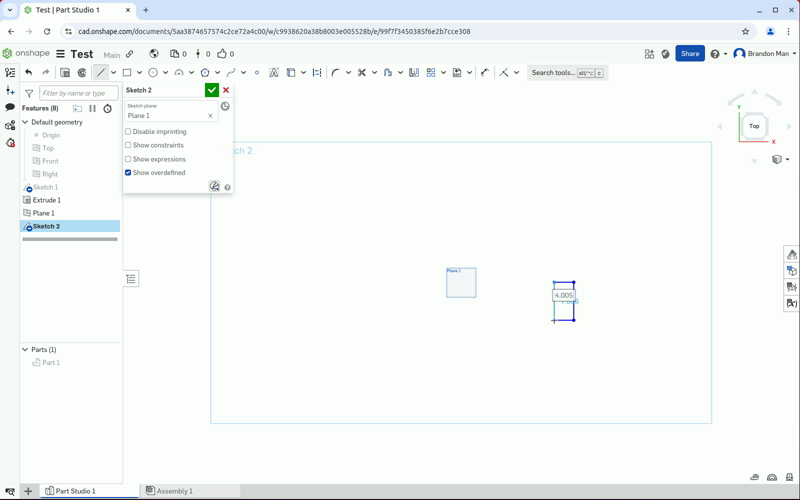
key(esc)
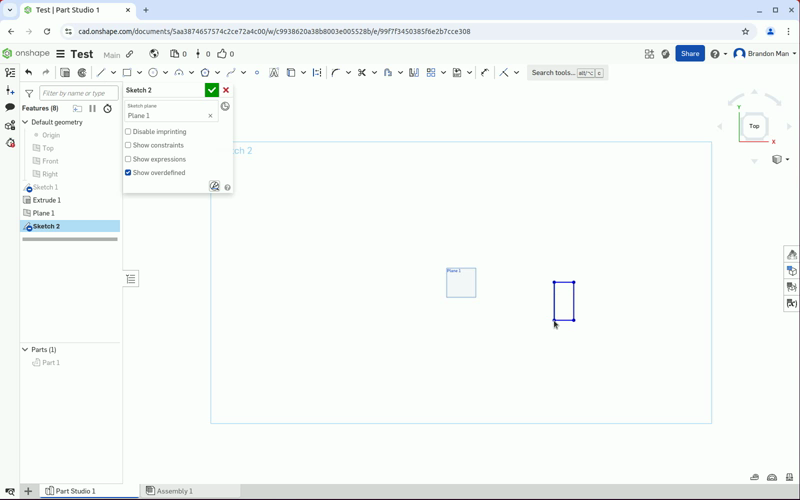
mouse_move(562, 294)
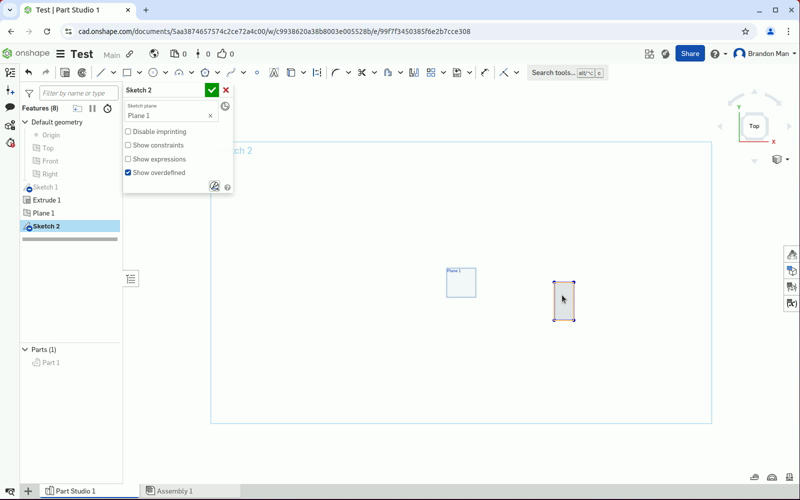
scroll(6)
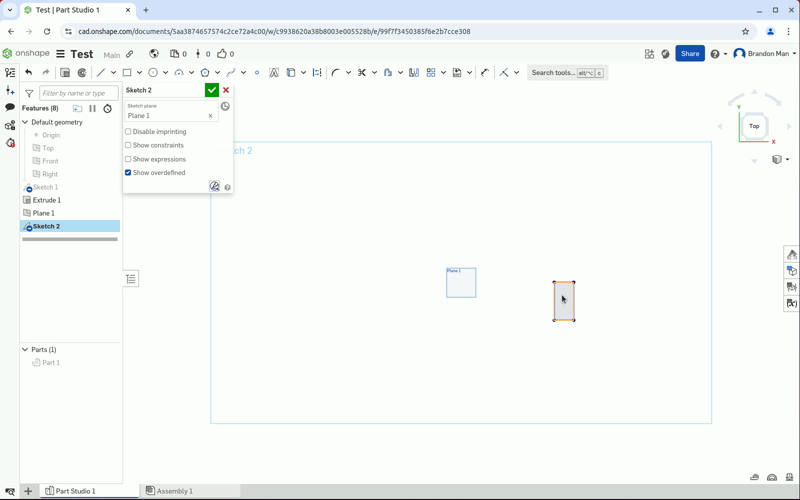
scroll(6)
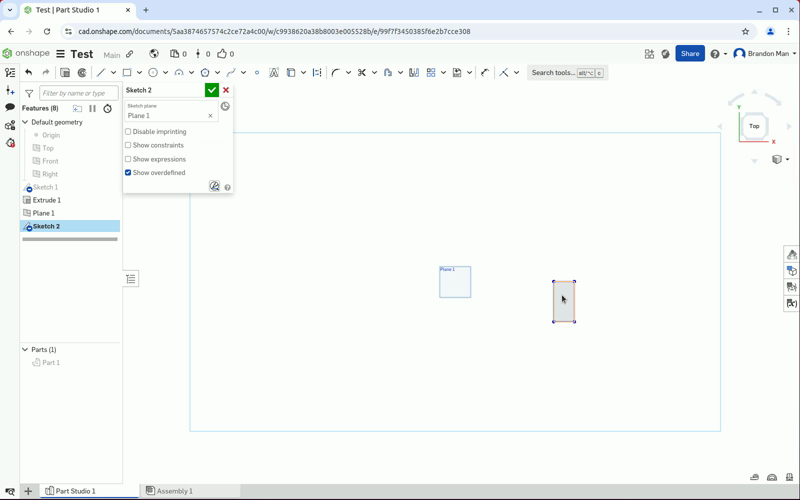
scroll(6)
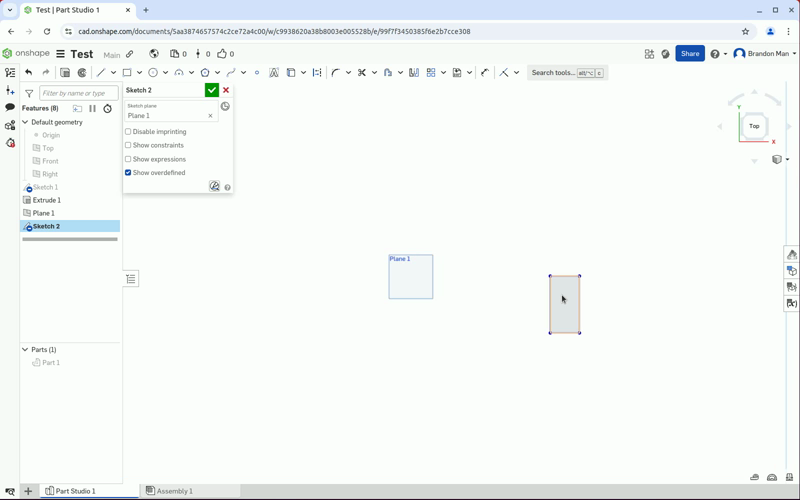
scroll(6)
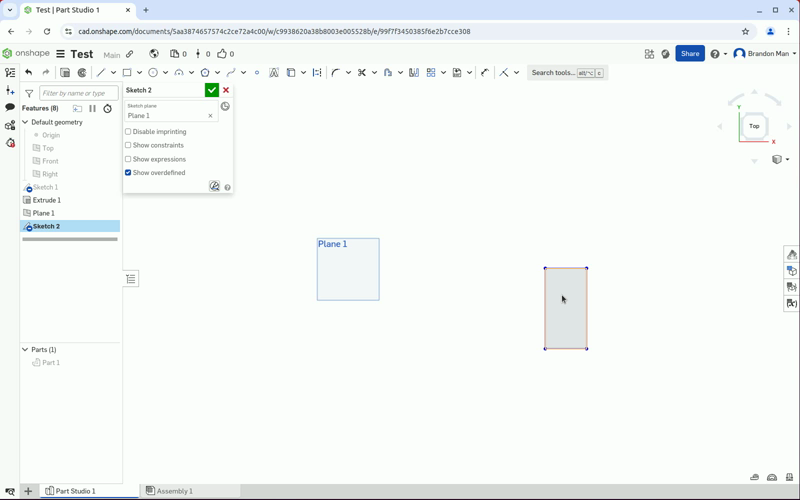
scroll(6)
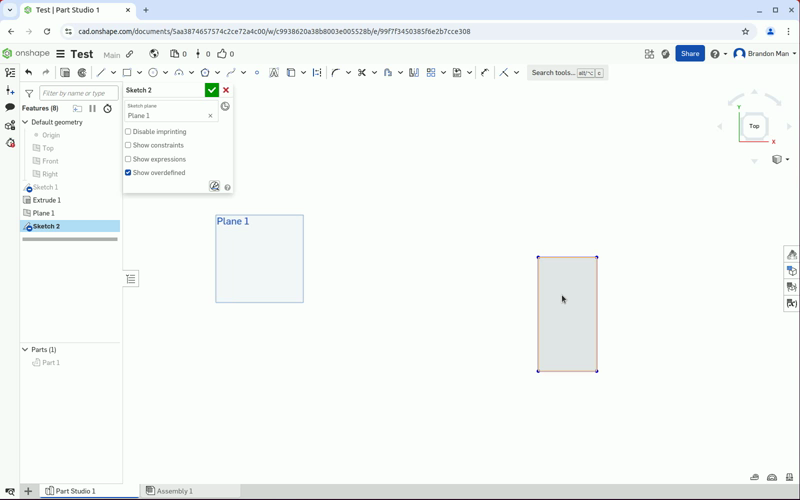
scroll(6)
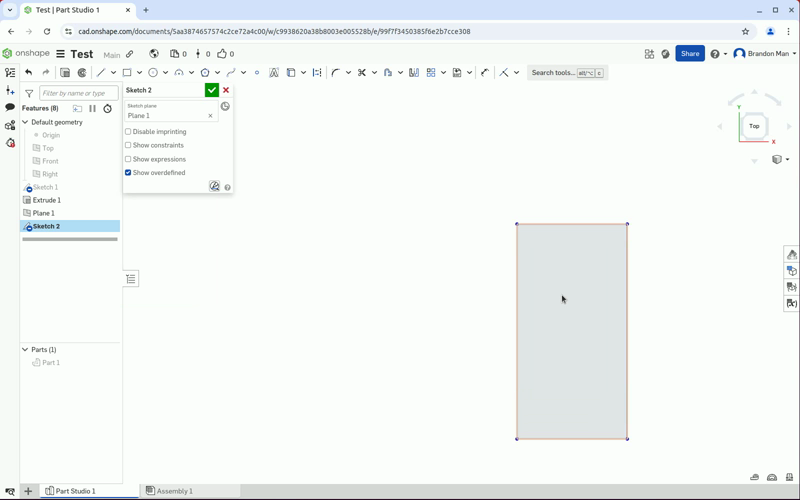
scroll(6)
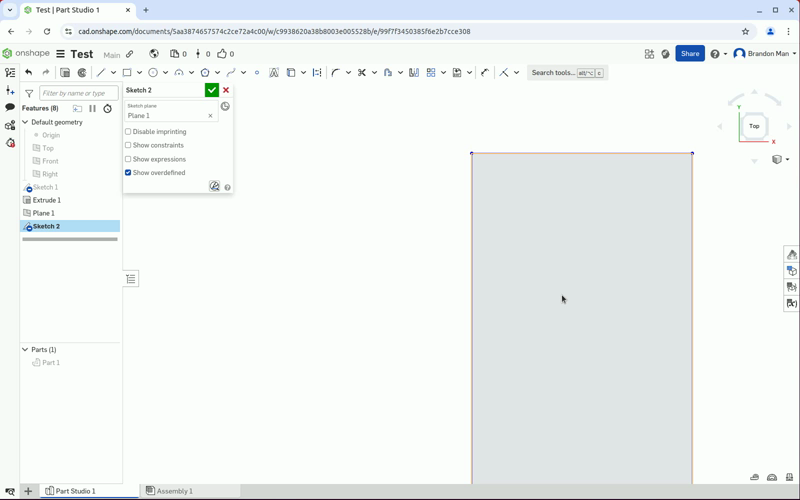
click(562, 294)
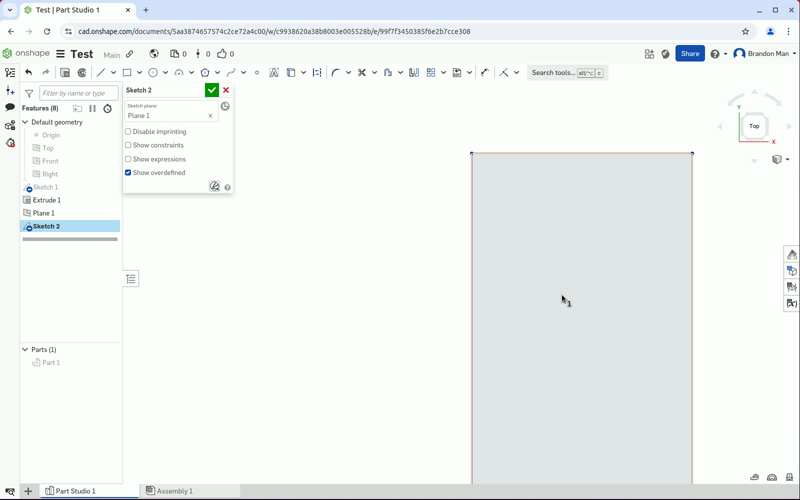
scroll(-6)
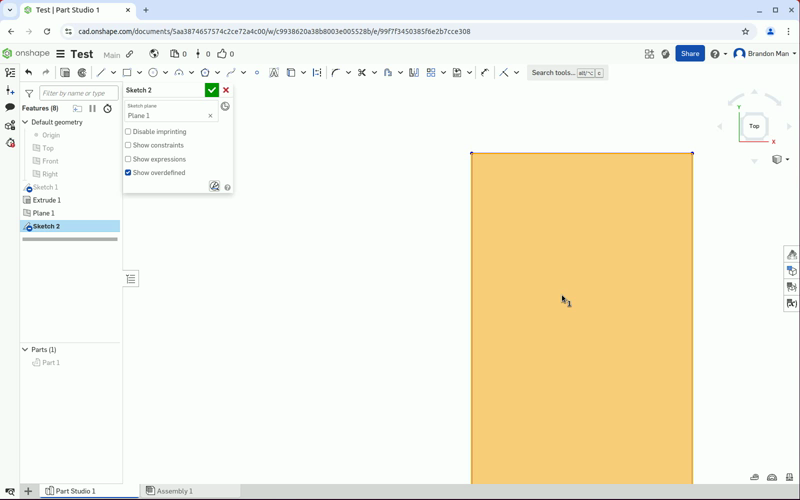
scroll(-6)
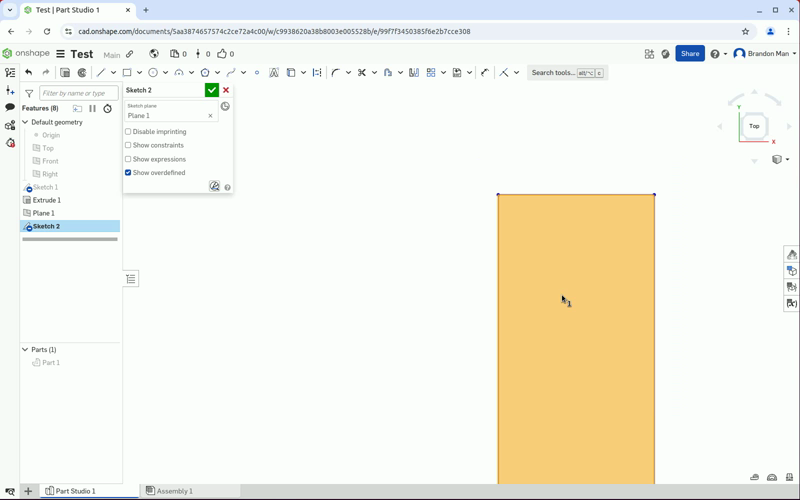
scroll(-6)
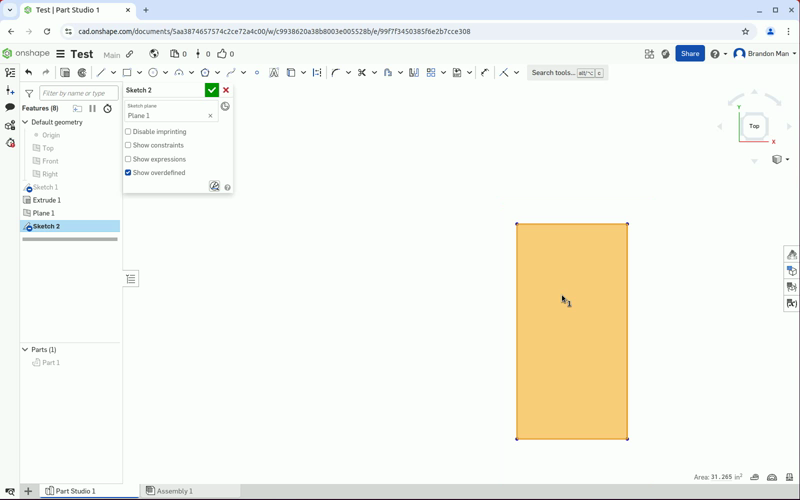
scroll(-6)
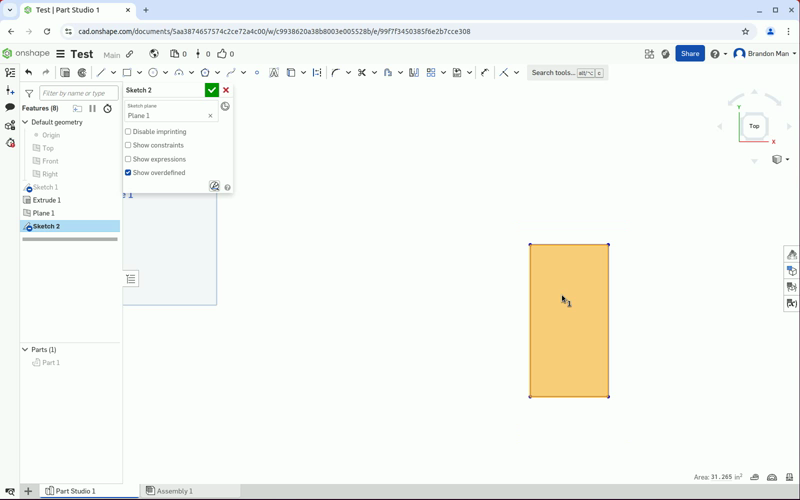
scroll(-6)
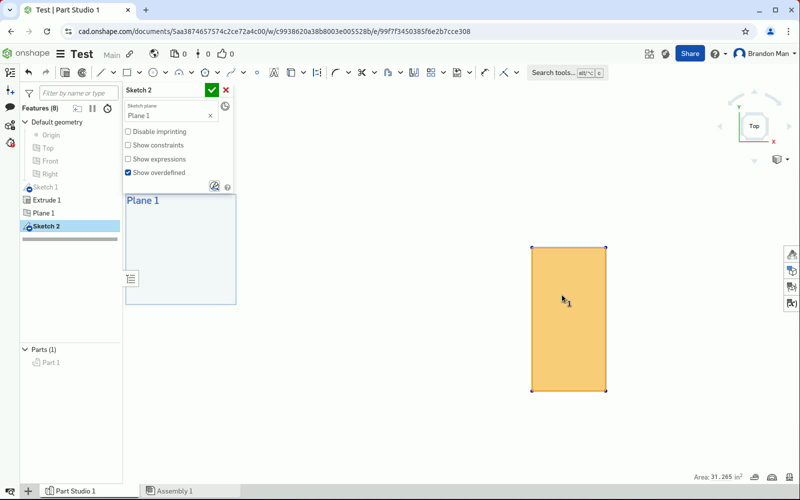
scroll(-6)
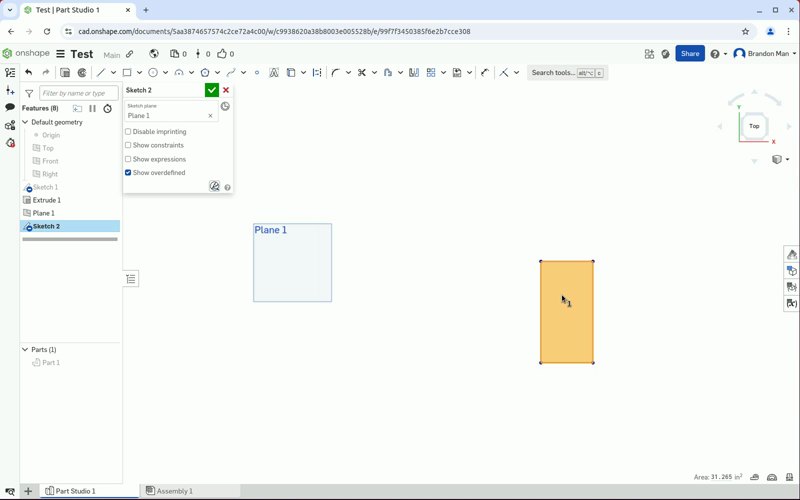
scroll(-6)
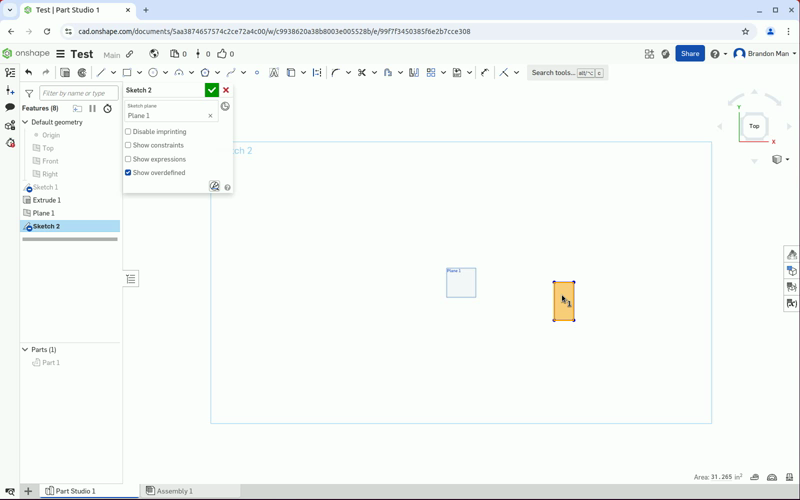
mouse_move(73, 352)
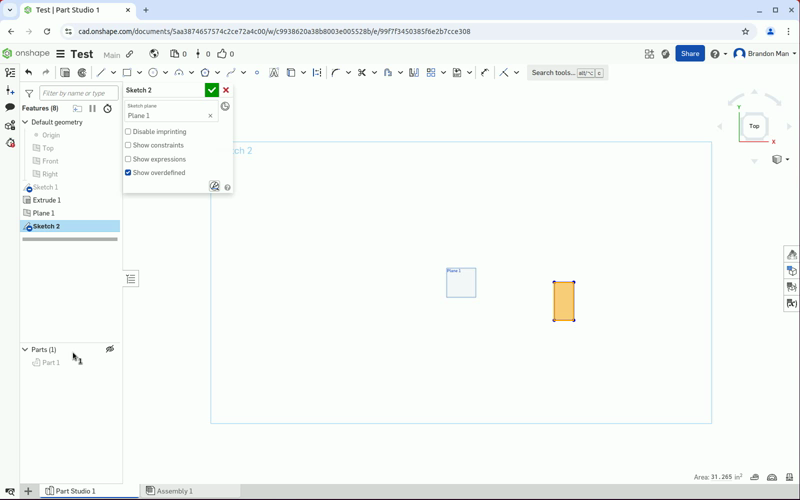
key(shift+y)
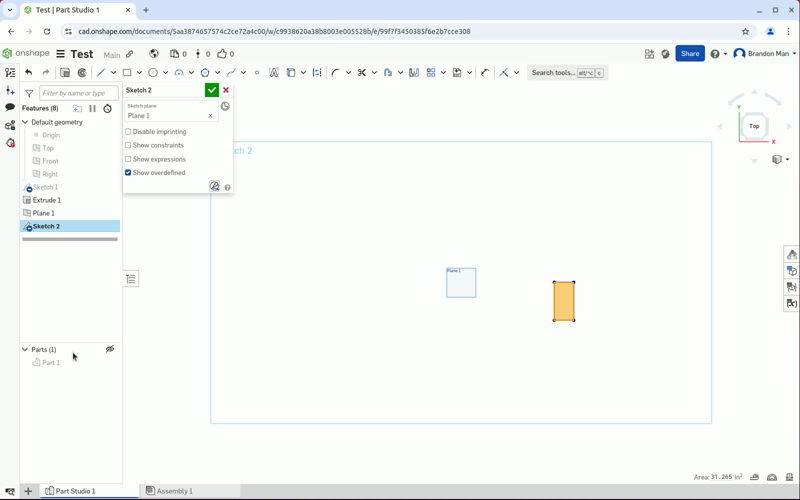
key(shift+e)
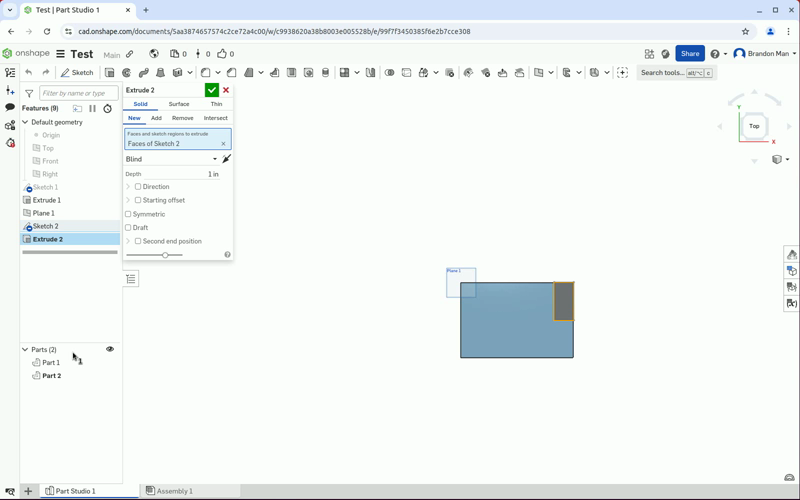
mouse_move(143, 106)
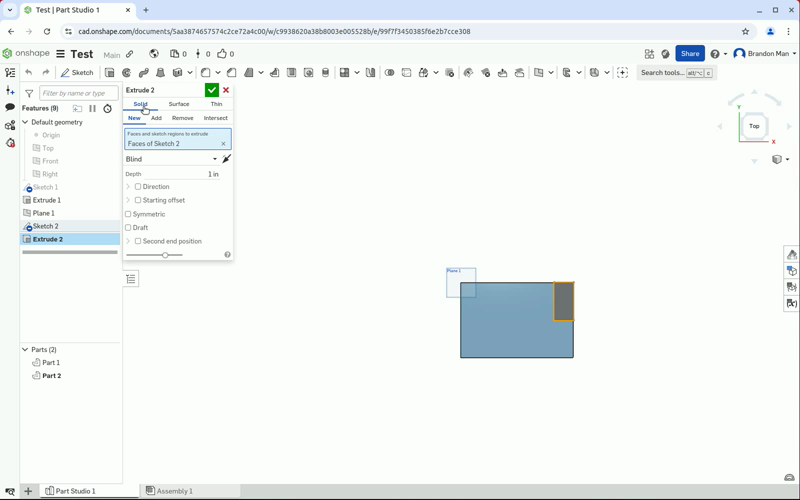
click(143, 106)
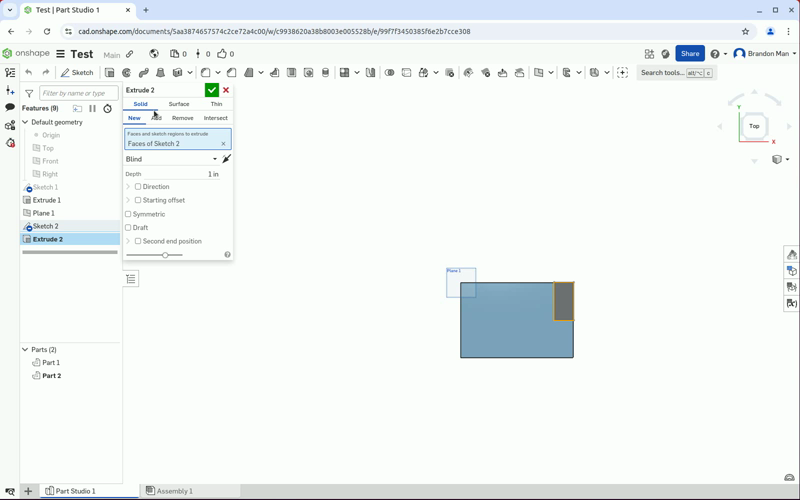
mouse_move(186, 120)
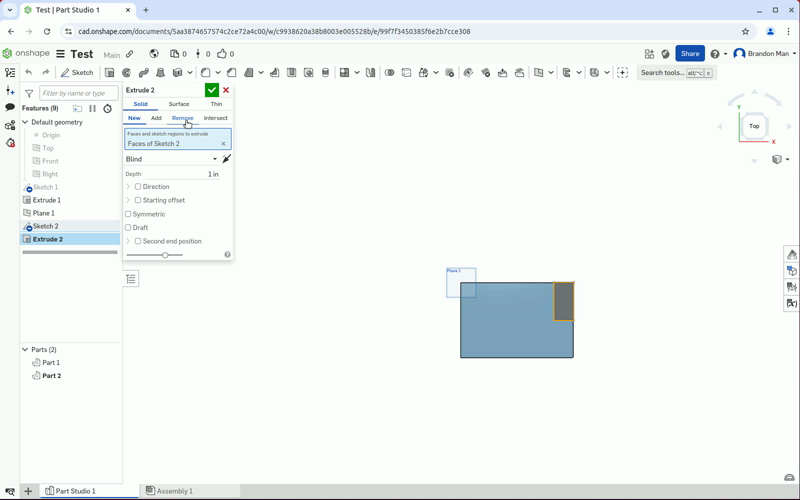
click(186, 120)
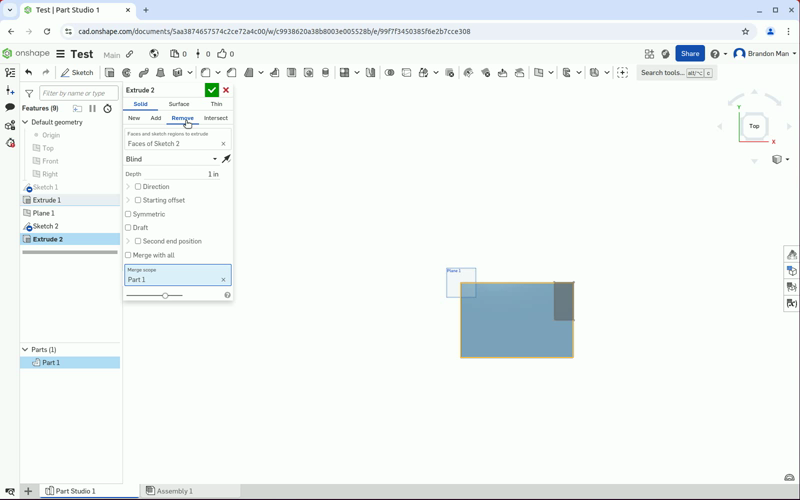
key(tab, 4)
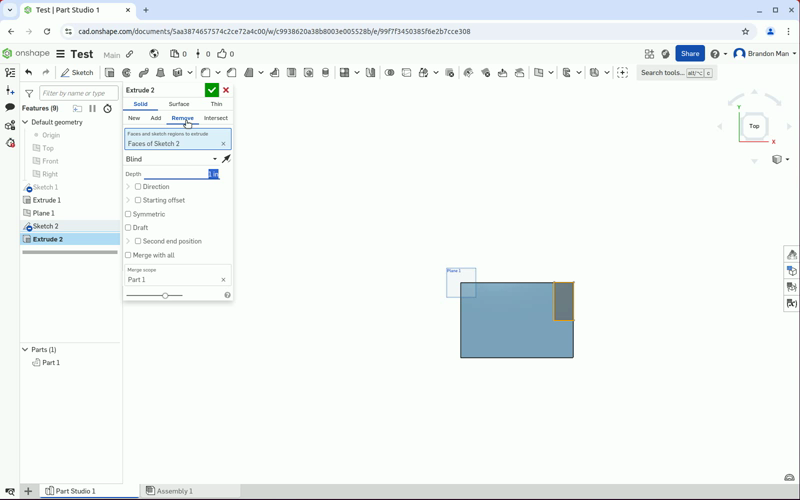
text(15.405)
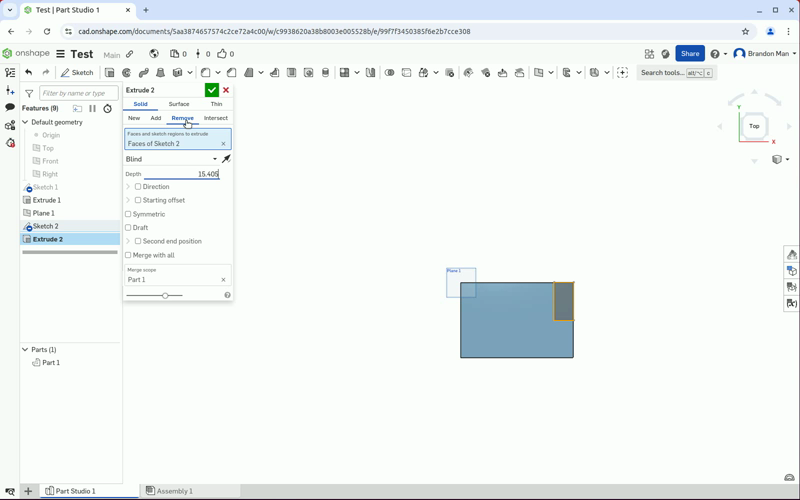
key(tab, 6)
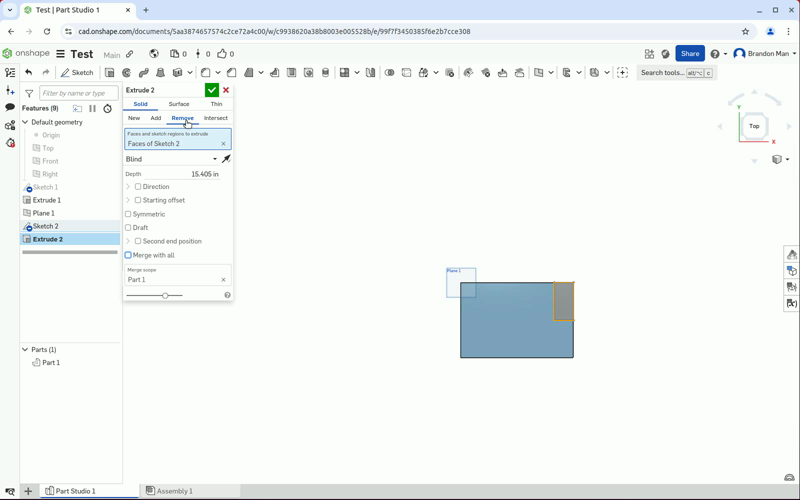
key(space)
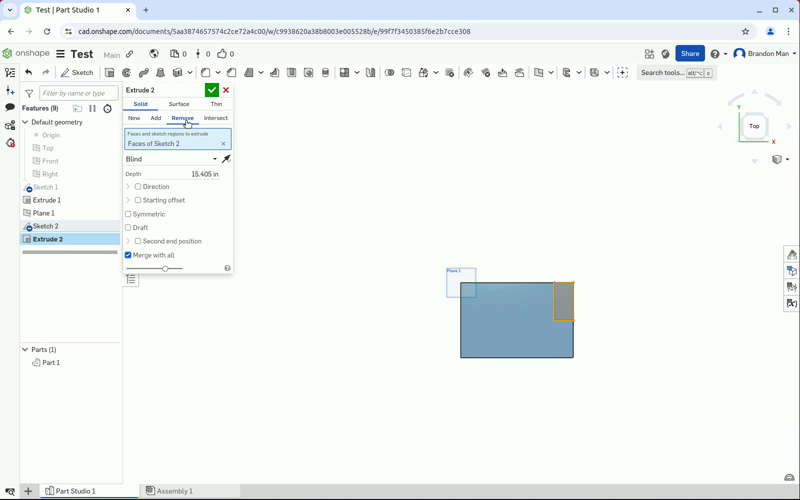
key(enter)
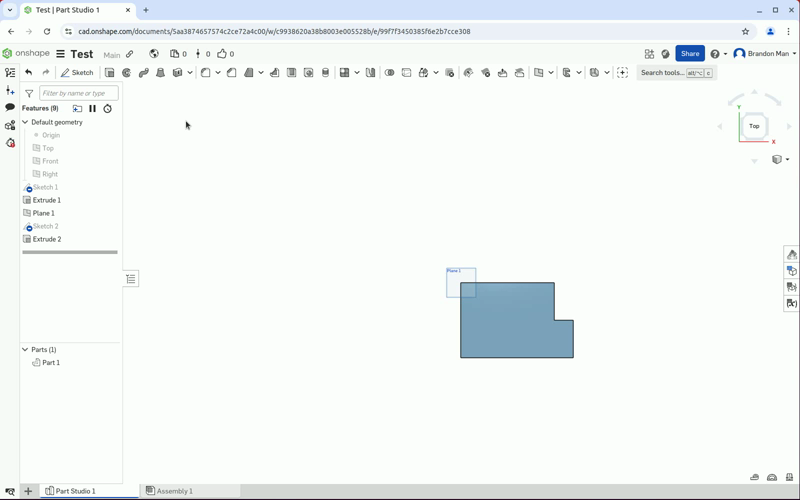
key(shift+h)
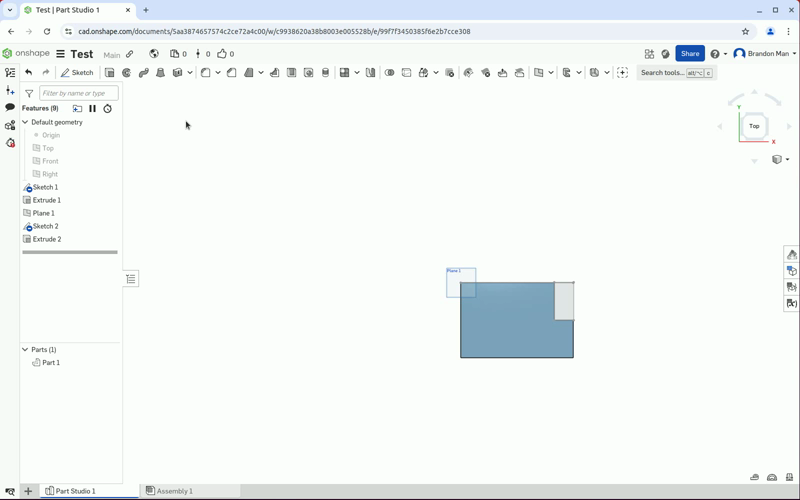
key(shift+h)
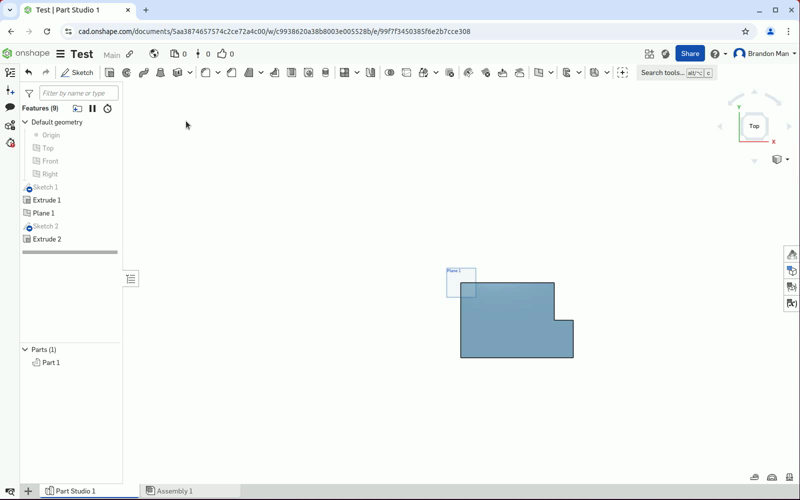
mouse_move(73, 189)
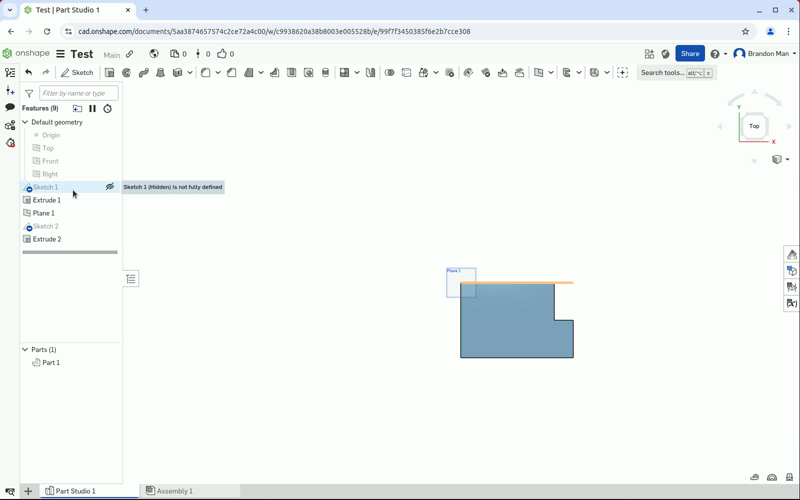
click(73, 189)
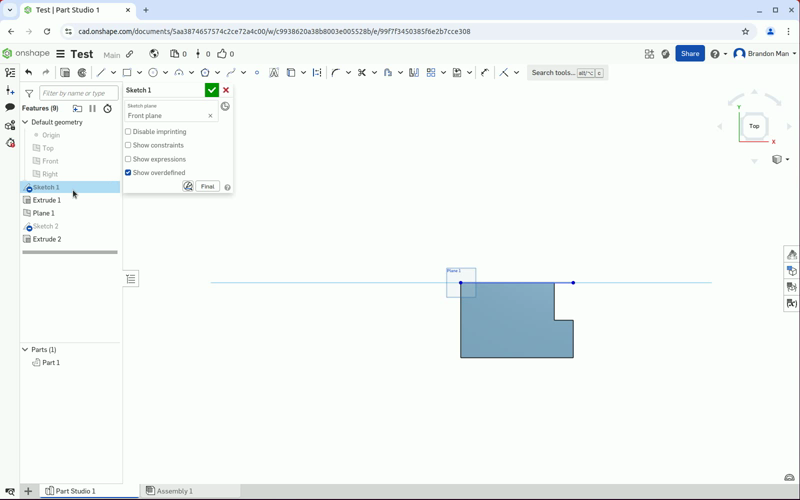
mouse_move(229, 92)
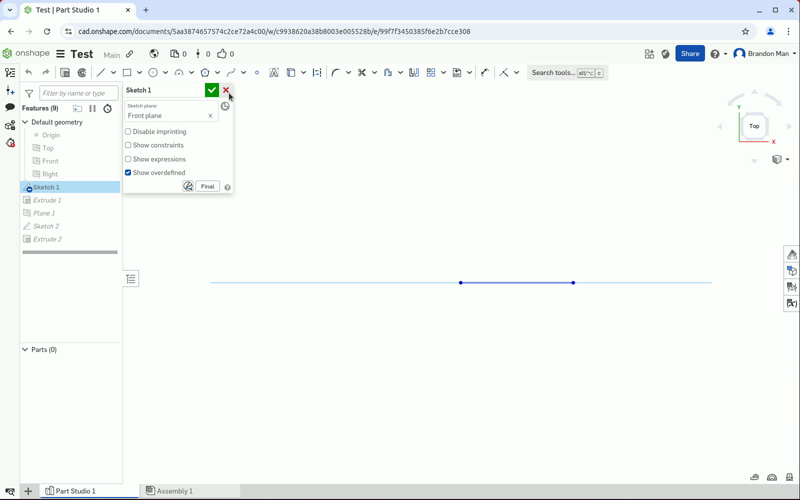
click(229, 92)
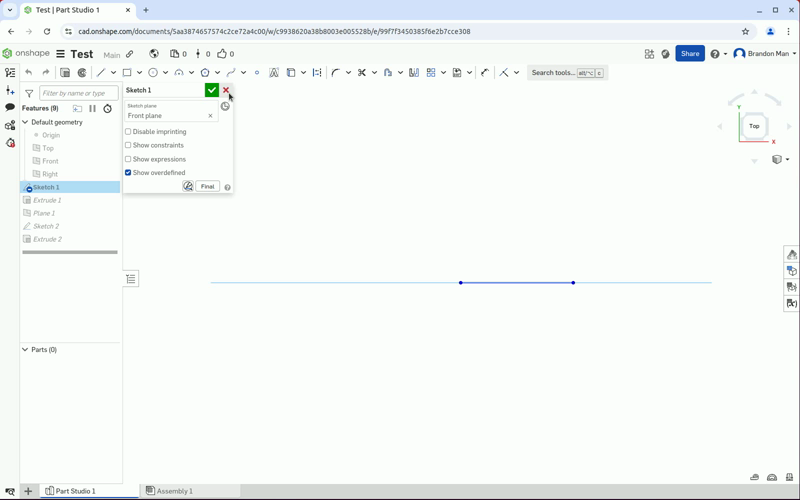
key(shift+s)
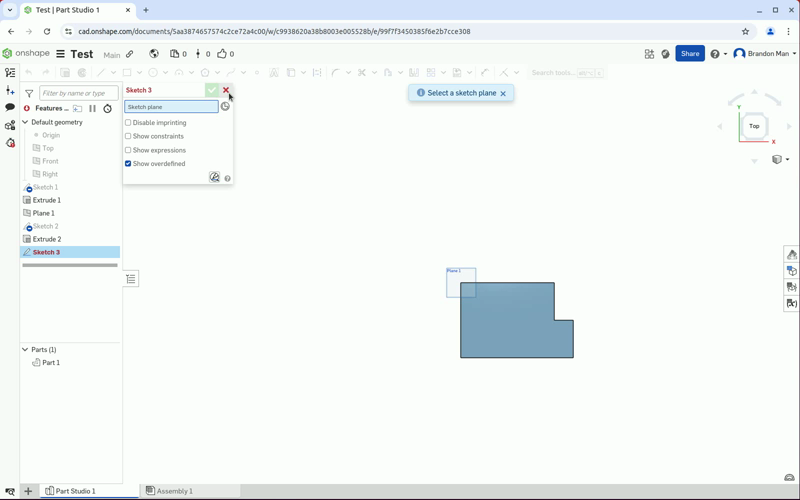
mouse_move(73, 215)
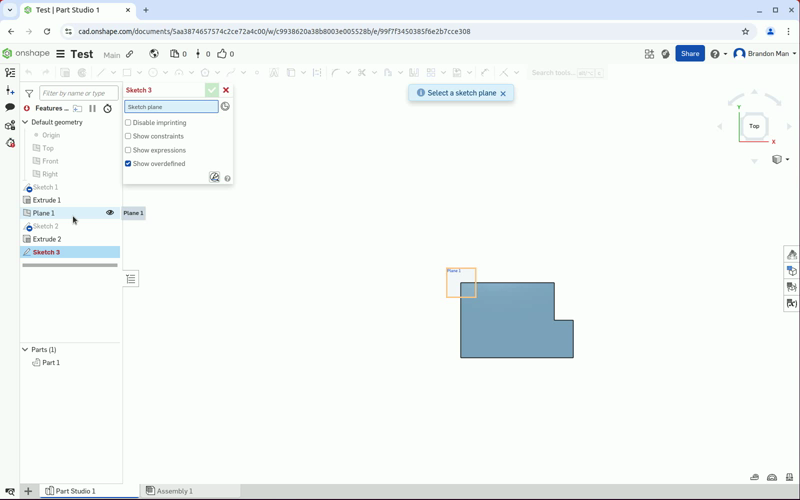
click(73, 215)
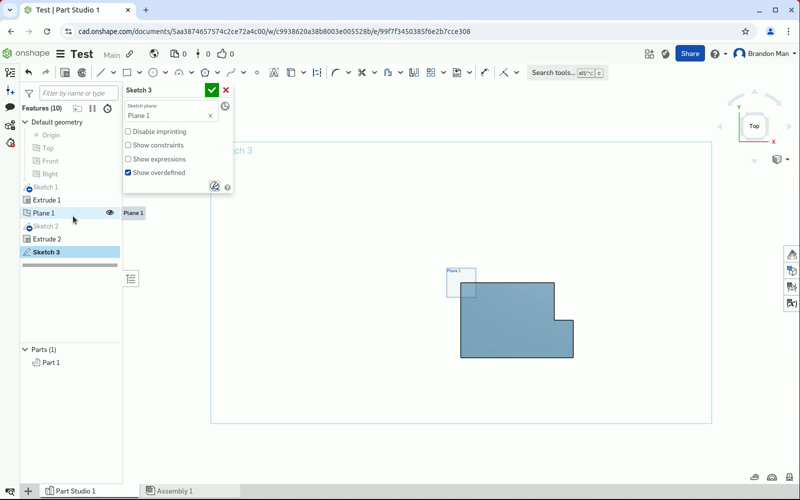
mouse_move(73, 352)
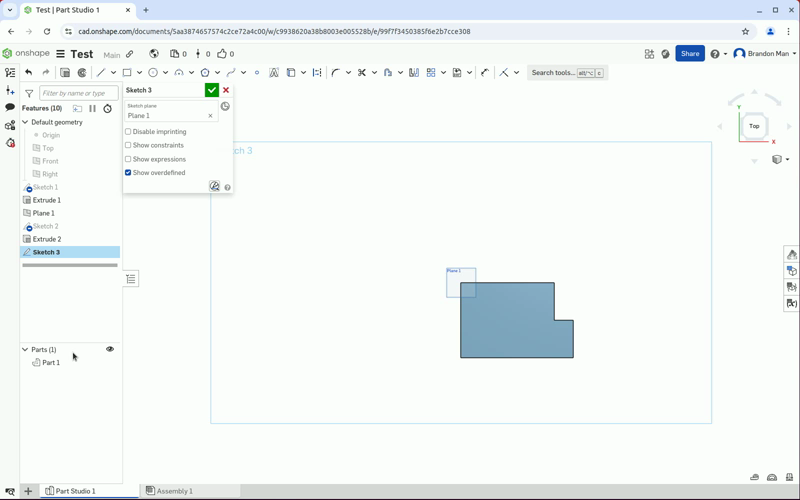
key(y)
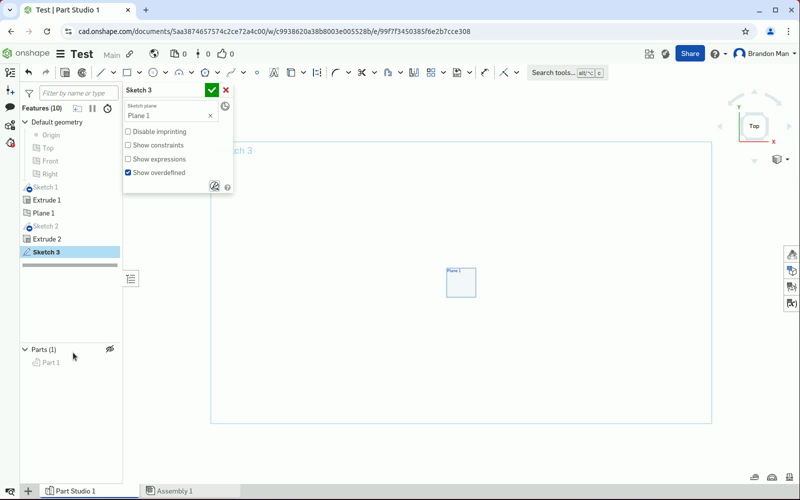
key(l)
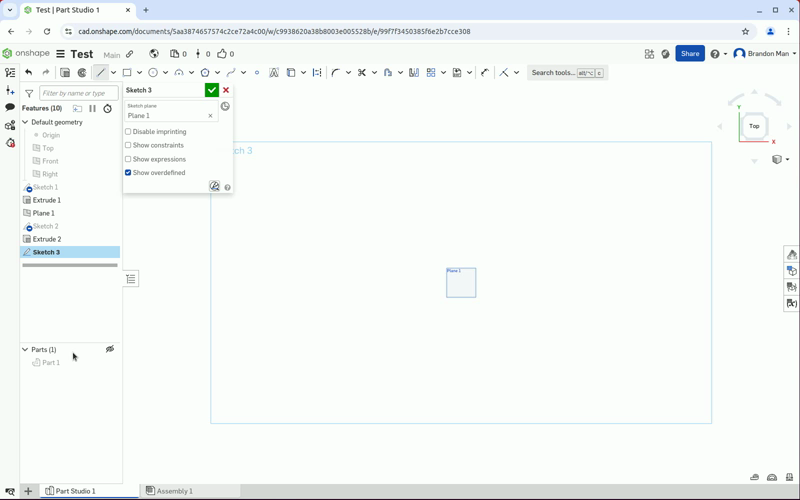
key_down(shift)
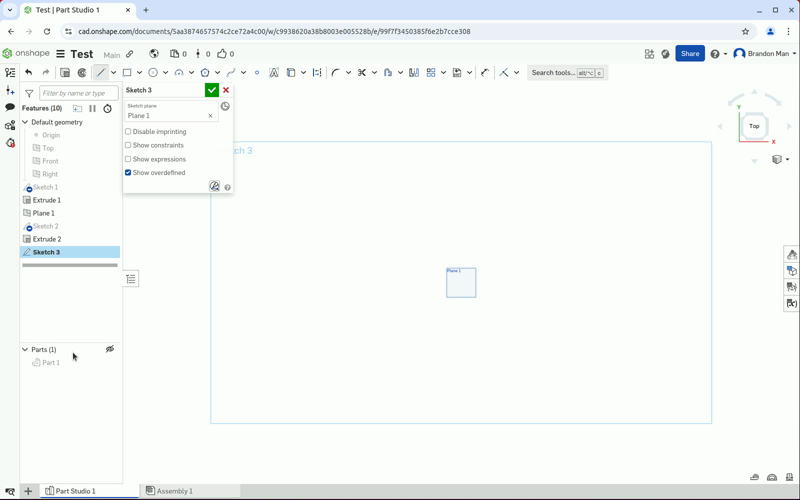
mouse_move(460, 357)
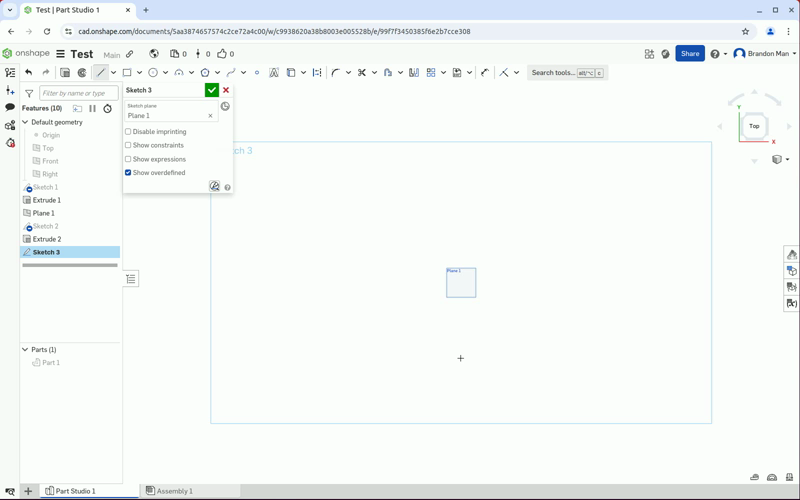
click(460, 357)
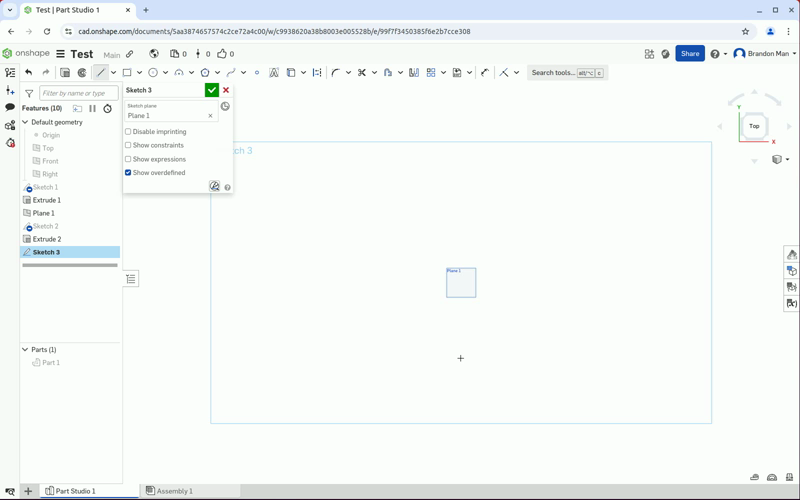
key_up(shift)
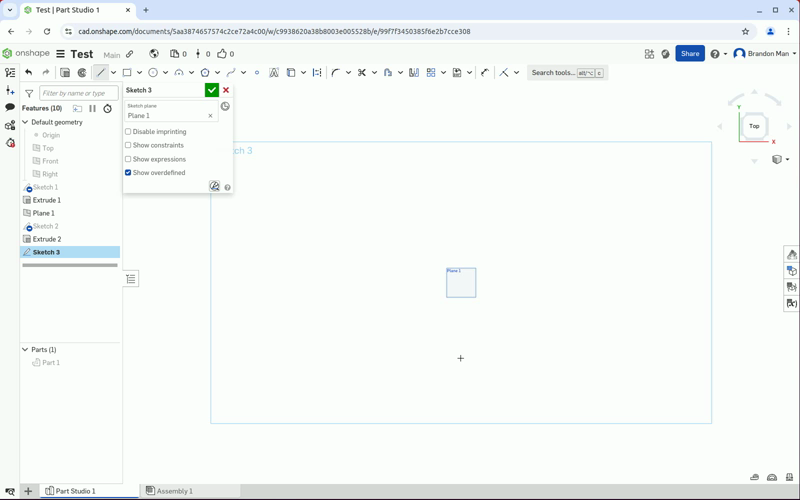
key_down(shift)
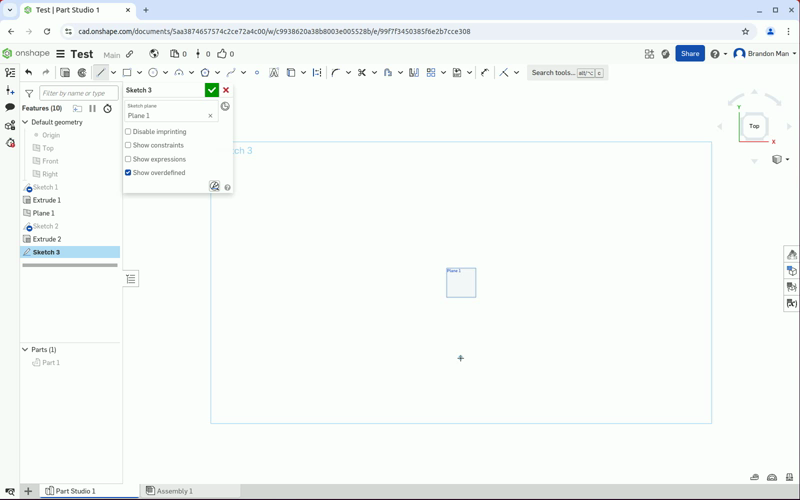
mouse_move(536, 357)
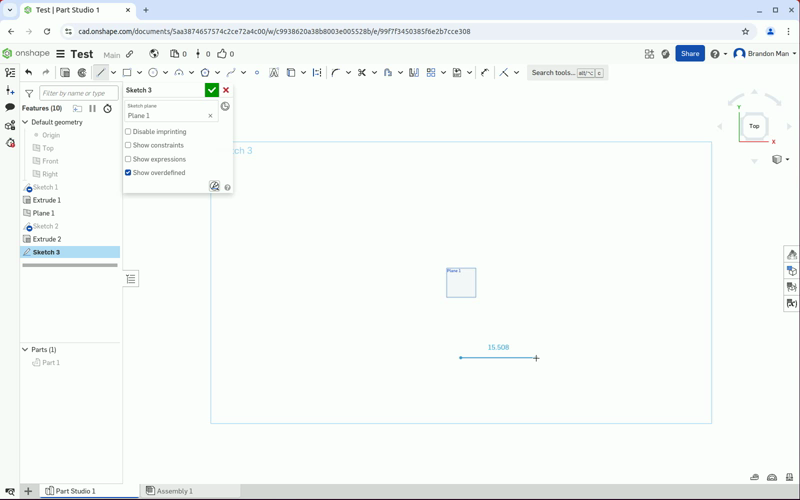
click(536, 357)
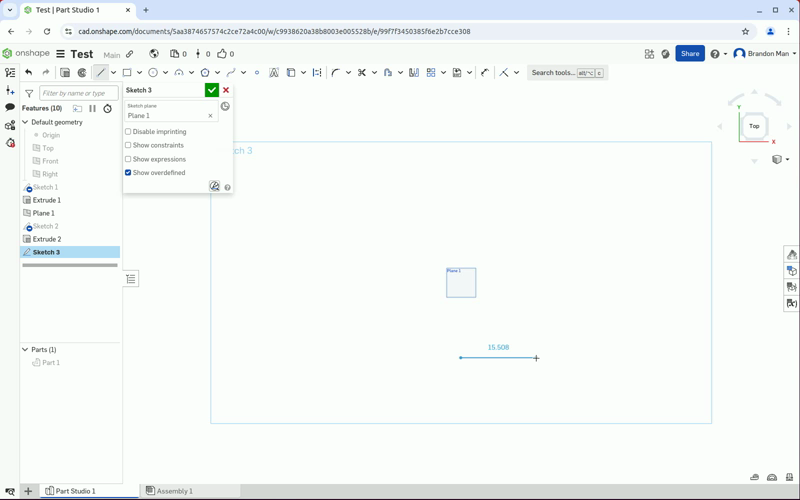
key_up(shift)
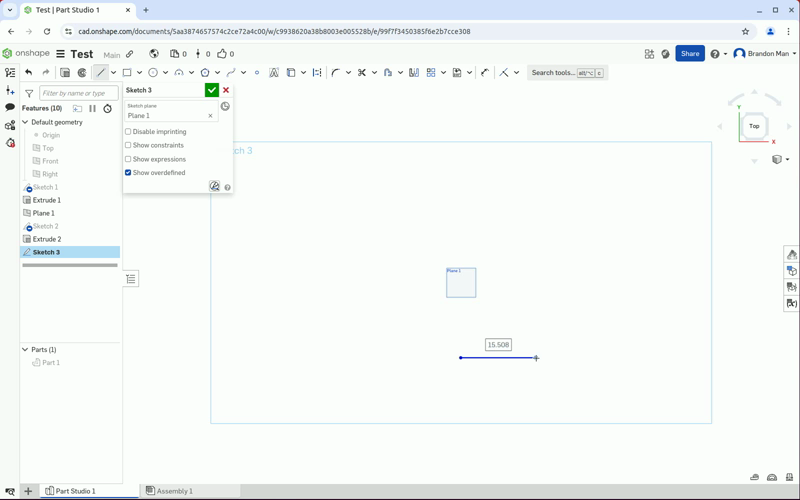
key_down(shift)
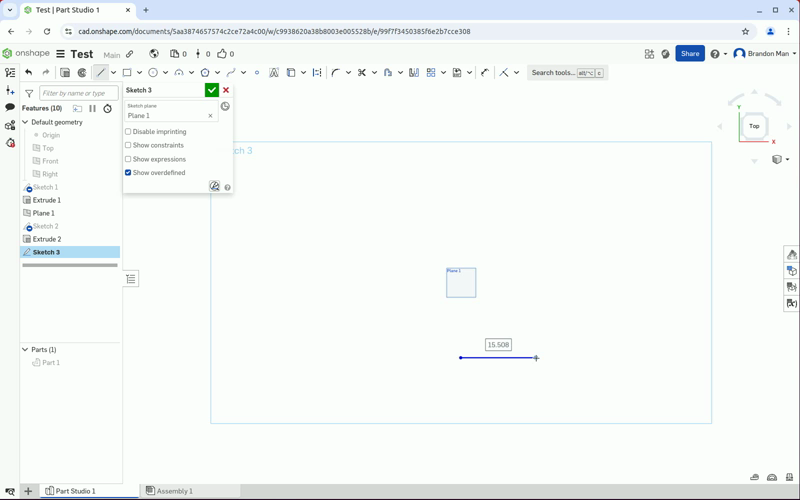
mouse_move(566, 357)
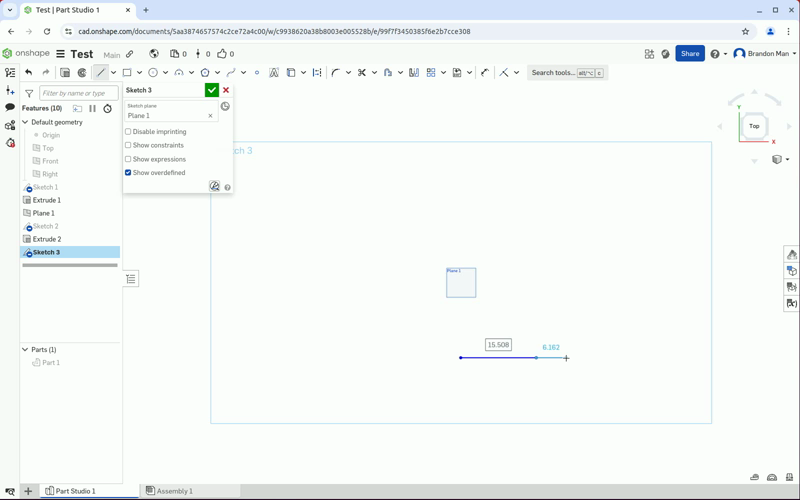
mouse_move(536, 319)
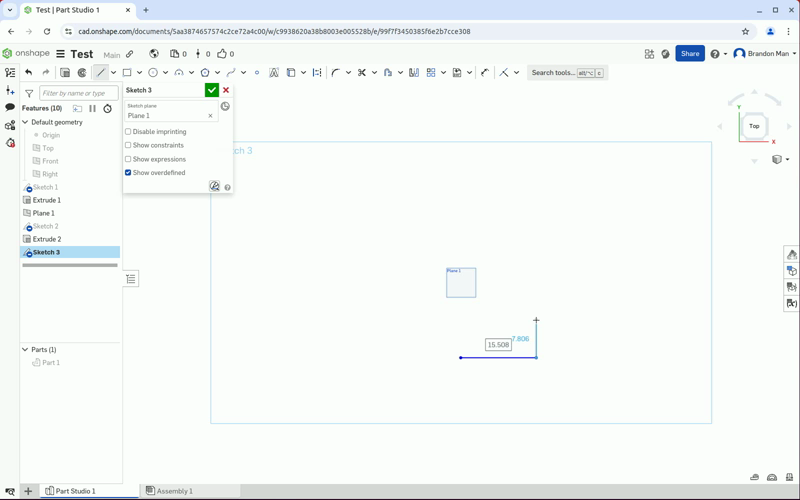
click(536, 319)
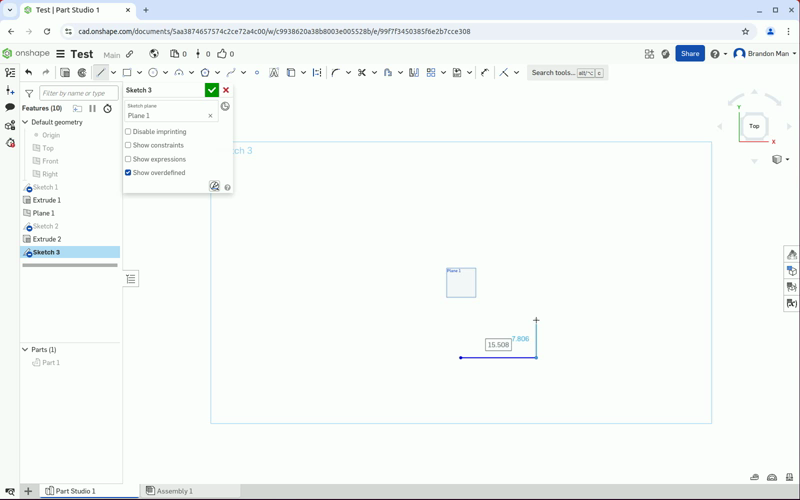
key_up(shift)
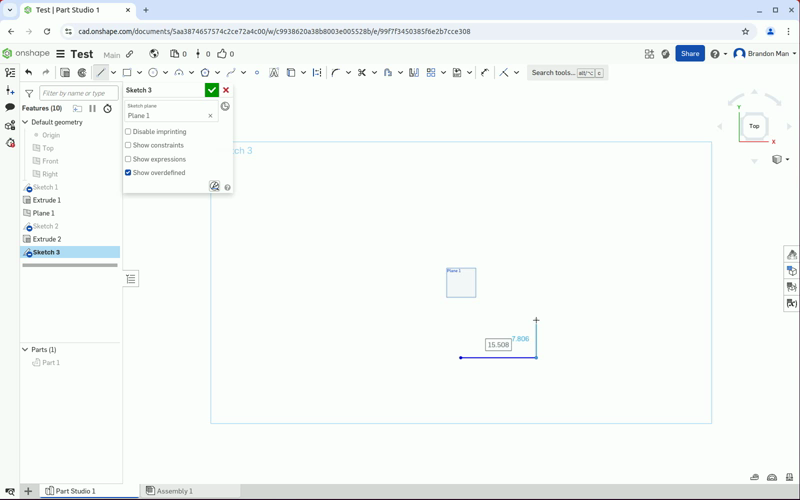
key_down(shift)
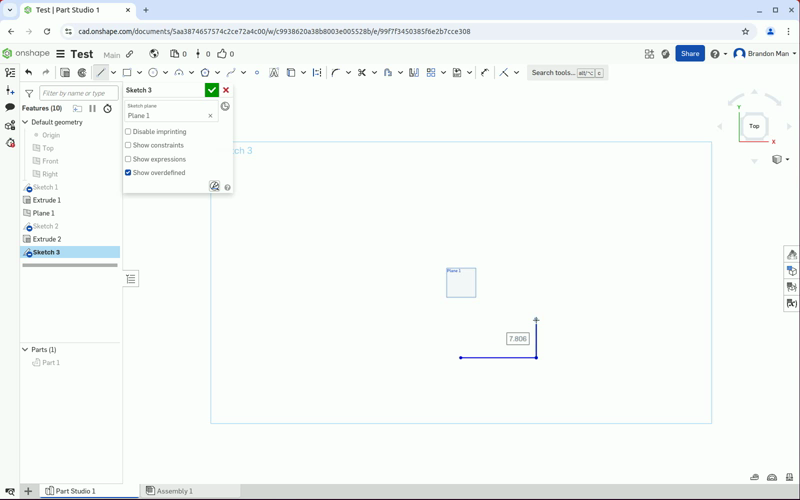
mouse_move(460, 319)
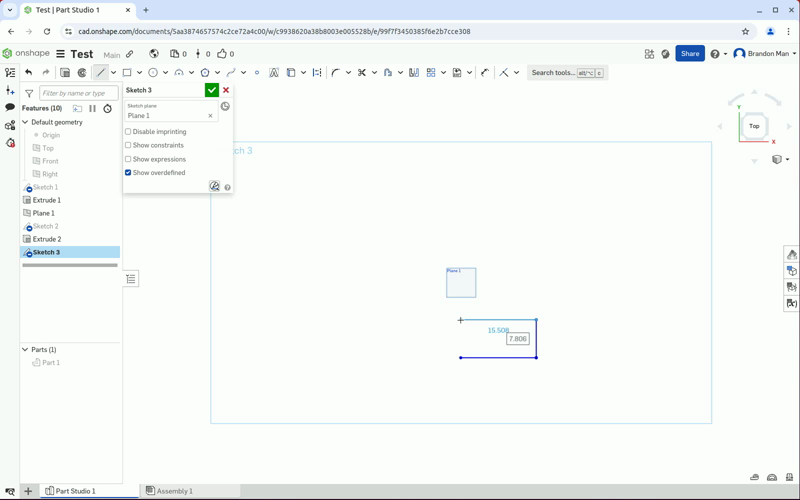
click(460, 319)
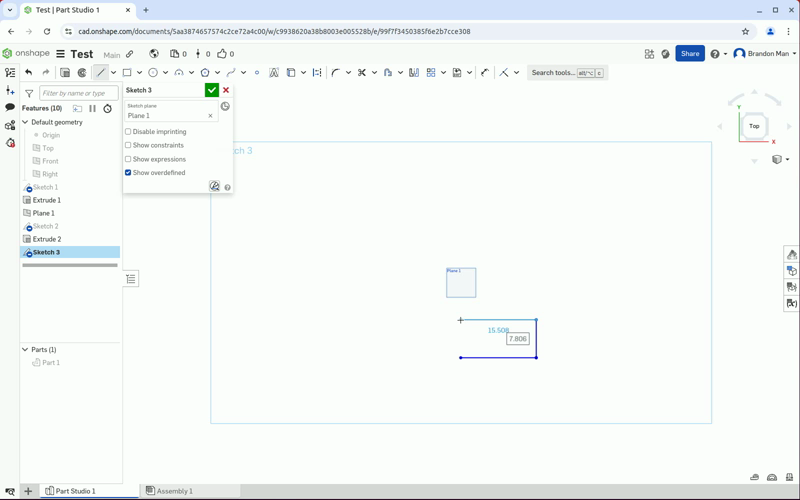
key_up(shift)
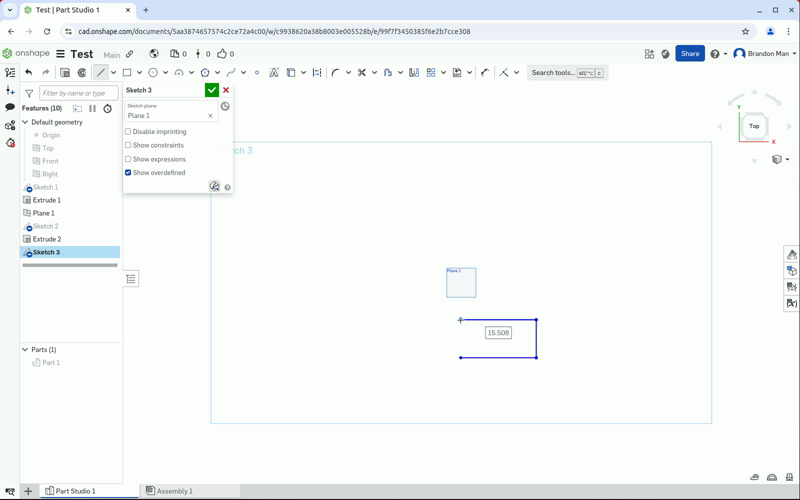
mouse_move(490, 319)
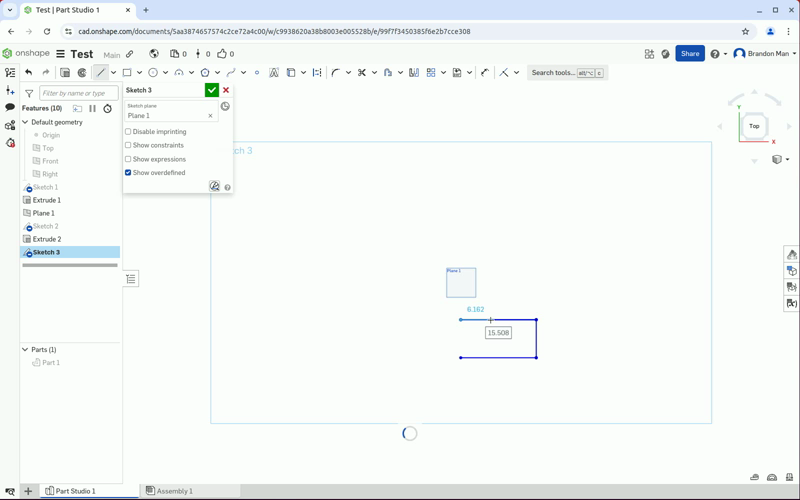
key_down(shift)
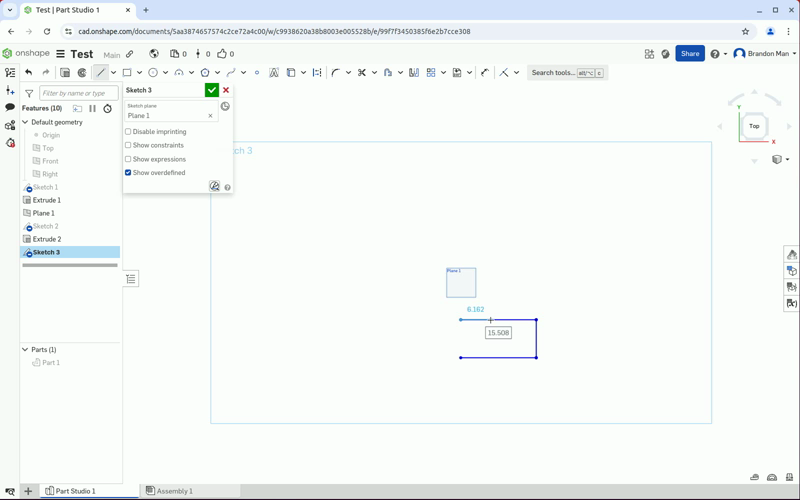
mouse_move(460, 357)
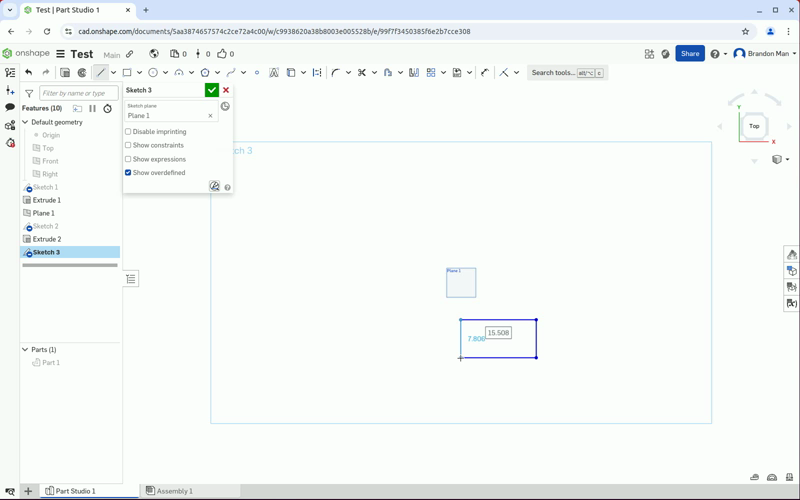
key_up(shift)
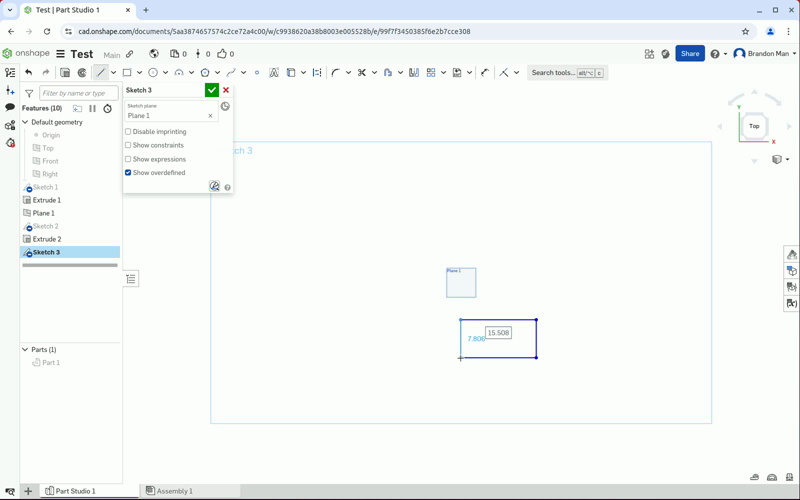
click(460, 357)
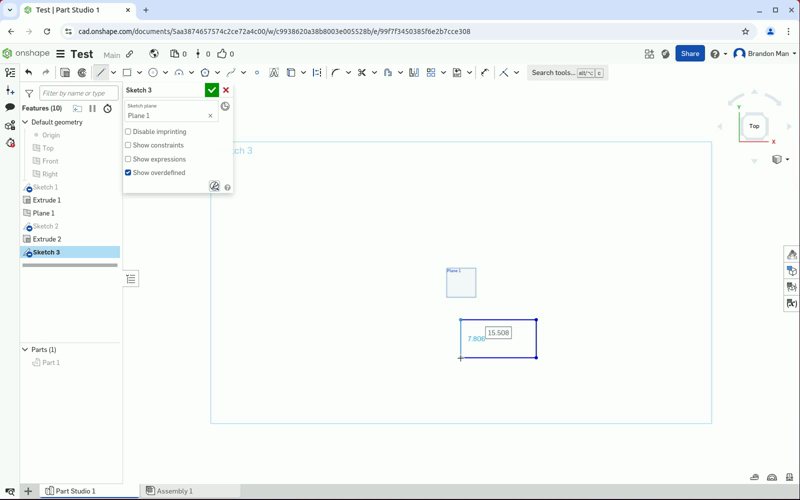
key(esc)
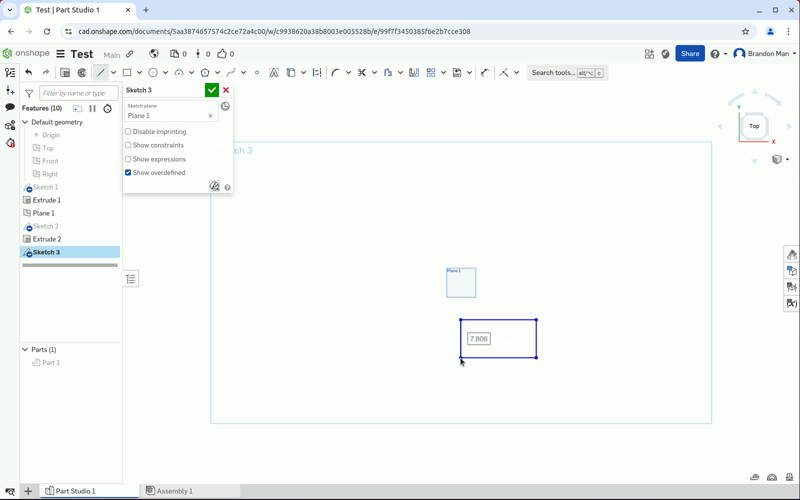
mouse_move(510, 341)
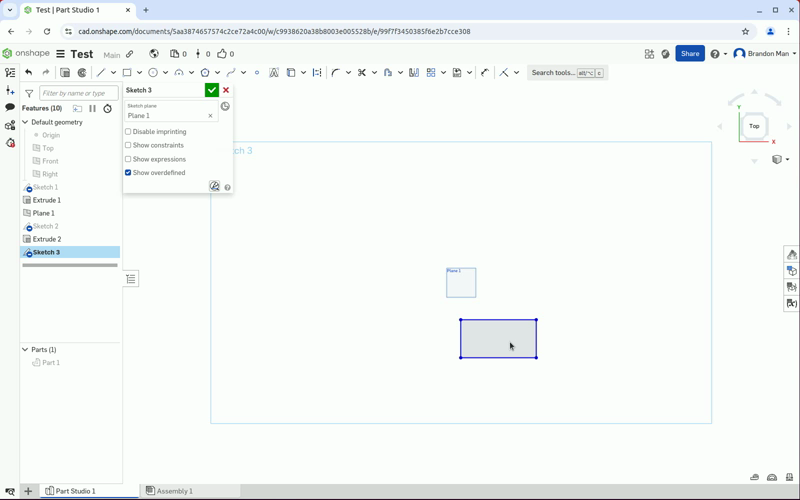
click(510, 341)
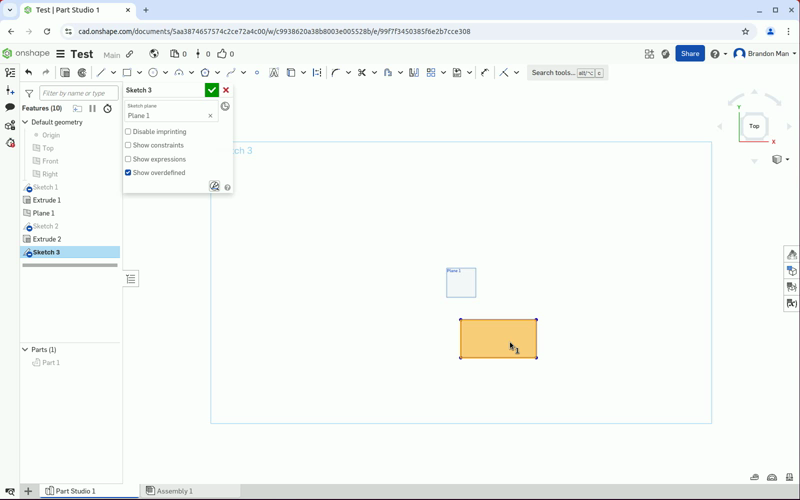
mouse_move(73, 352)
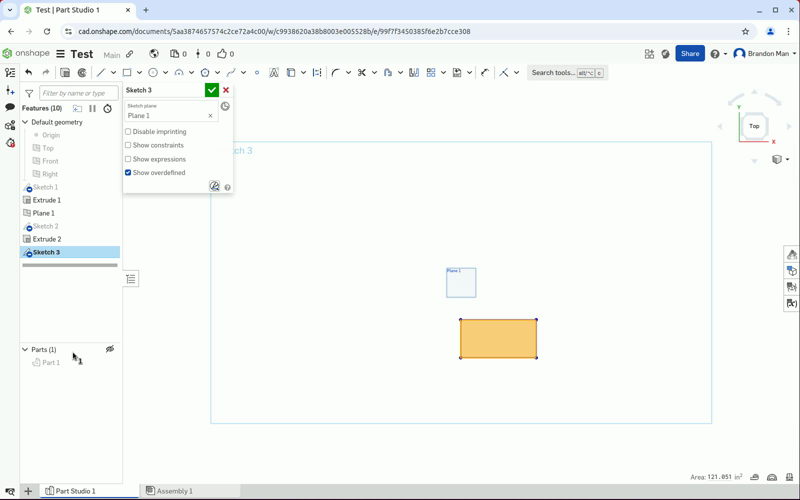
key(shift+y)
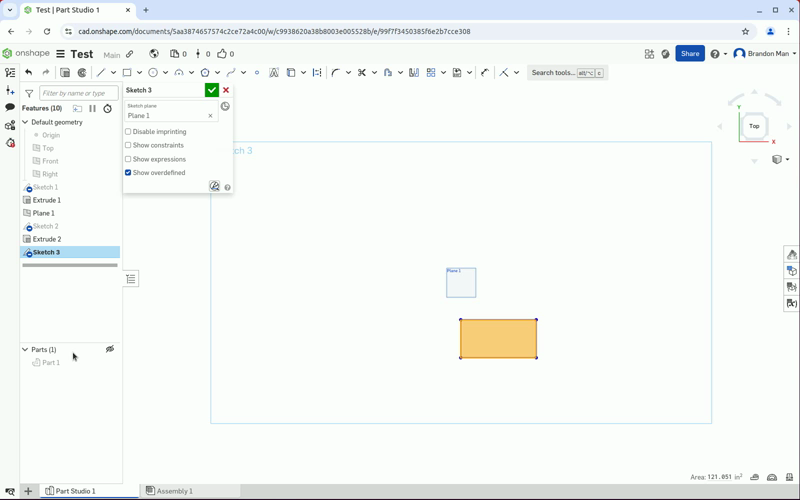
key(shift+e)
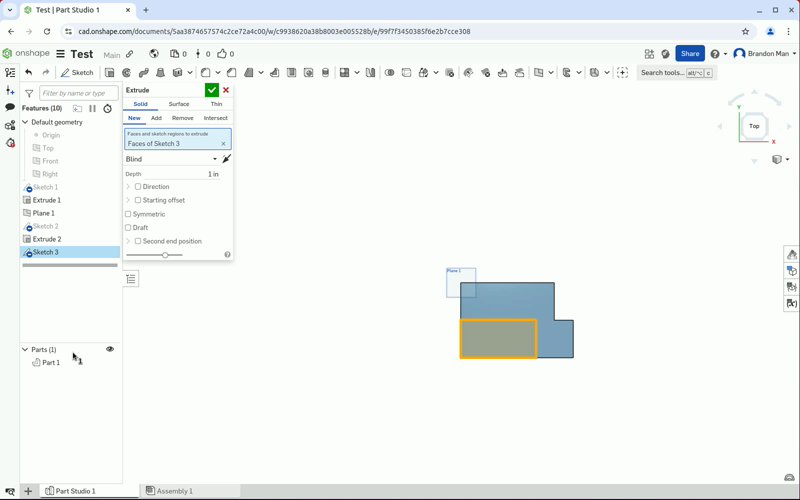
mouse_move(143, 106)
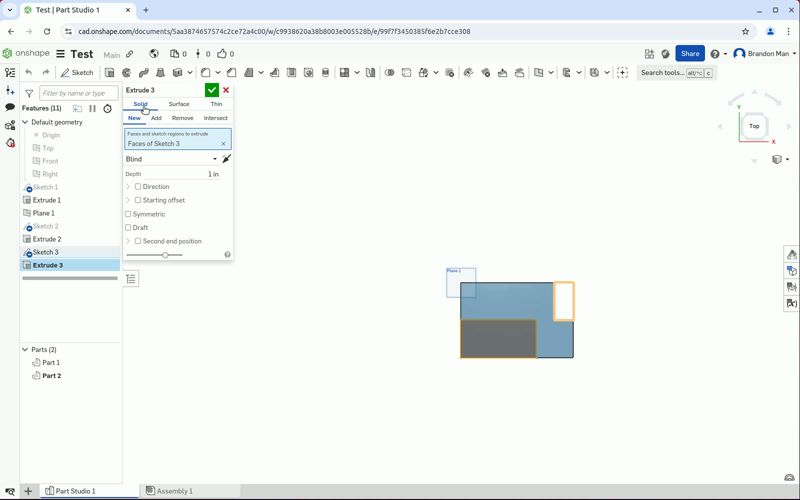
click(143, 106)
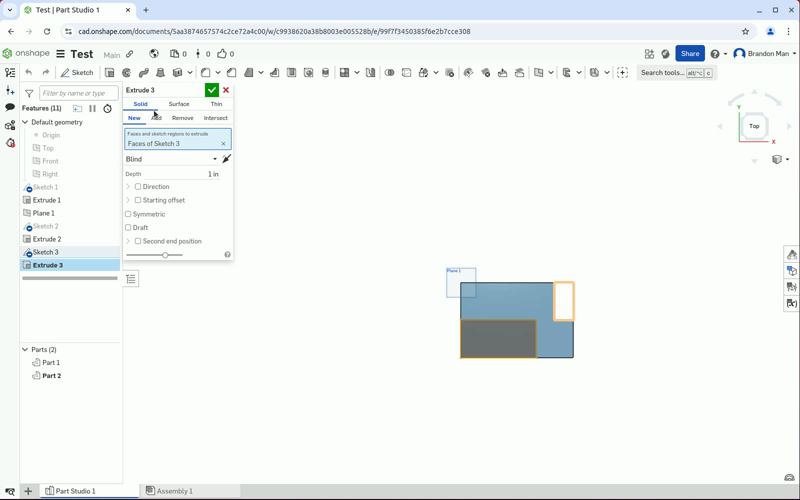
mouse_move(186, 120)
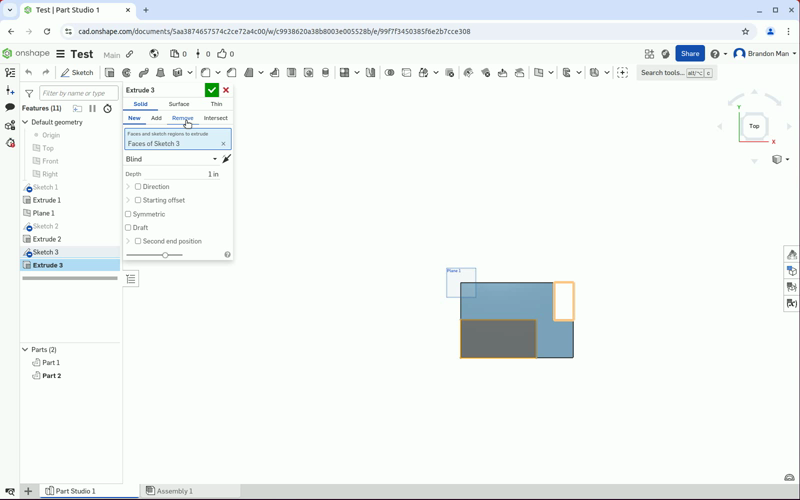
click(186, 120)
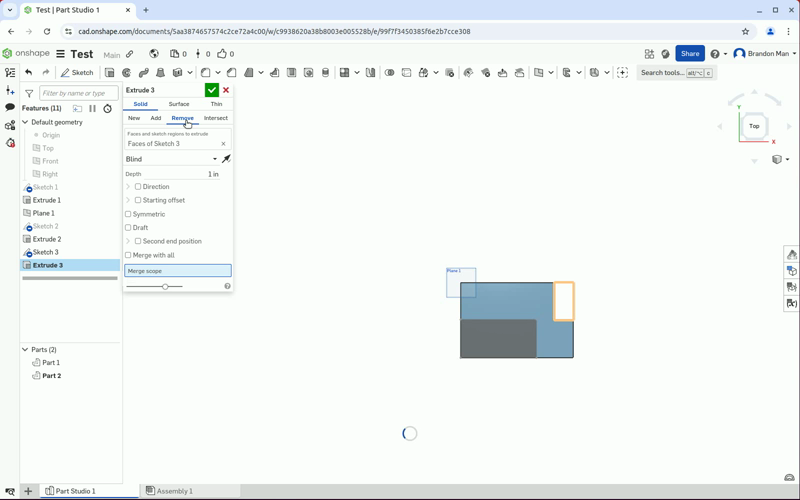
key(tab, 4)
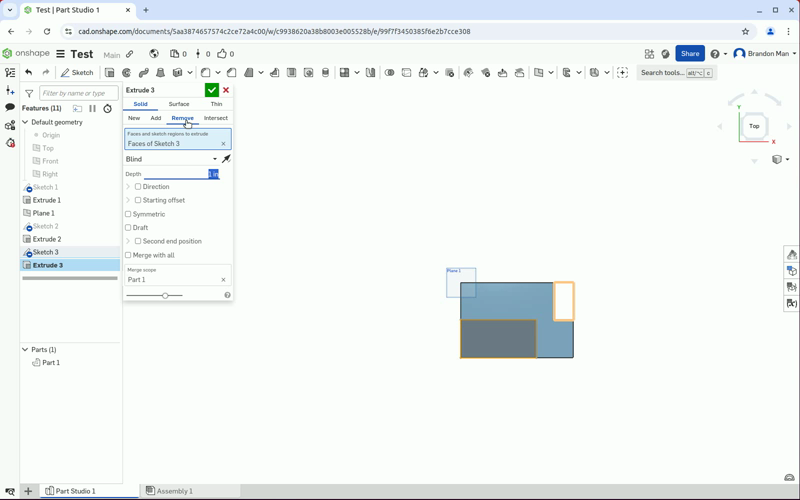
text(11.554)
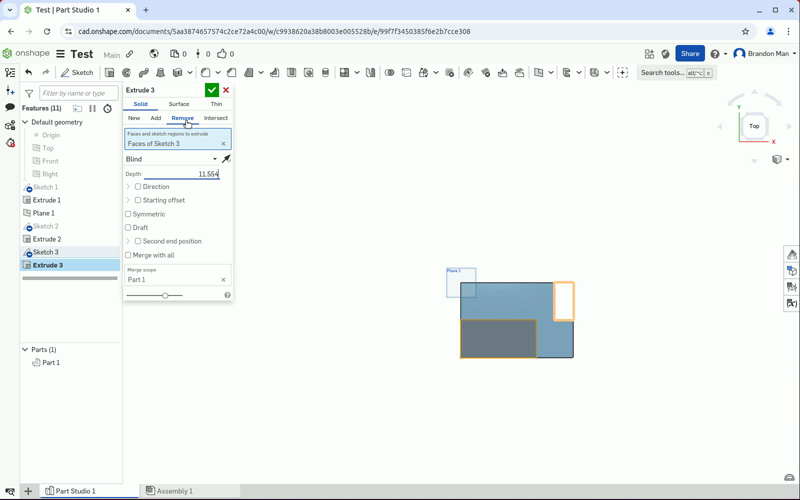
key(tab, 6)
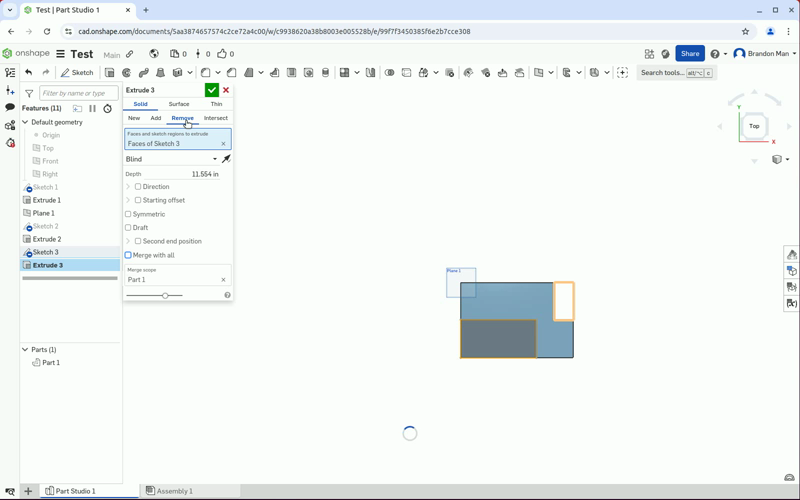
key(space)
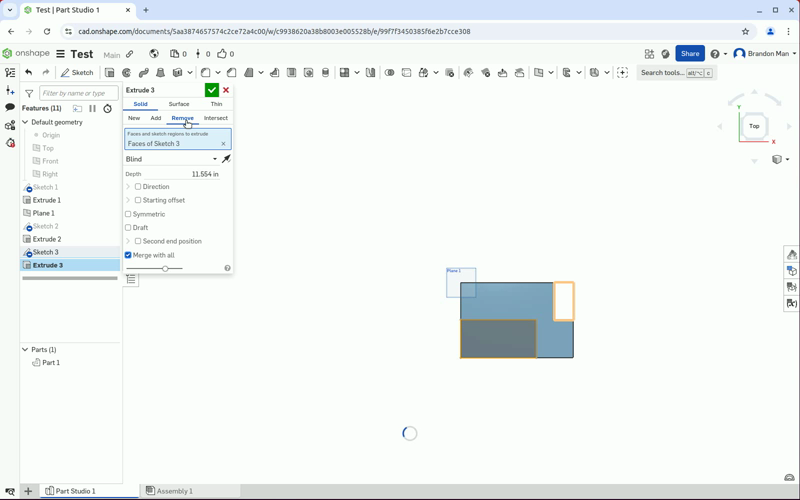
key(enter)
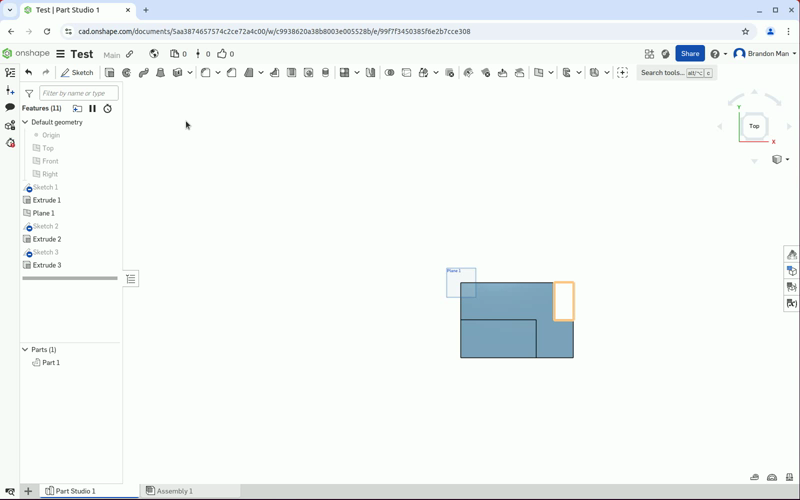
key(shift+h)
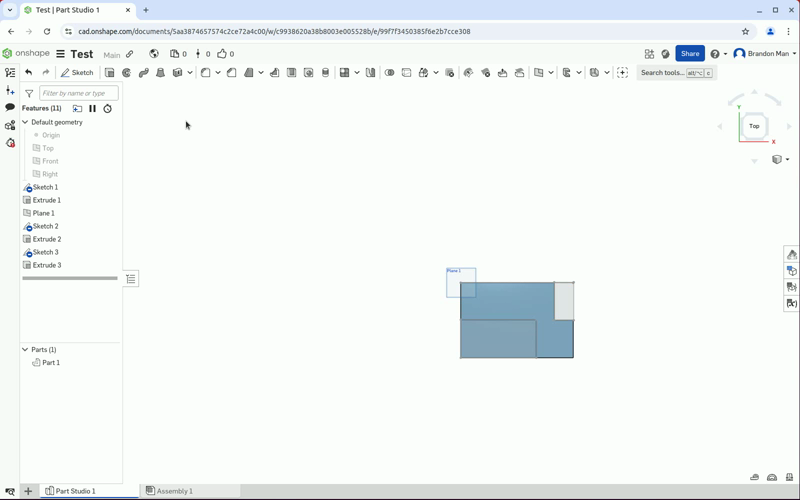
key(shift+h)
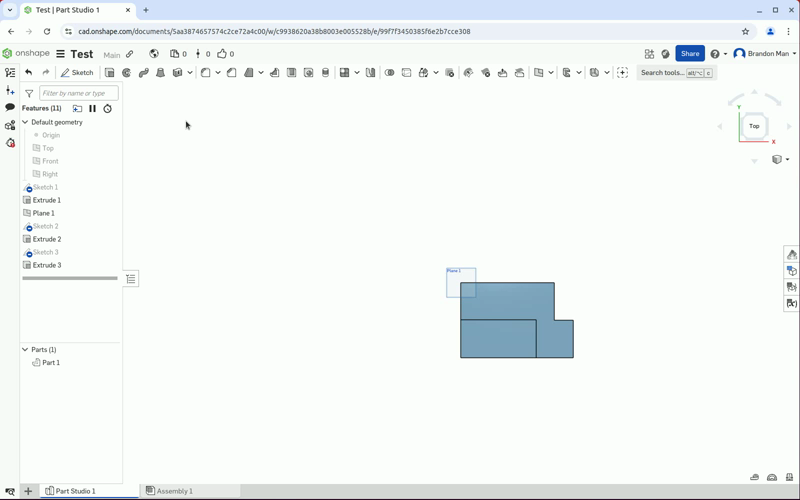
mouse_move(73, 189)
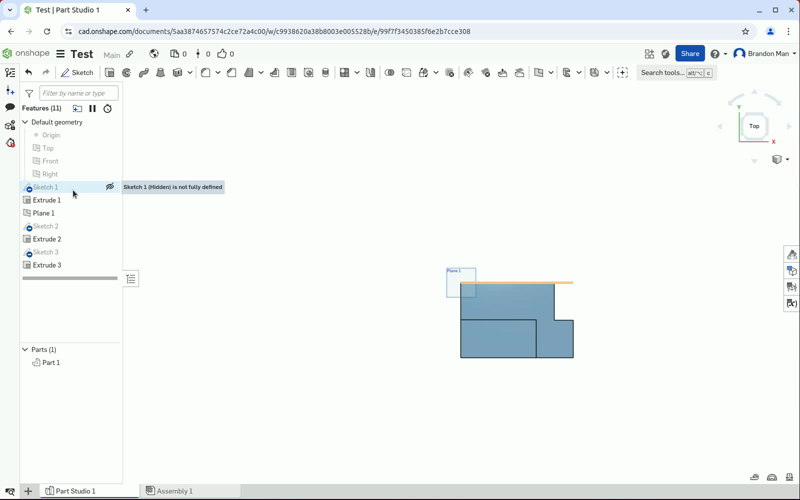
click(73, 189)
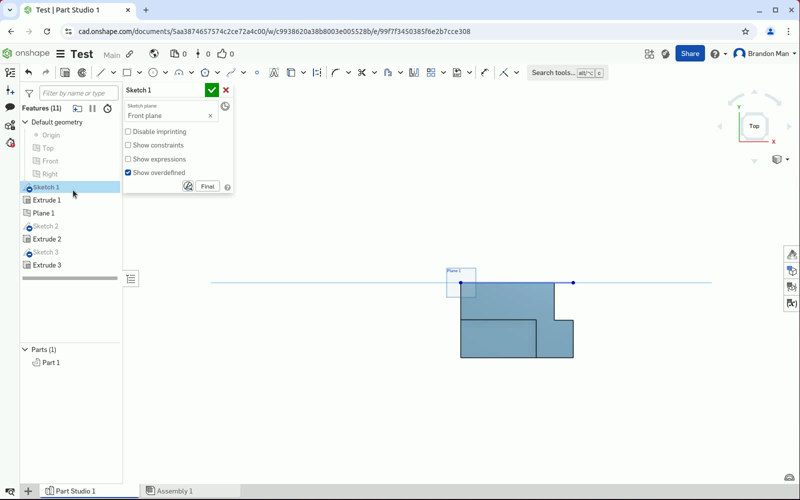
mouse_move(229, 92)
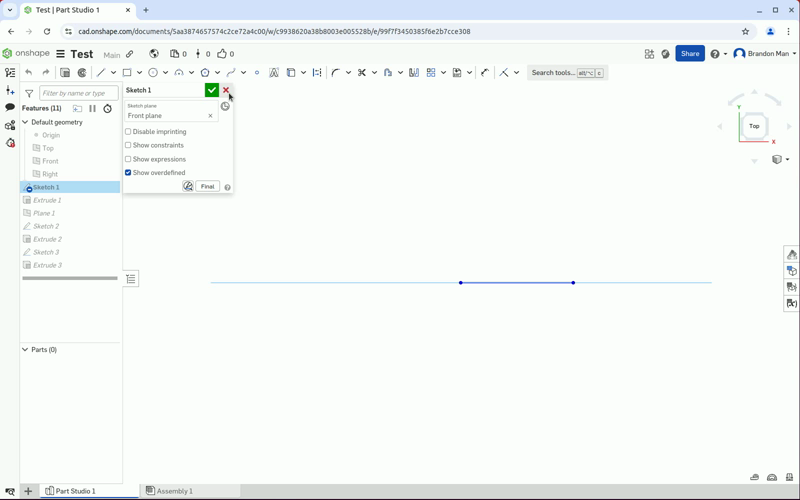
click(229, 92)
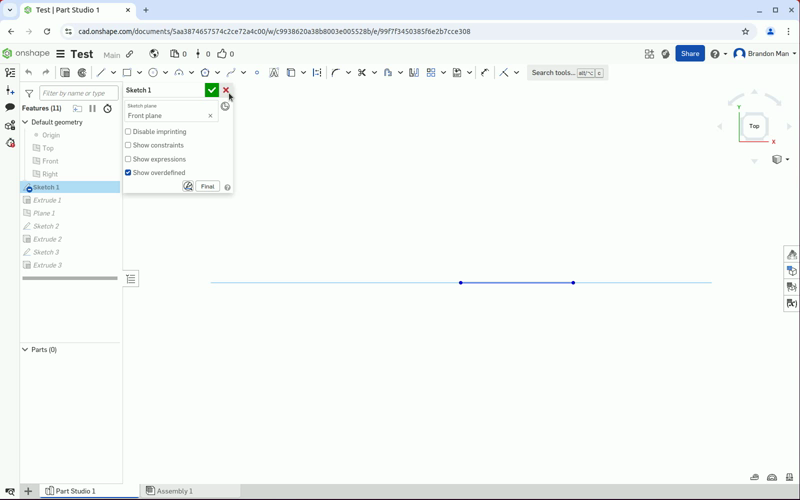
key(shift+s)
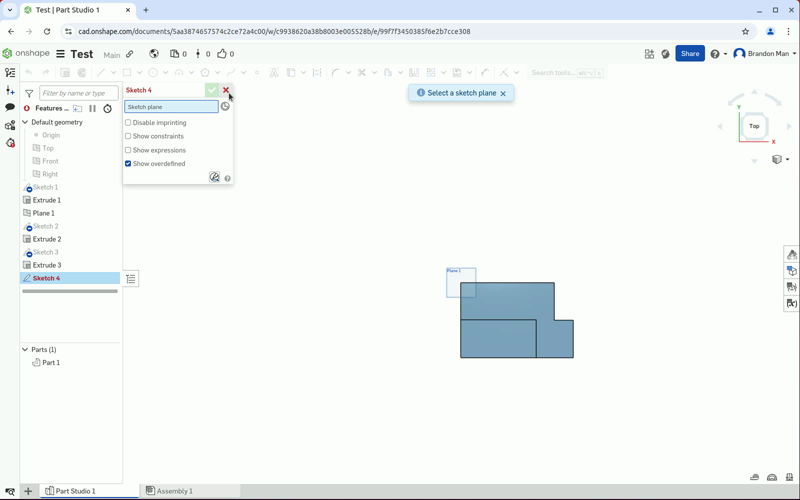
mouse_move(73, 215)
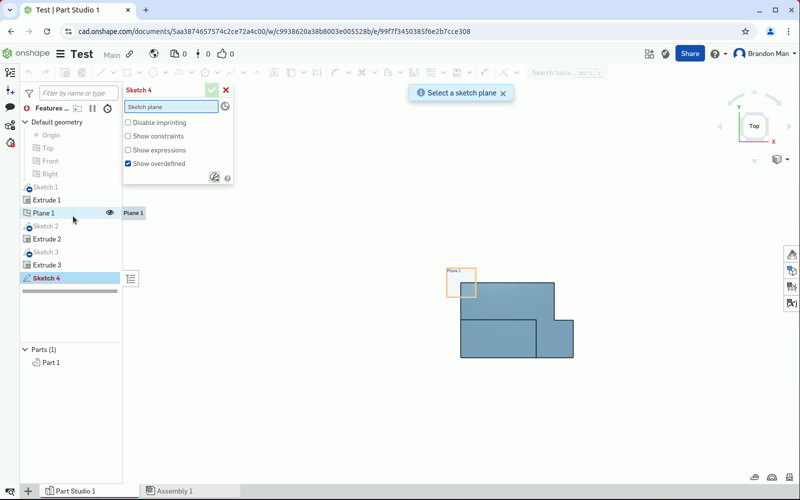
click(73, 215)
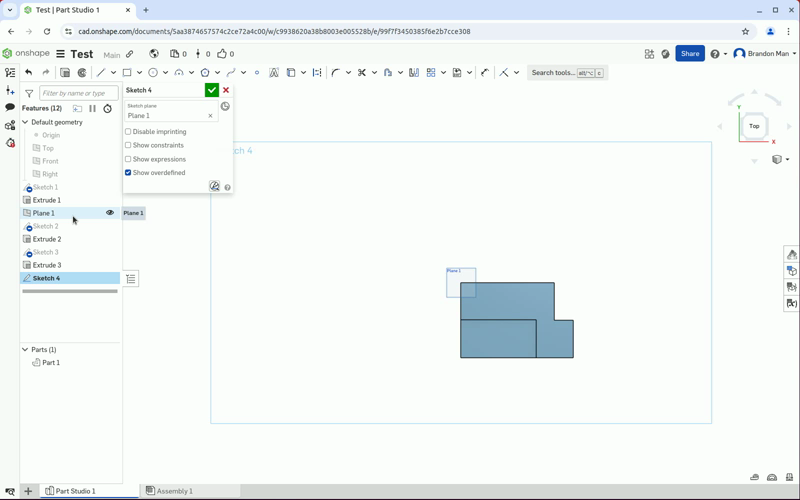
mouse_move(73, 352)
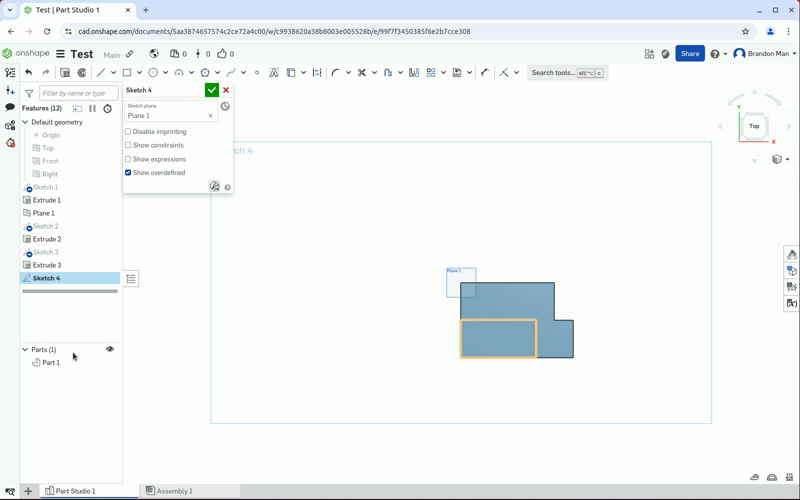
key(y)
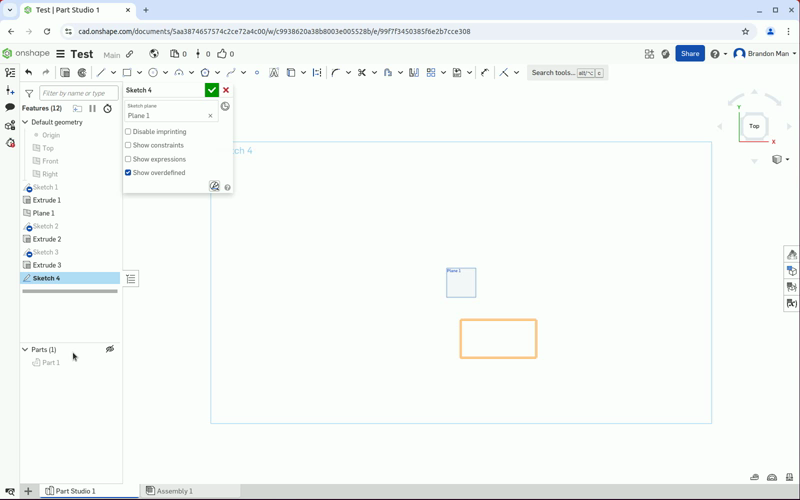
key(l)
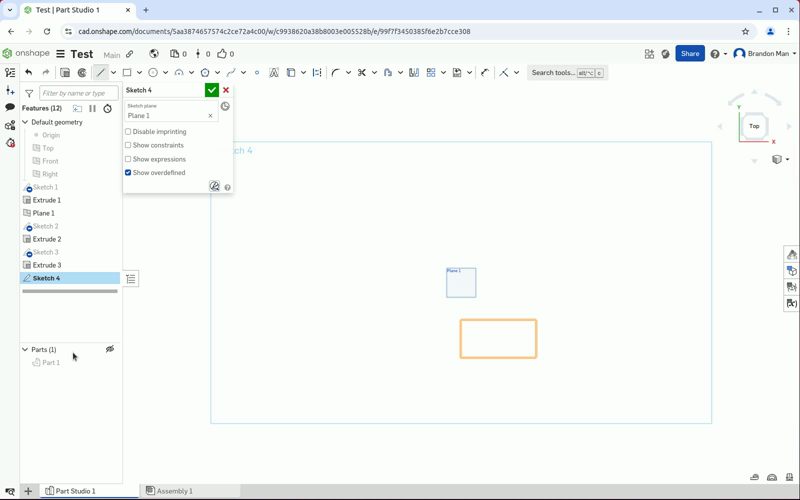
key_down(shift)
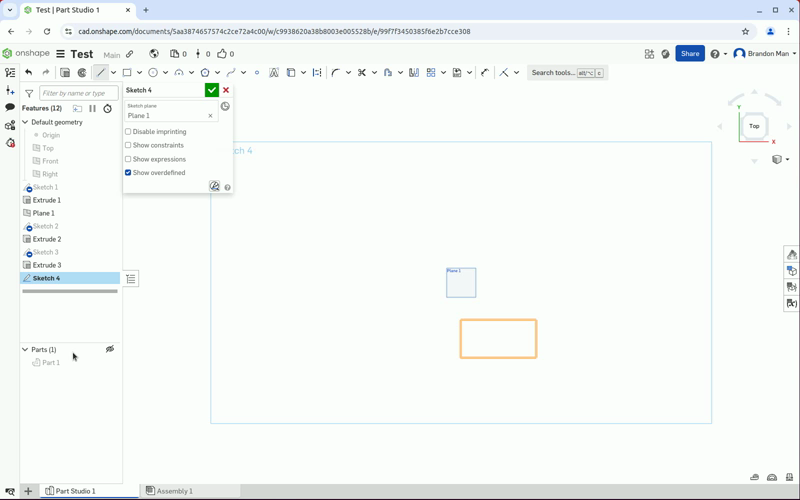
mouse_move(535, 357)
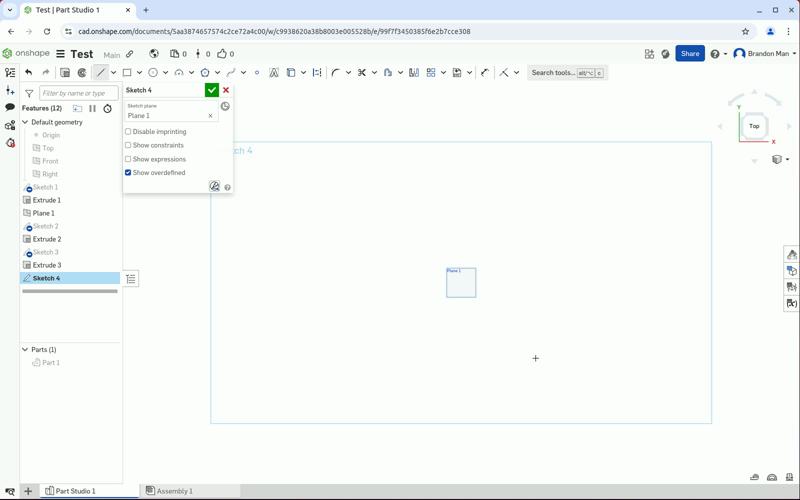
click(535, 357)
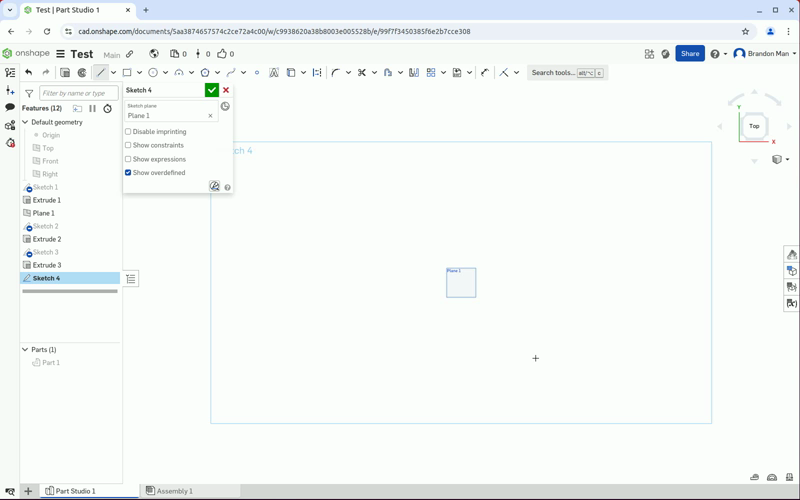
key_up(shift)
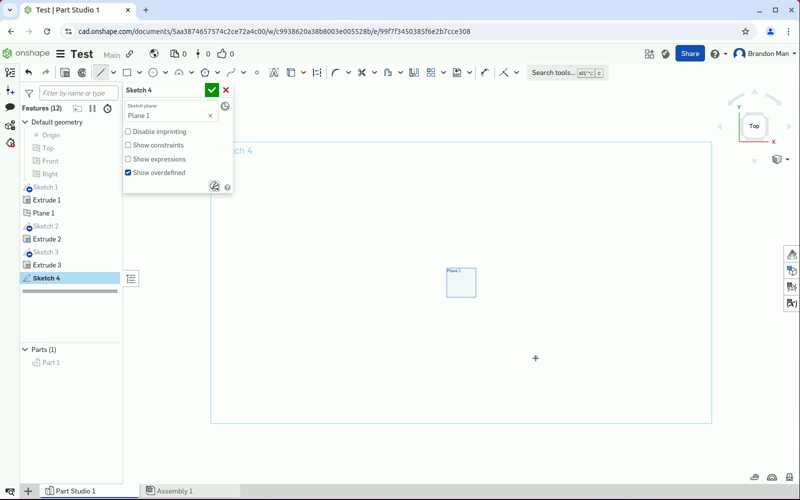
key_down(shift)
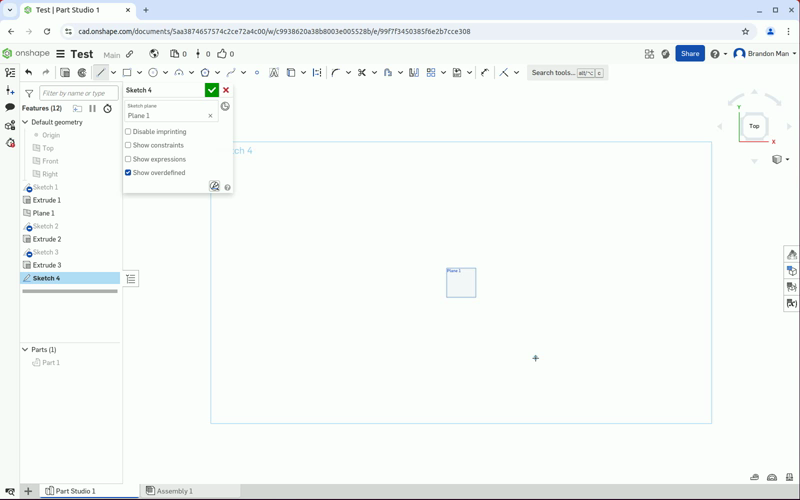
mouse_move(565, 357)
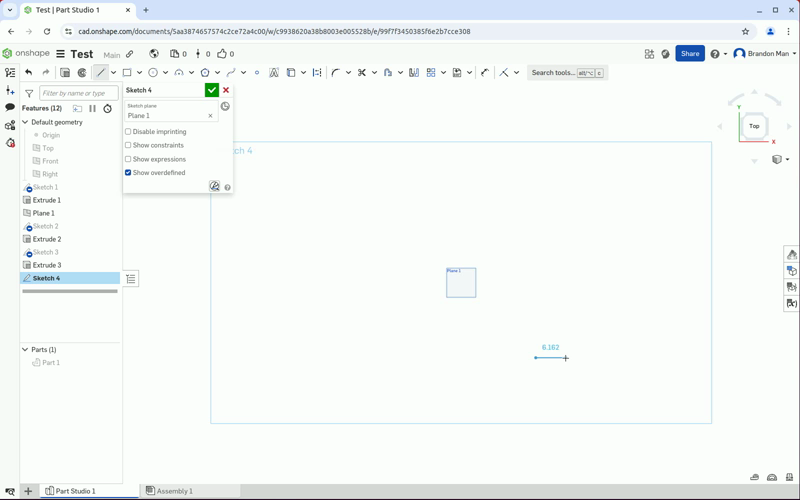
mouse_move(574, 357)
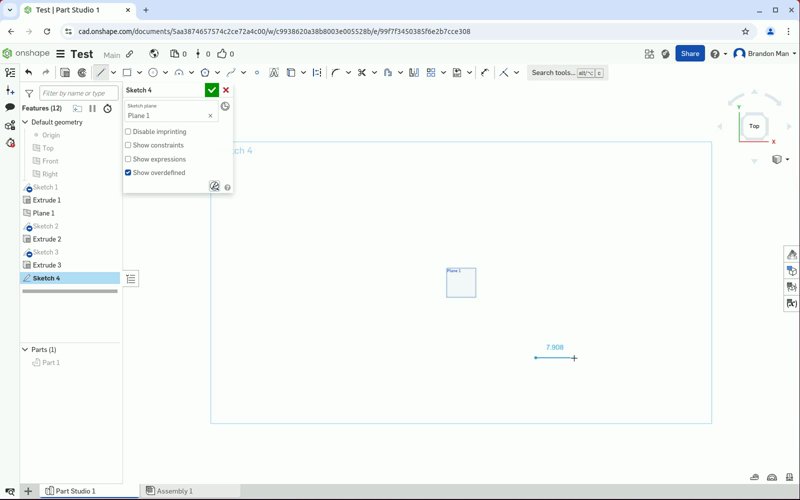
click(574, 357)
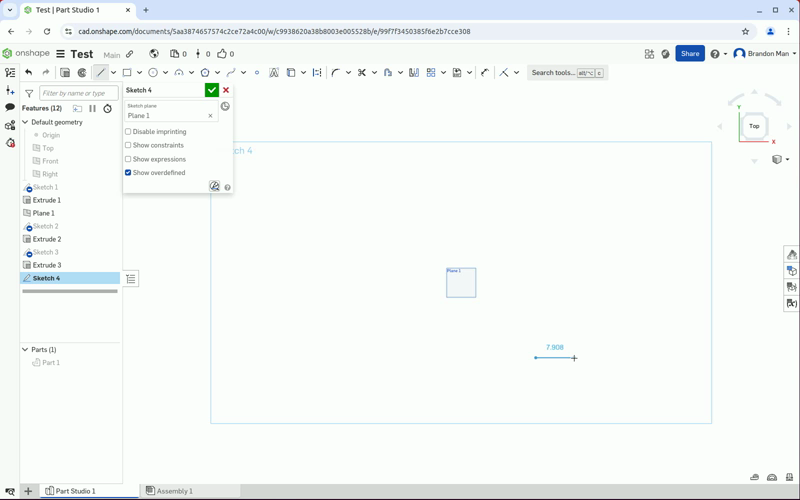
key_up(shift)
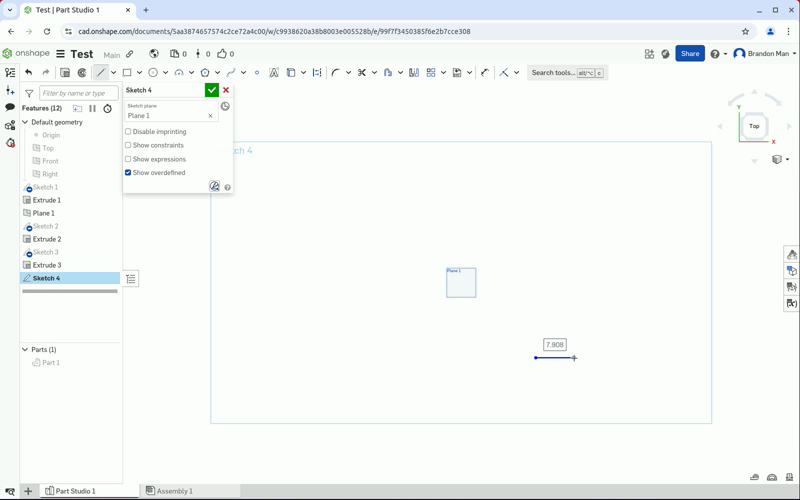
key_down(shift)
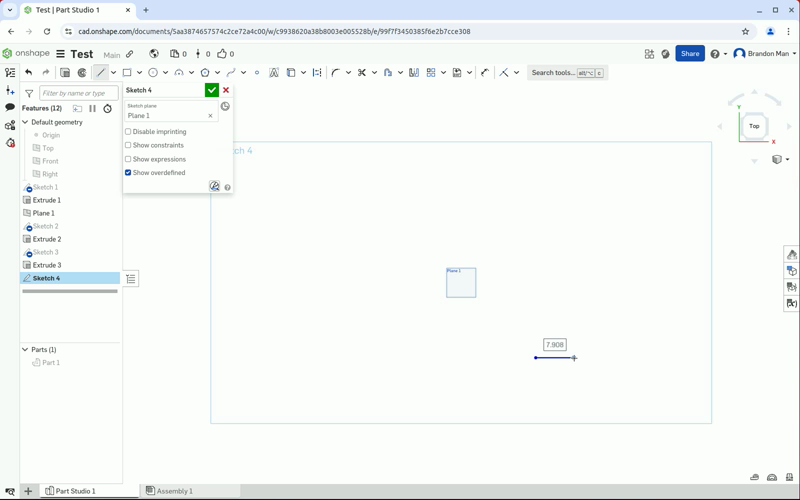
mouse_move(589, 357)
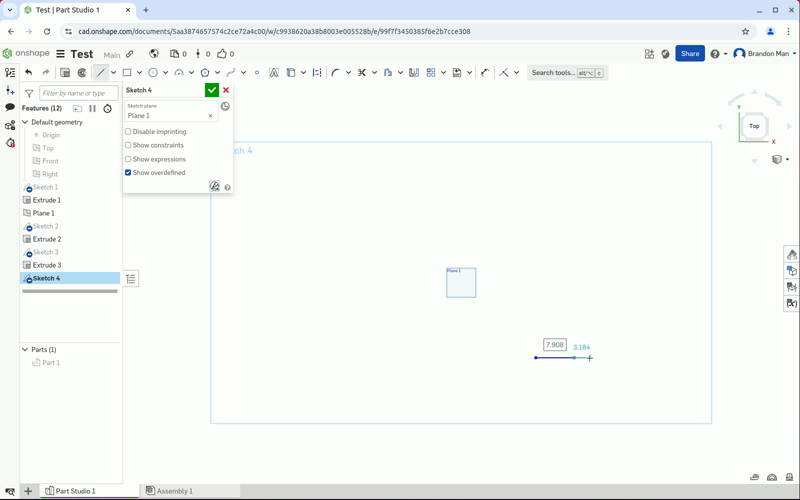
mouse_move(574, 319)
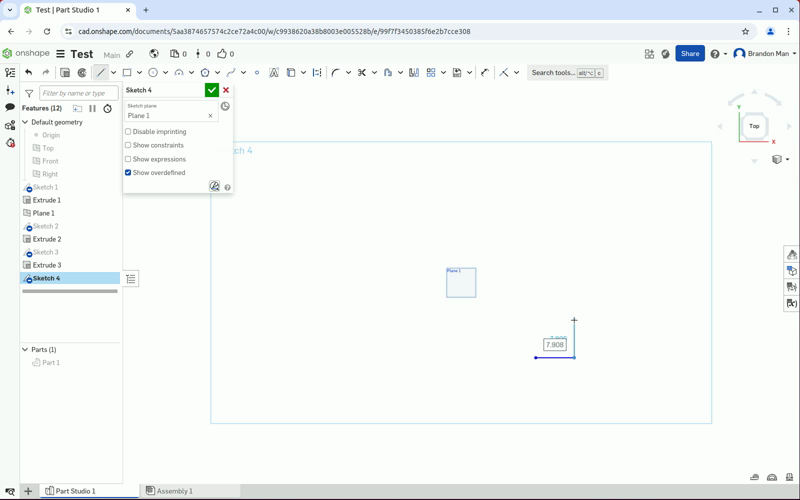
click(574, 319)
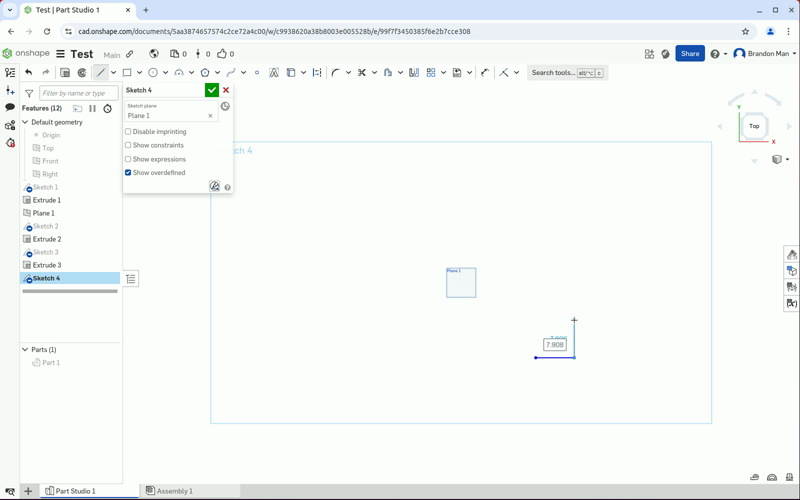
key_up(shift)
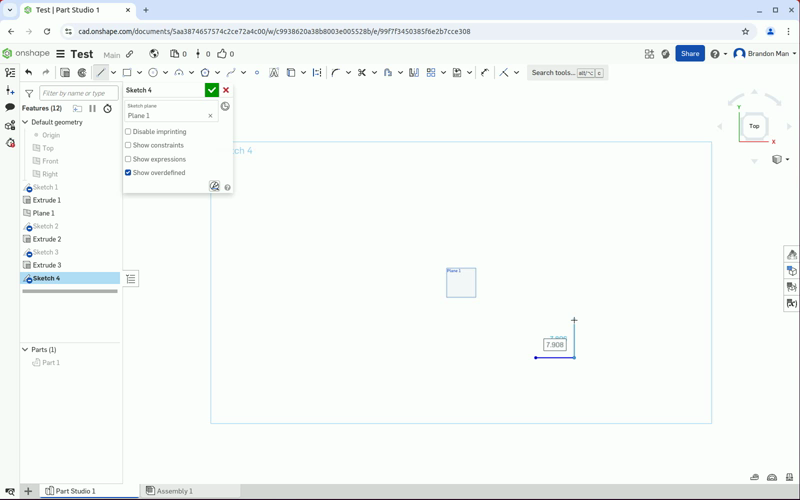
key_down(shift)
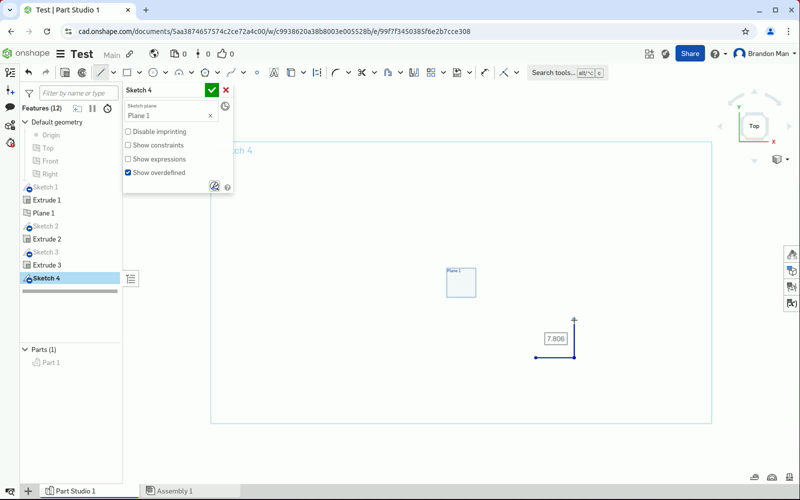
mouse_move(589, 319)
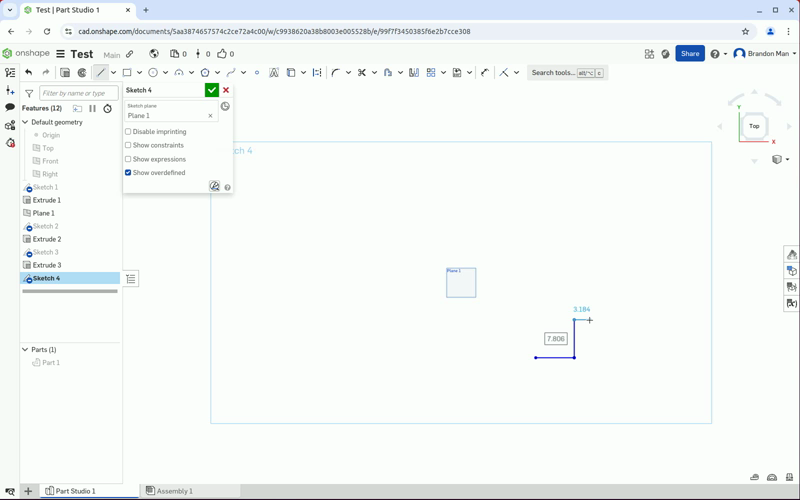
mouse_move(555, 319)
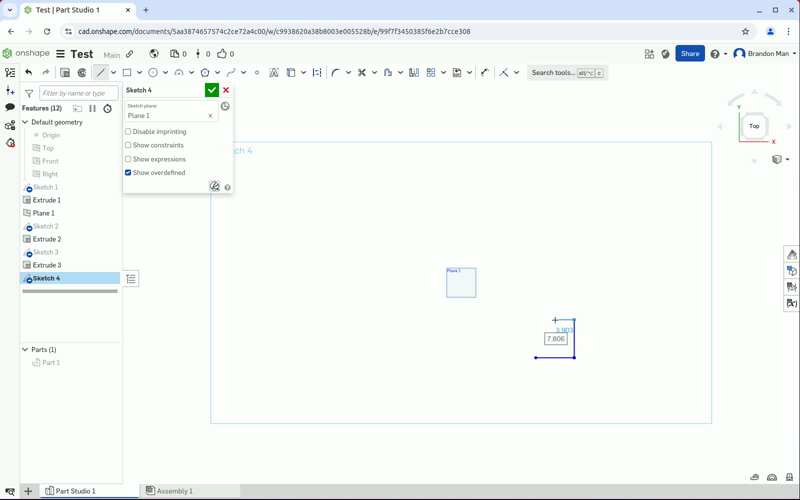
click(555, 319)
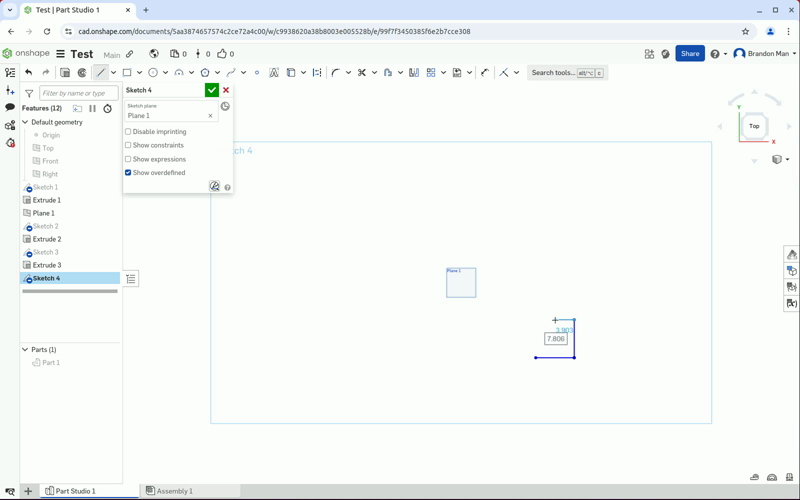
key_up(shift)
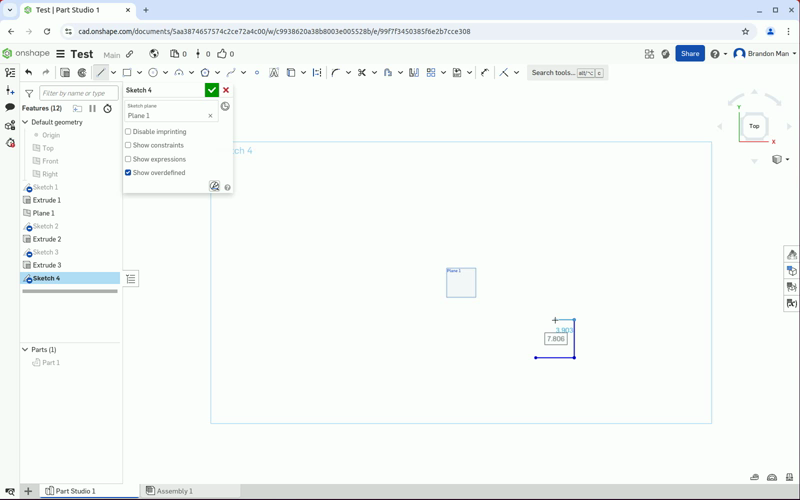
key_down(shift)
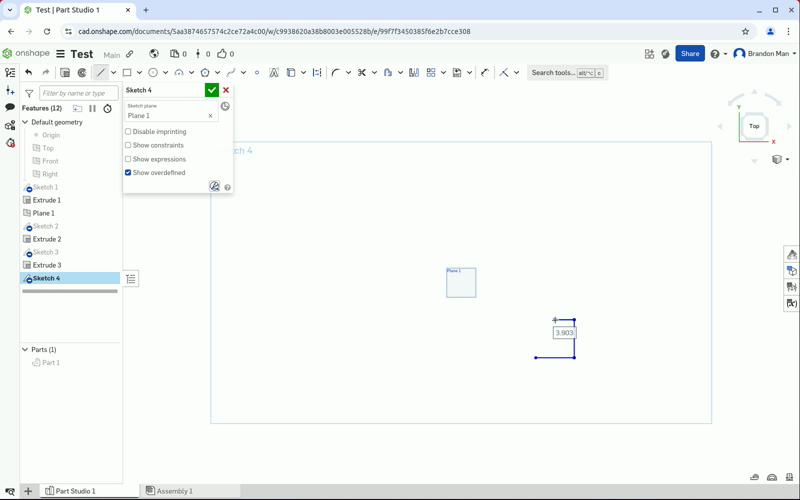
mouse_move(585, 319)
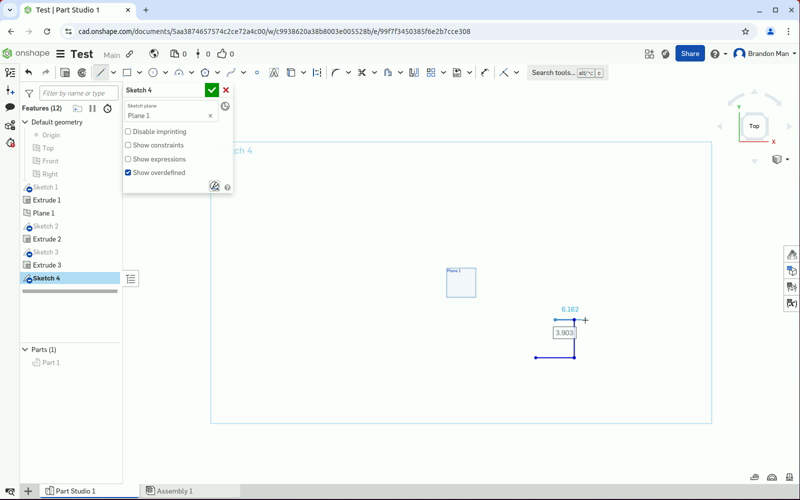
mouse_move(535, 319)
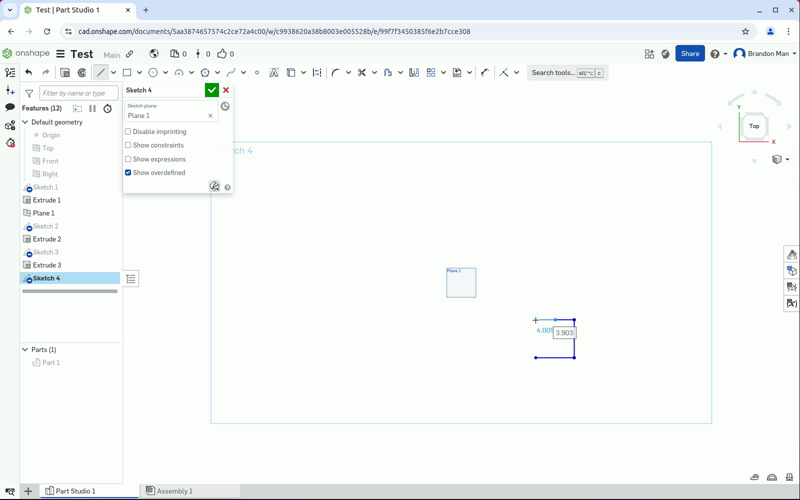
click(535, 319)
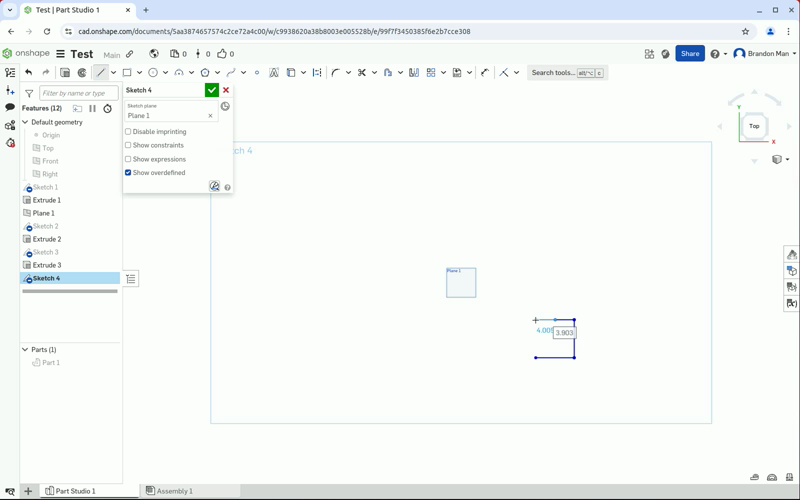
key_up(shift)
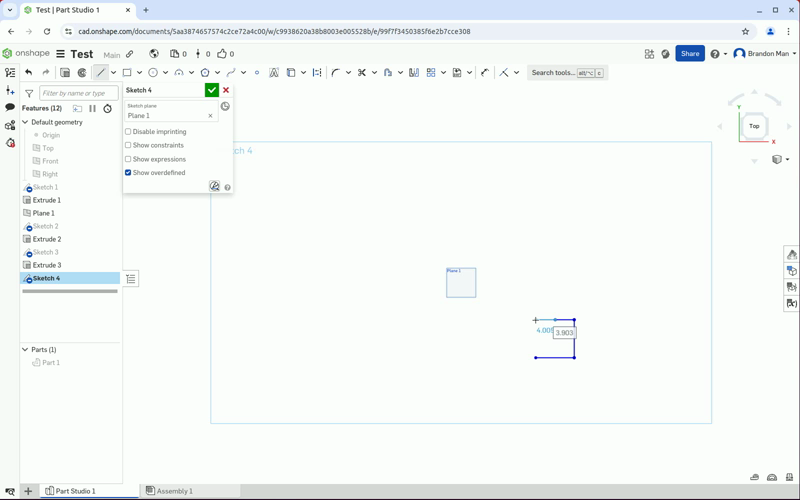
mouse_move(565, 319)
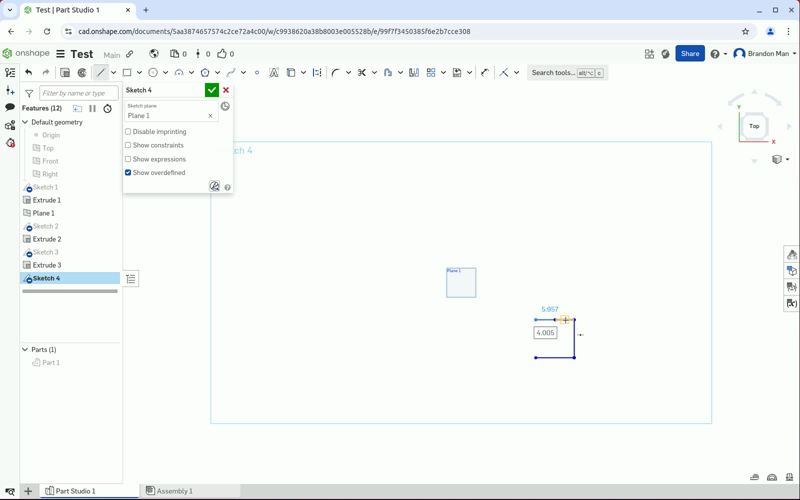
key_down(shift)
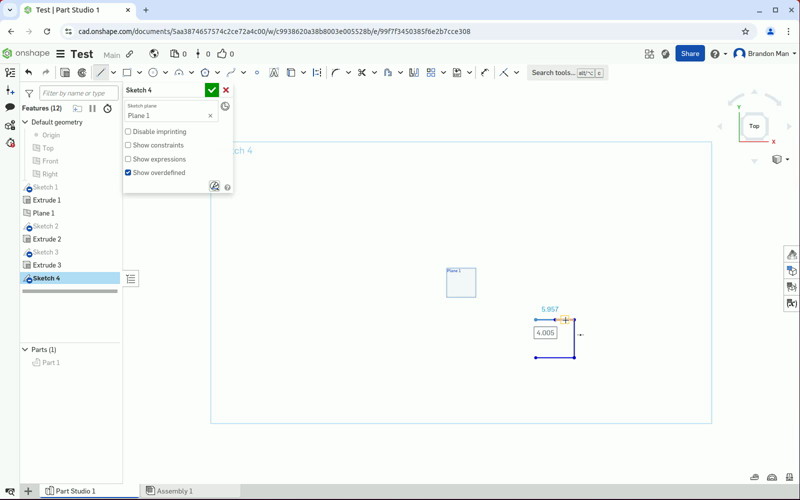
mouse_move(535, 357)
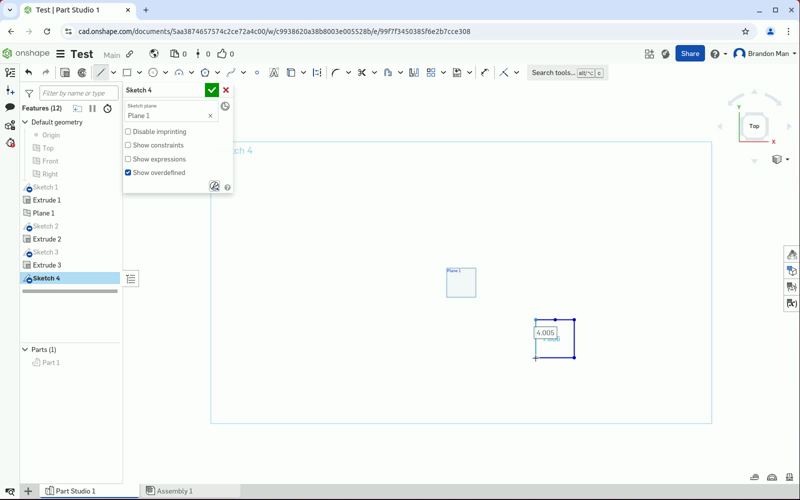
key_up(shift)
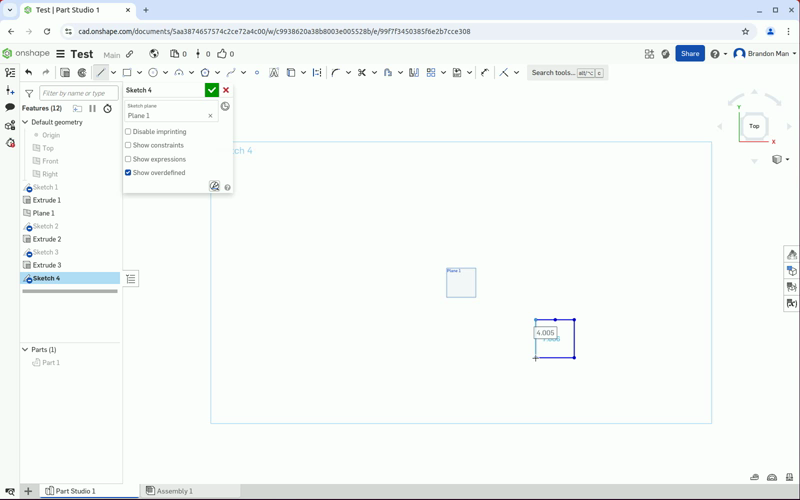
click(535, 357)
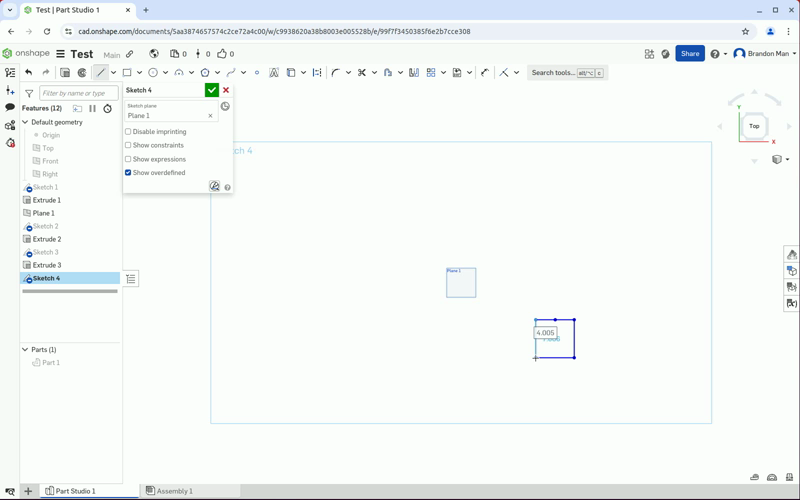
key(esc)
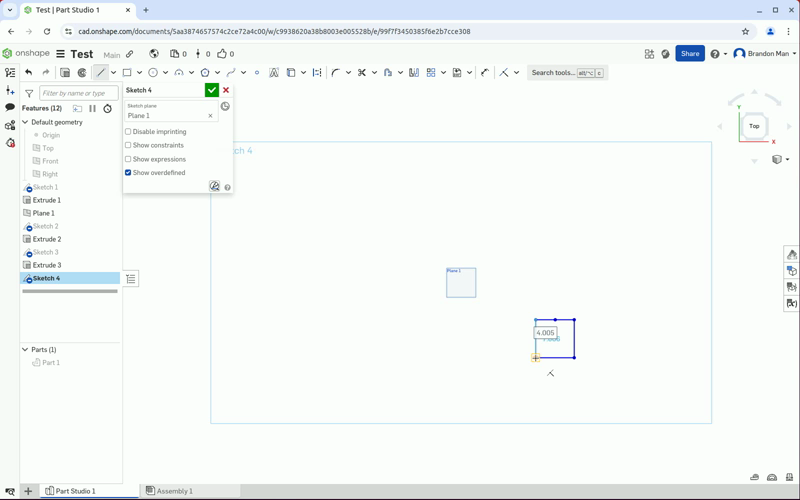
mouse_move(553, 348)
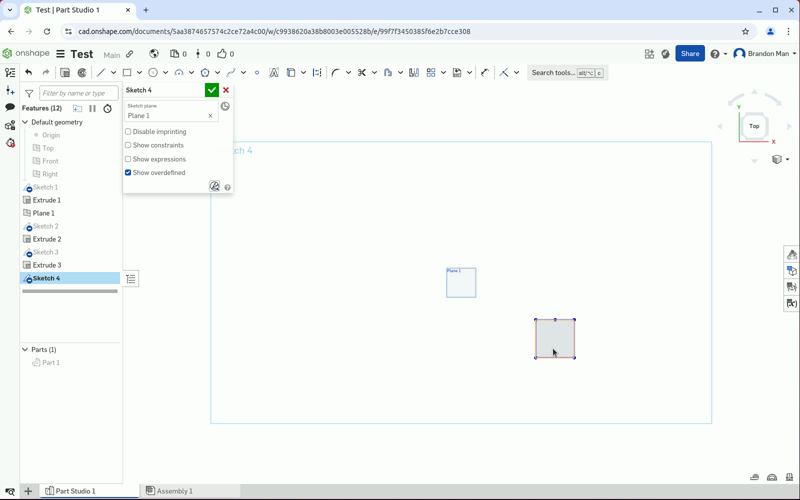
scroll(6)
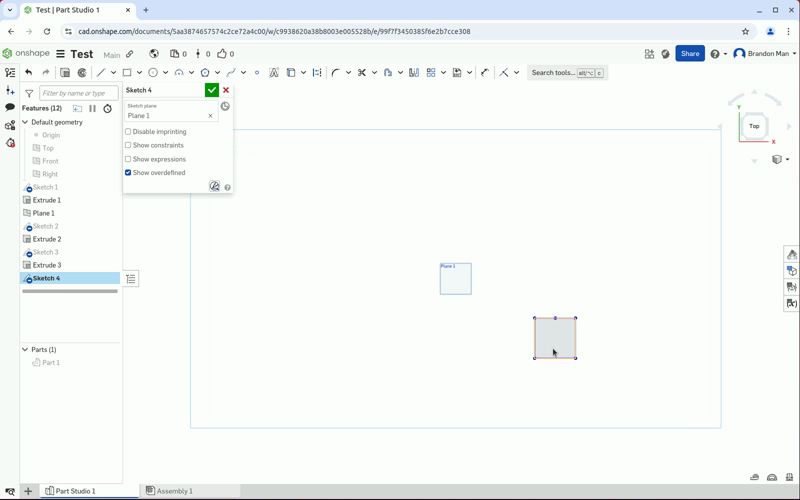
scroll(6)
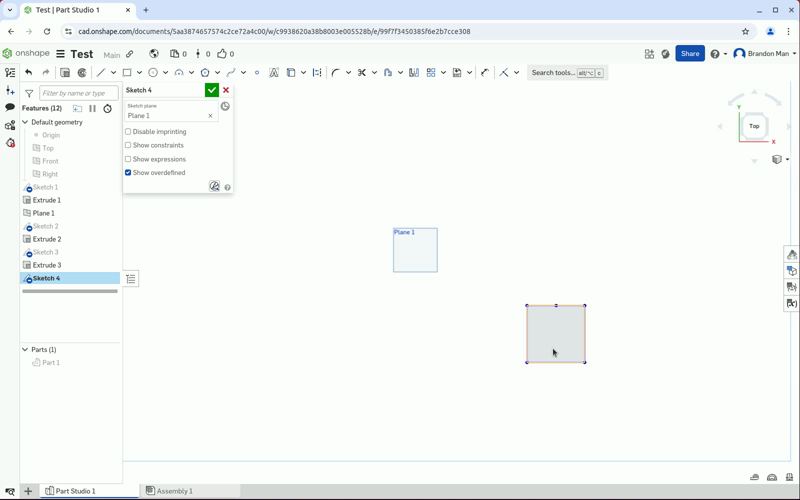
scroll(6)
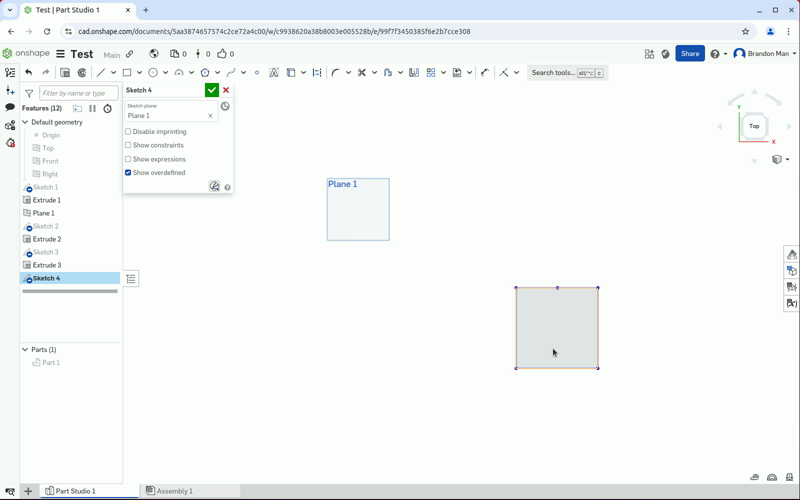
scroll(6)
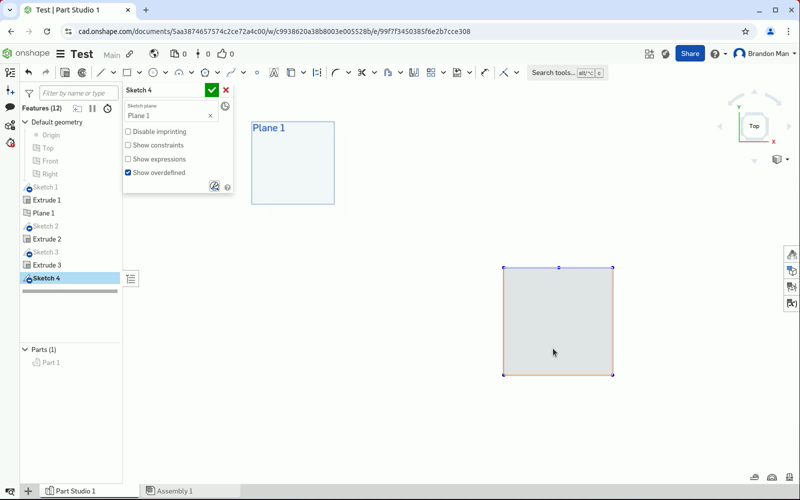
scroll(6)
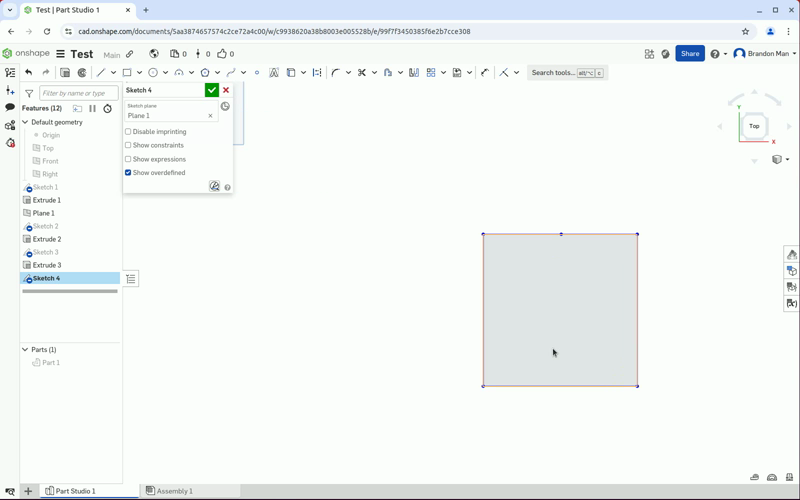
scroll(6)
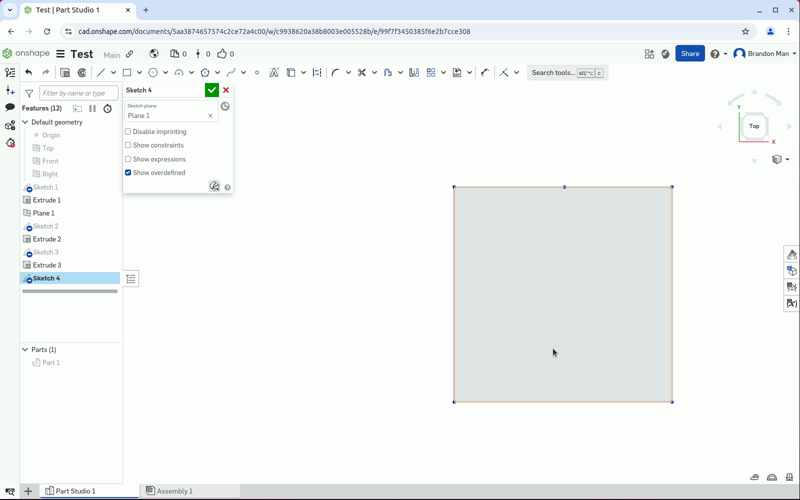
scroll(6)
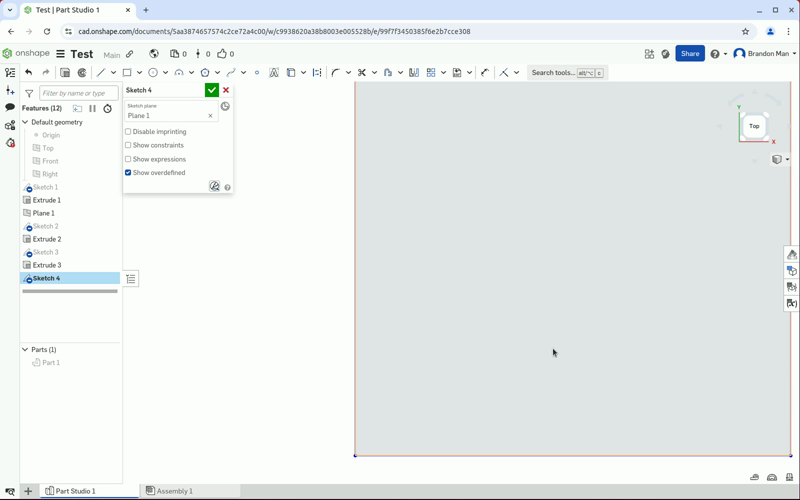
click(553, 348)
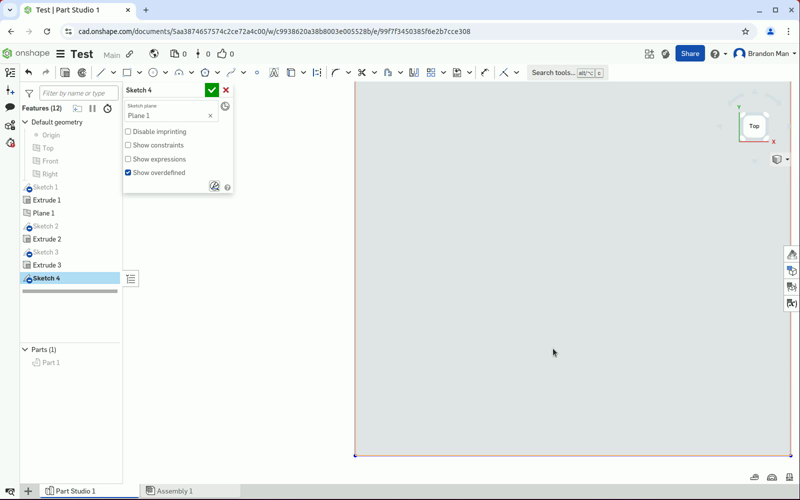
scroll(-6)
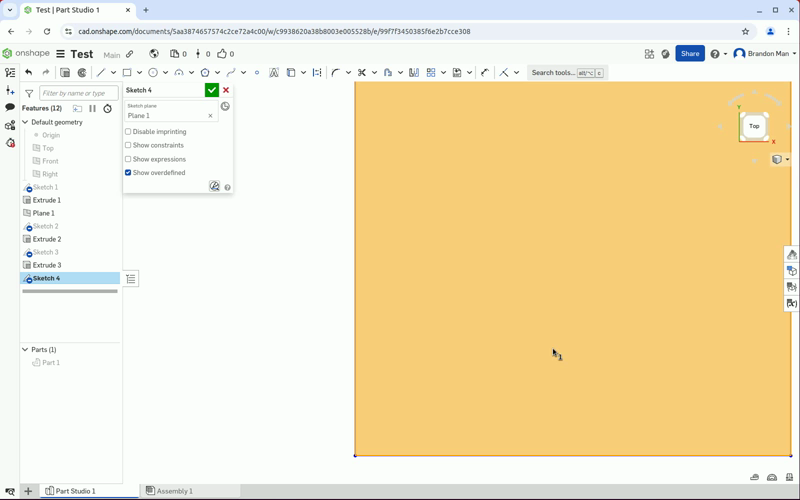
scroll(-6)
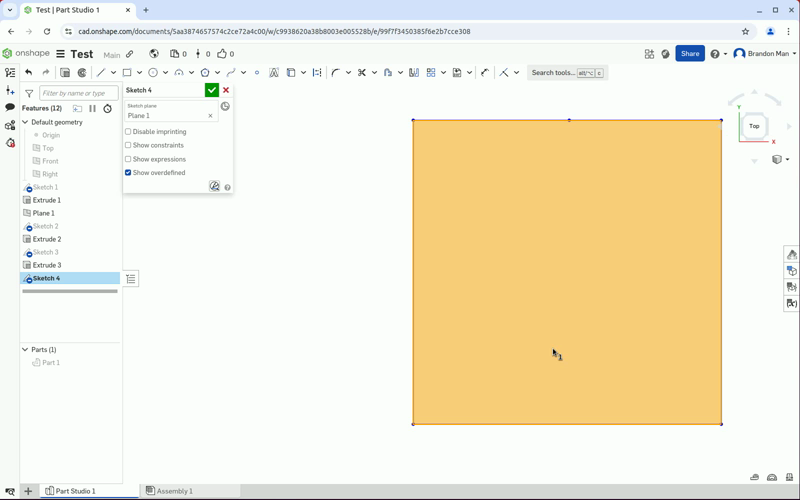
scroll(-6)
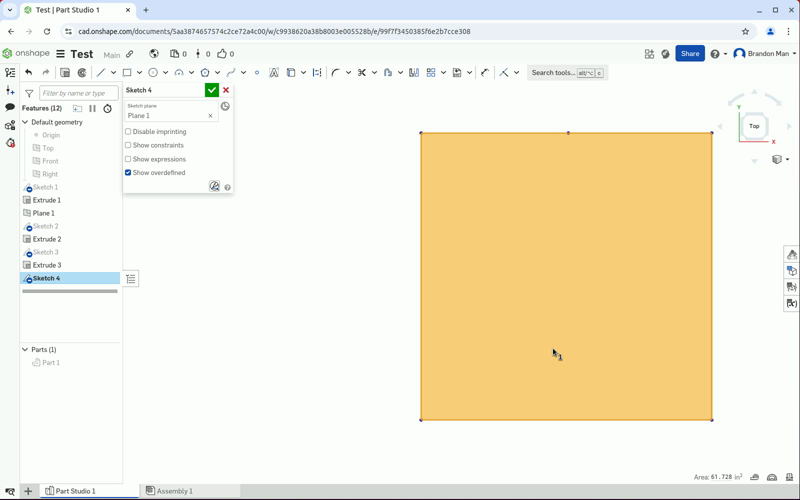
scroll(-6)
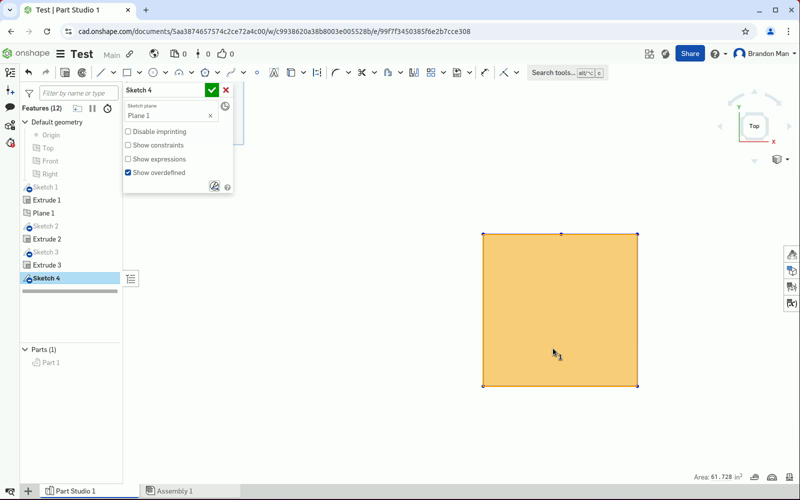
scroll(-6)
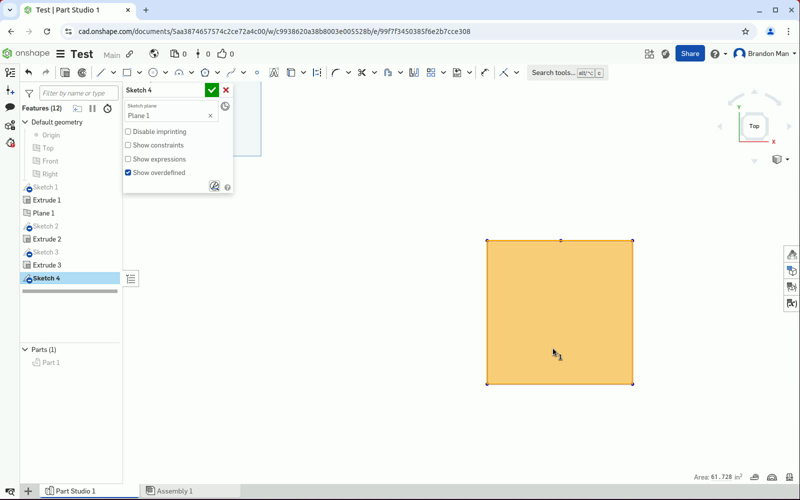
scroll(-6)
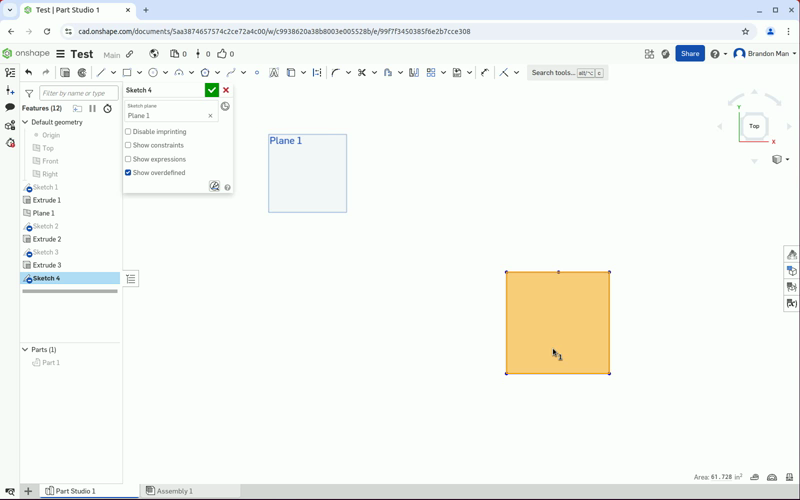
scroll(-6)
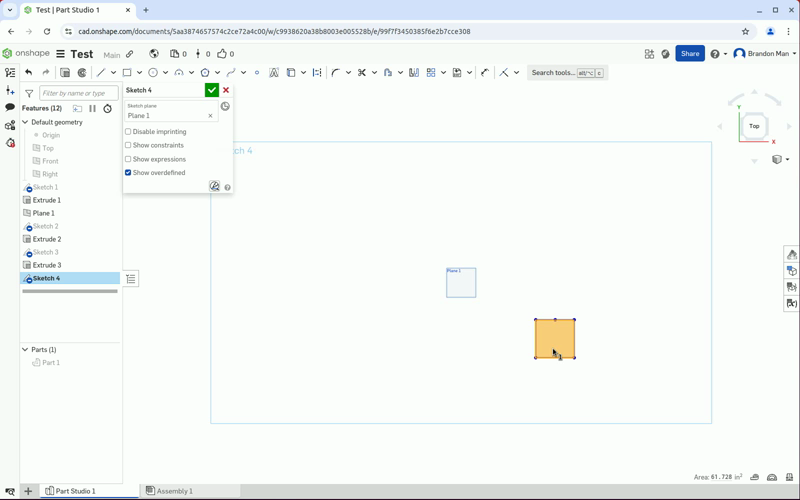
mouse_move(73, 352)
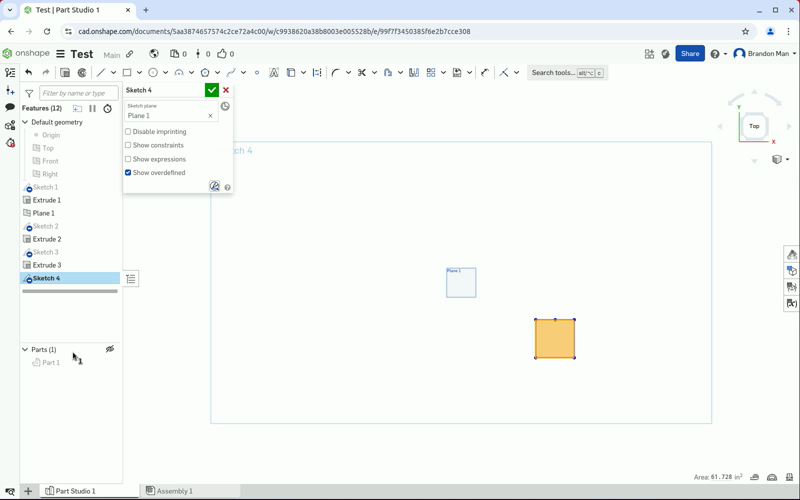
key(shift+y)
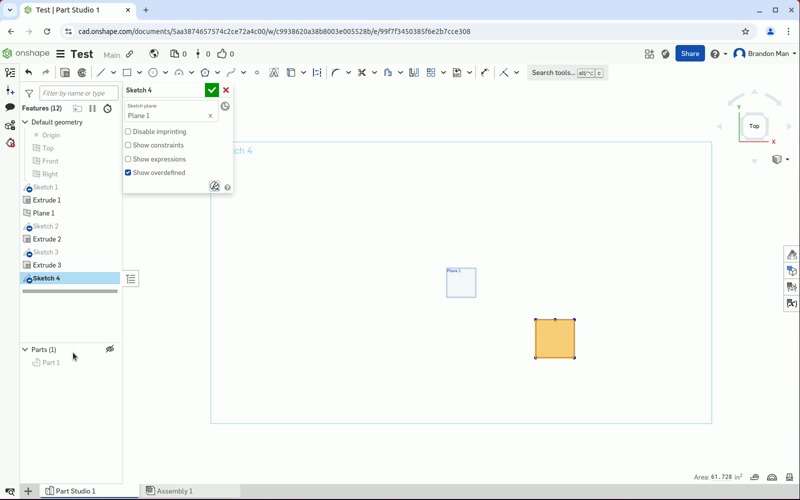
key(shift+e)
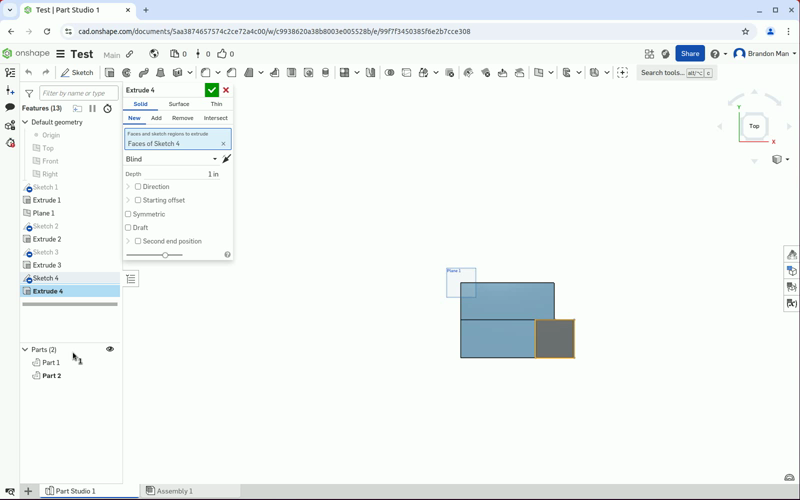
mouse_move(143, 106)
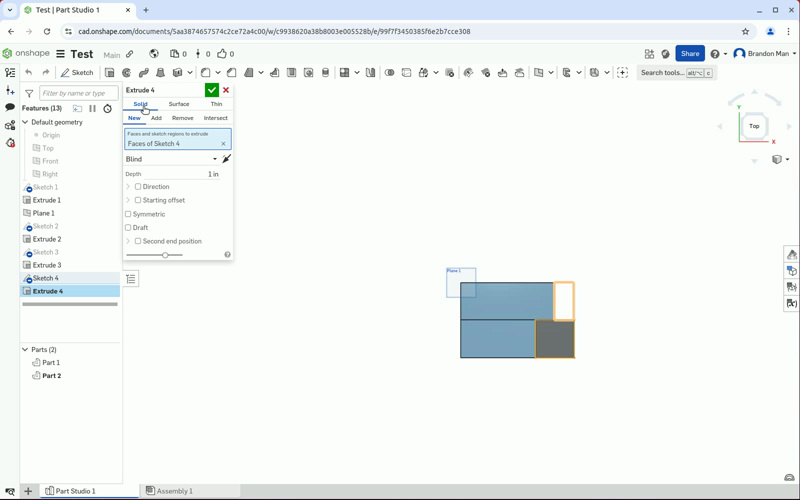
click(143, 106)
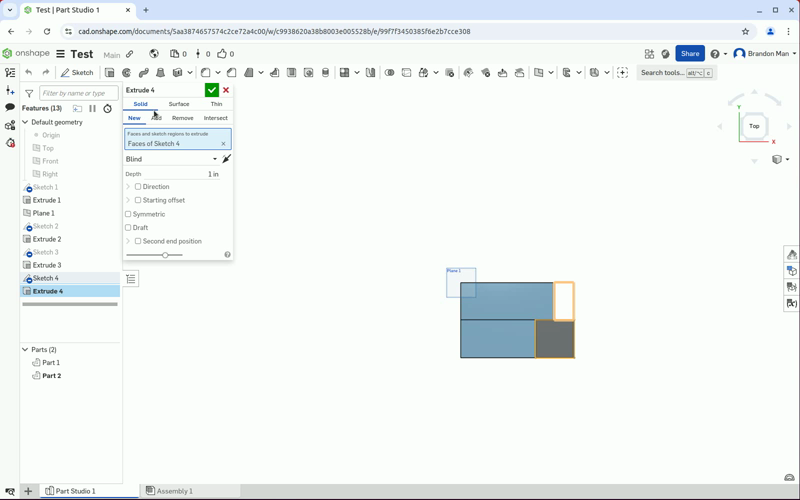
mouse_move(186, 120)
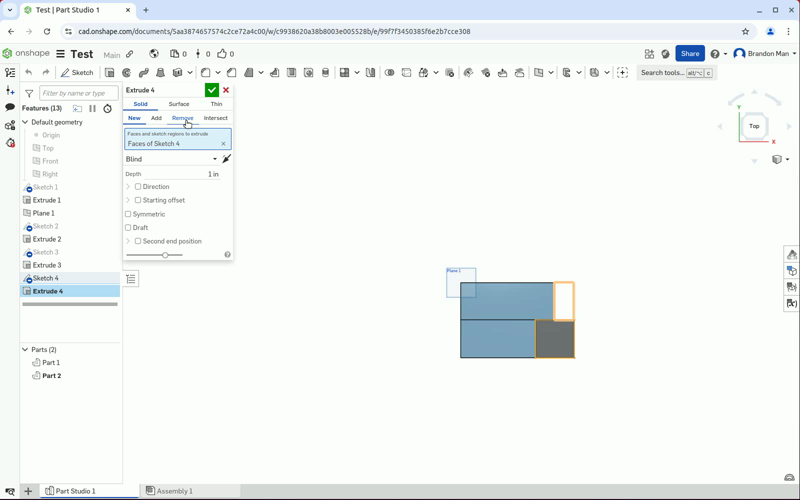
click(186, 120)
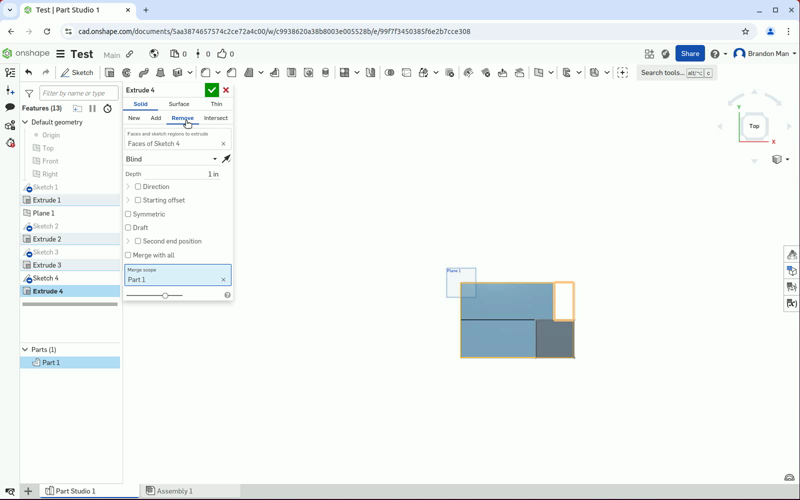
key(tab, 4)
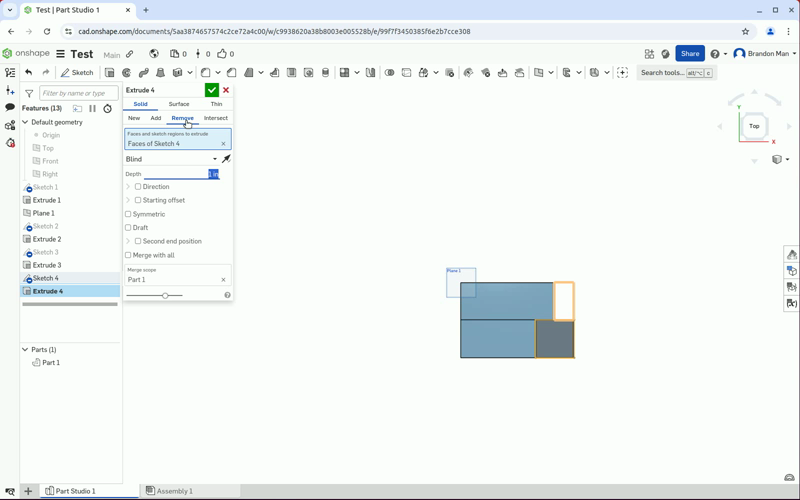
text(3.851)
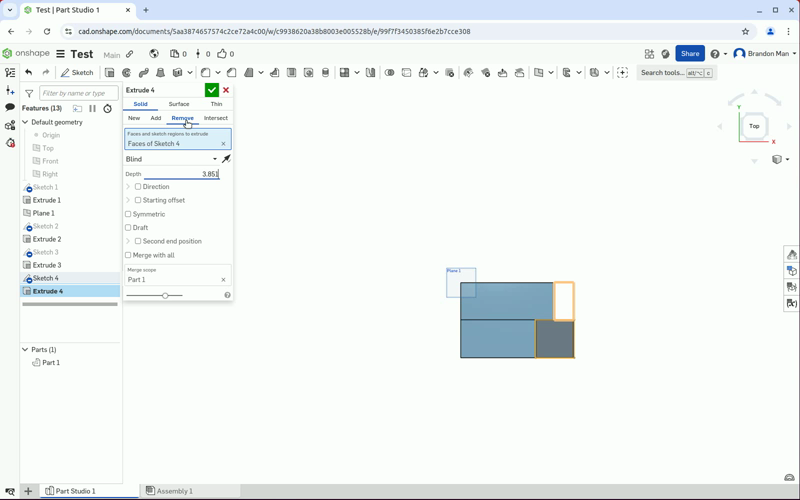
key(tab, 6)
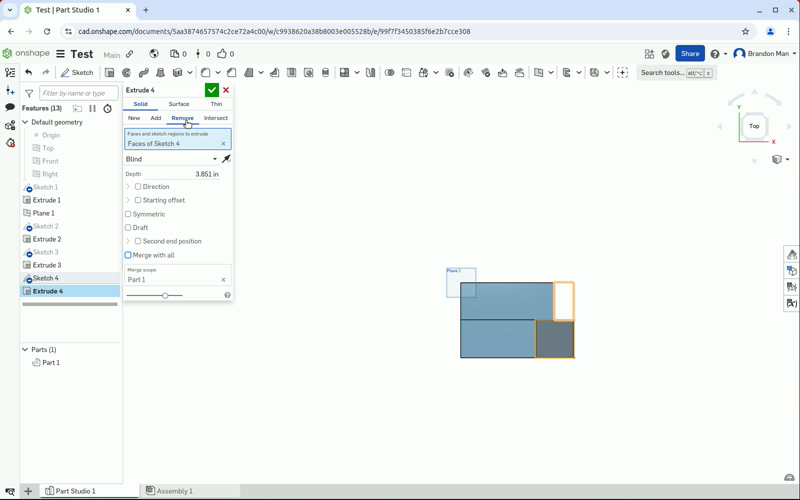
key(space)
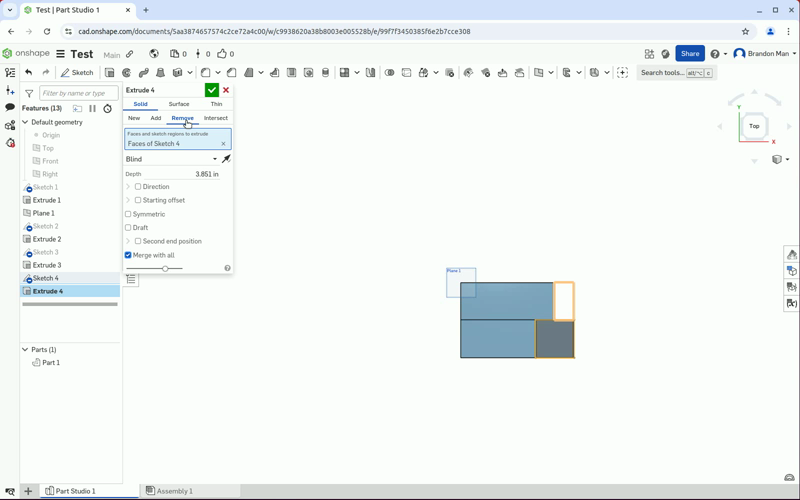
key(enter)
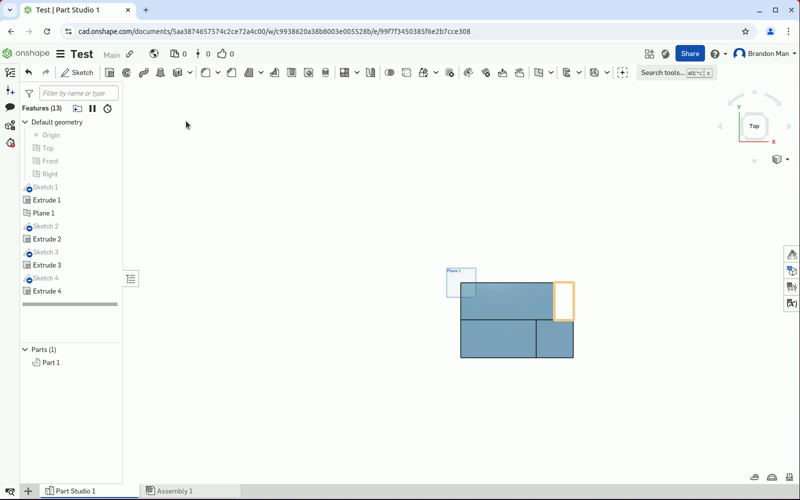
key(shift+h)
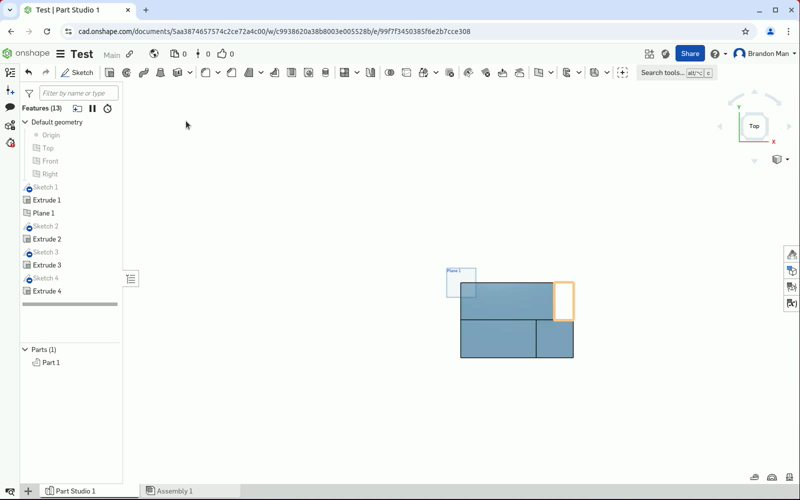
key(shift+h)
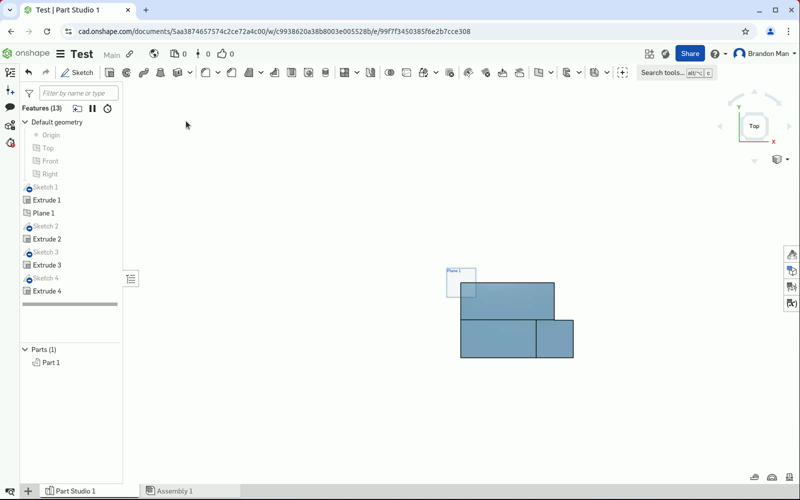
mouse_move(73, 189)
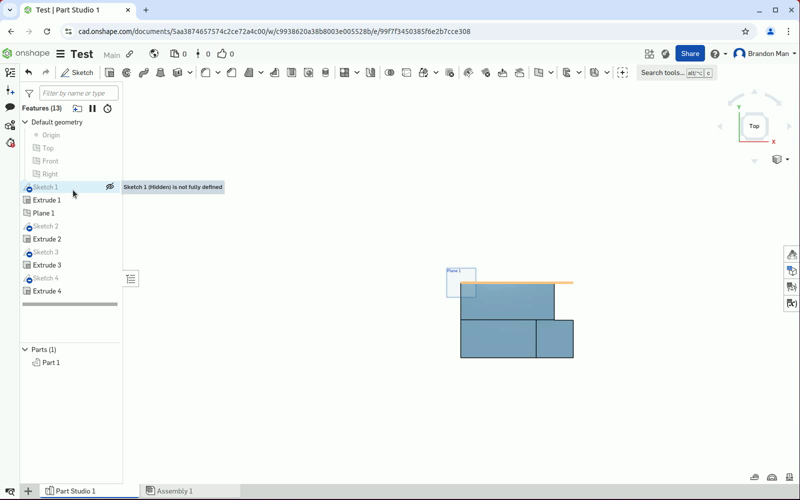
click(73, 189)
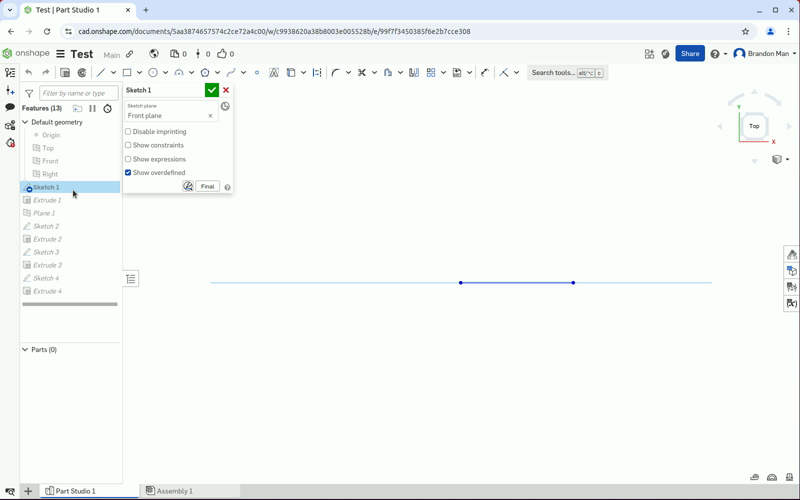
mouse_move(229, 92)
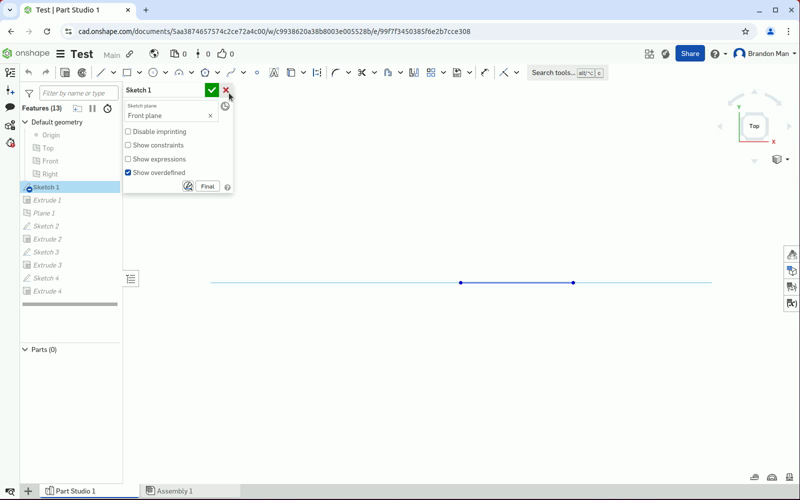
click(229, 92)
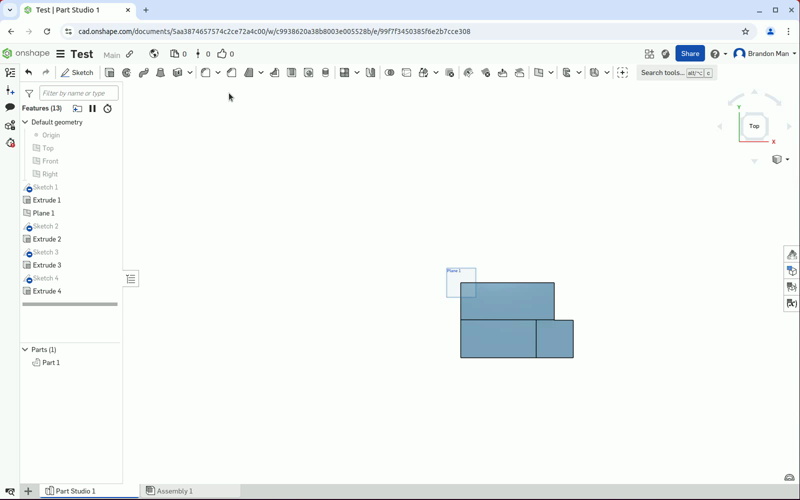
mouse_move(73, 352)
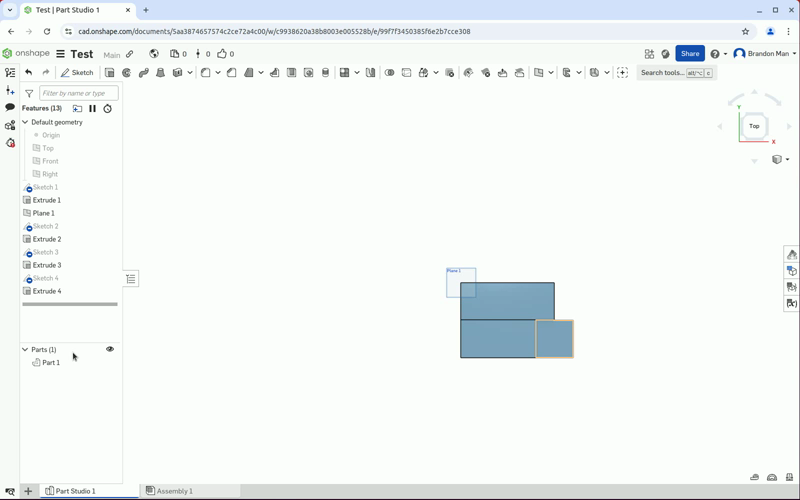
key(y)
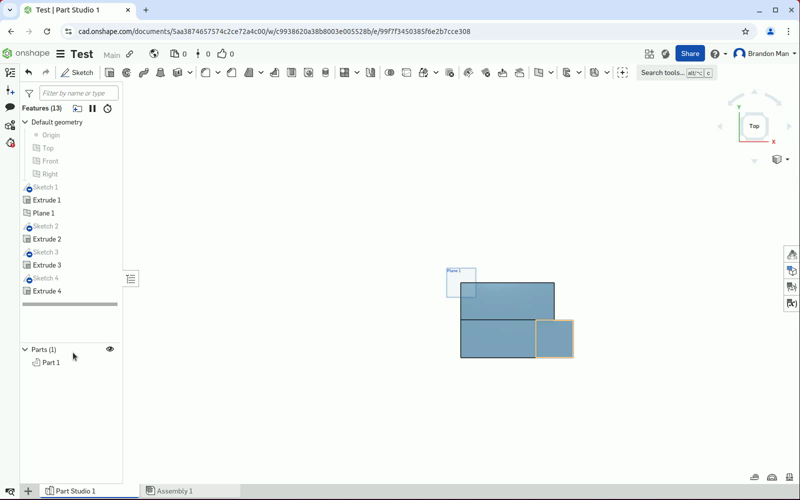
key(shift+p)
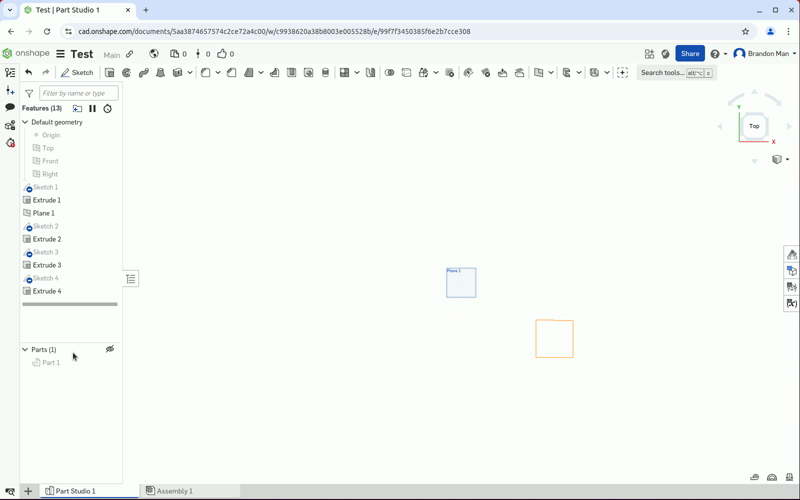
key(space)
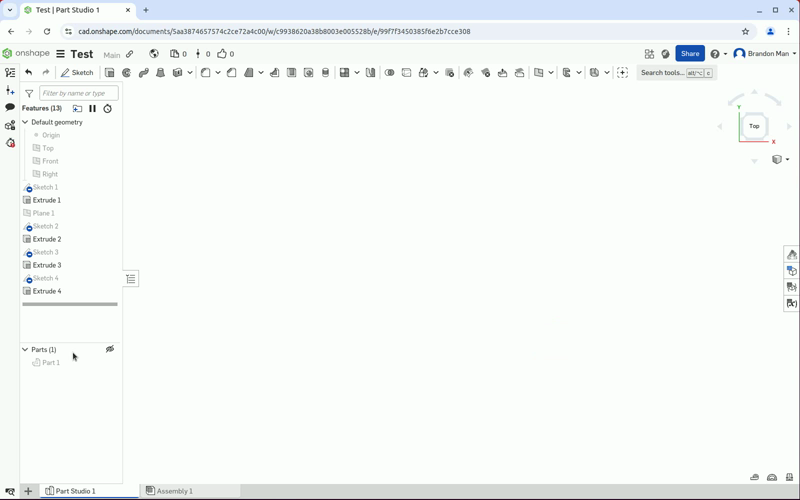
key_down(shift)
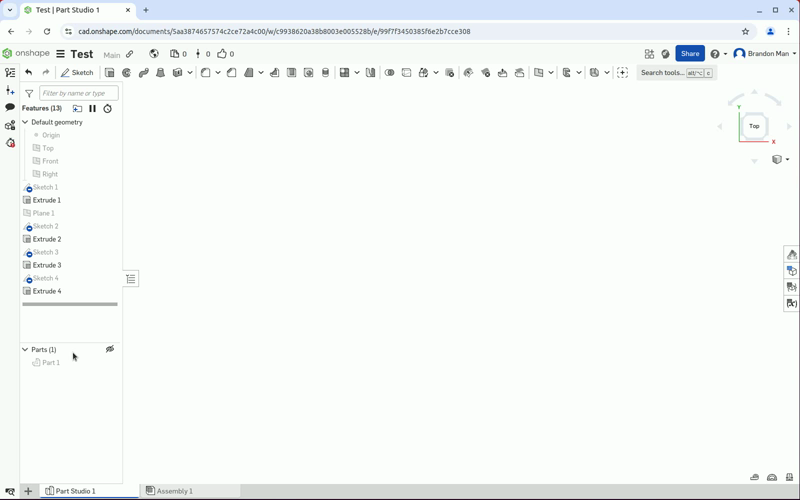
key(up)
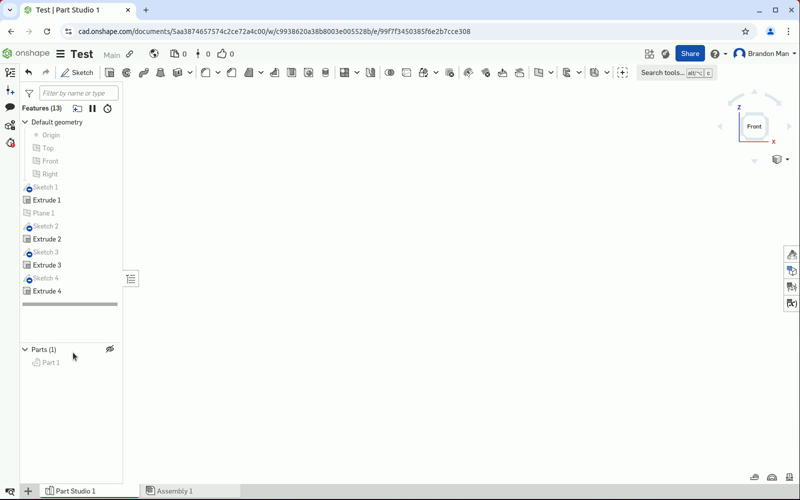
key_up(shift)
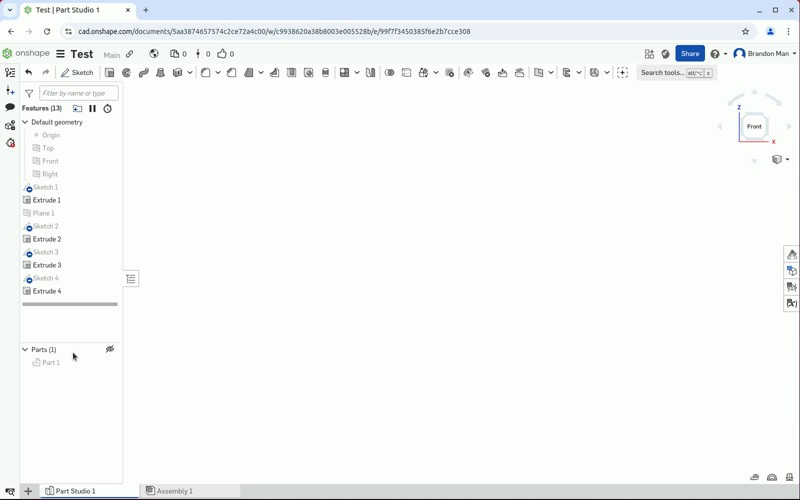
key(space)
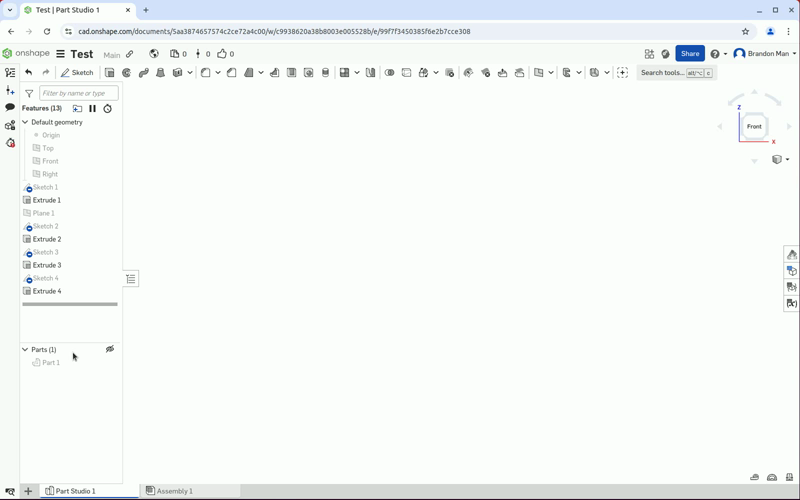
key_down(shift)
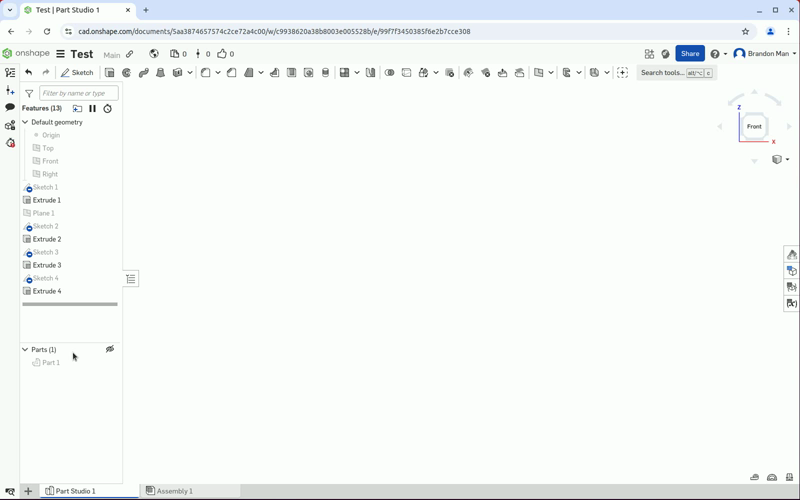
key(left)
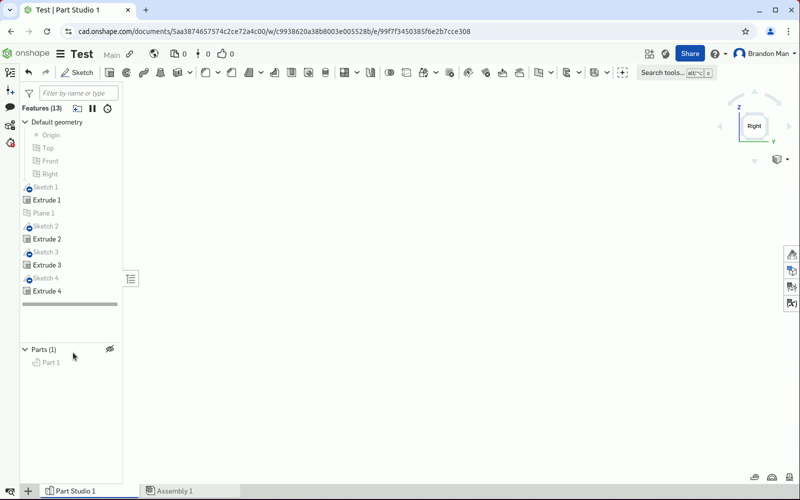
key_up(shift)
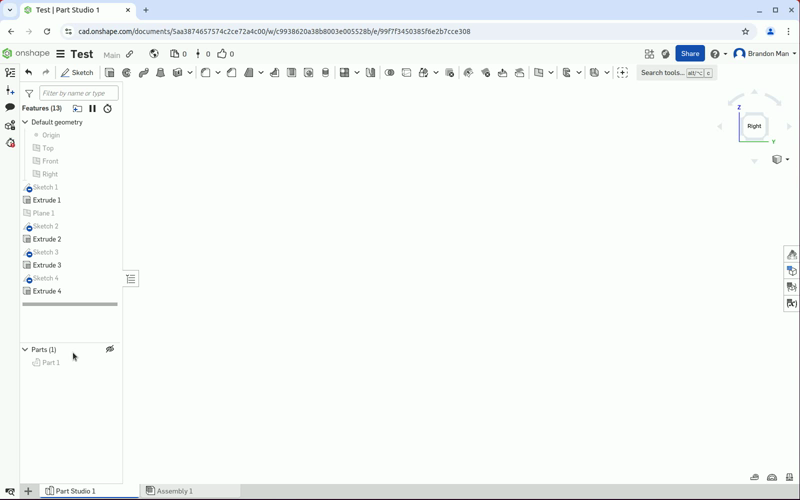
mouse_move(73, 352)
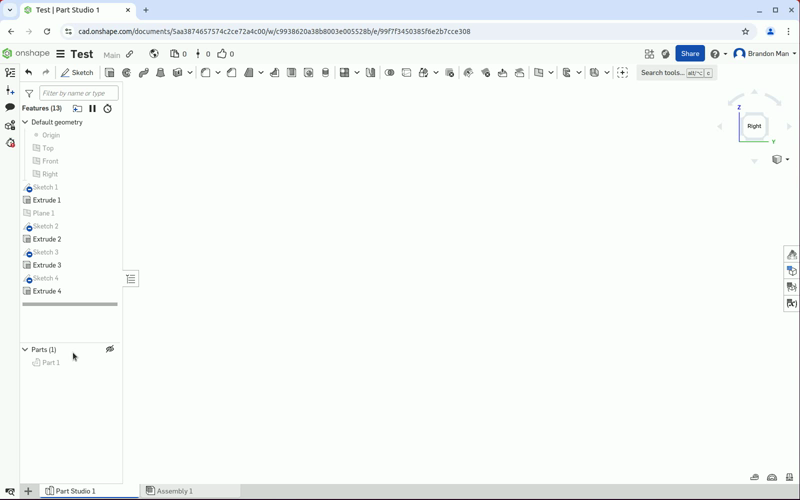
key(shift+y)
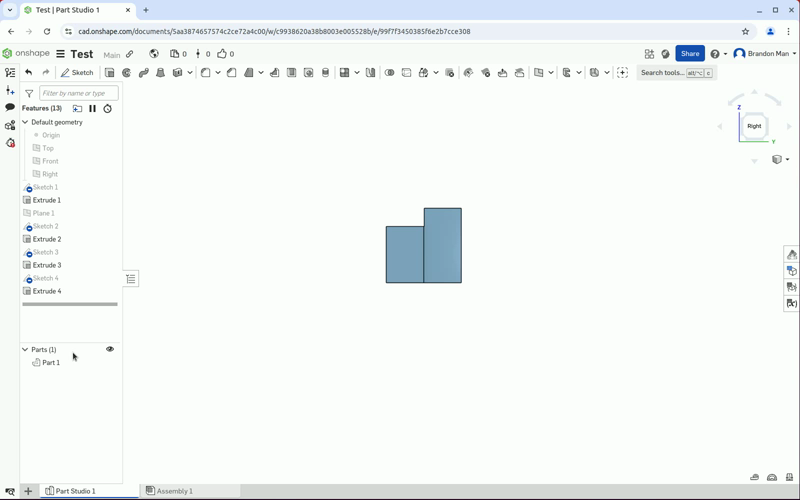
mouse_move(541, 75)
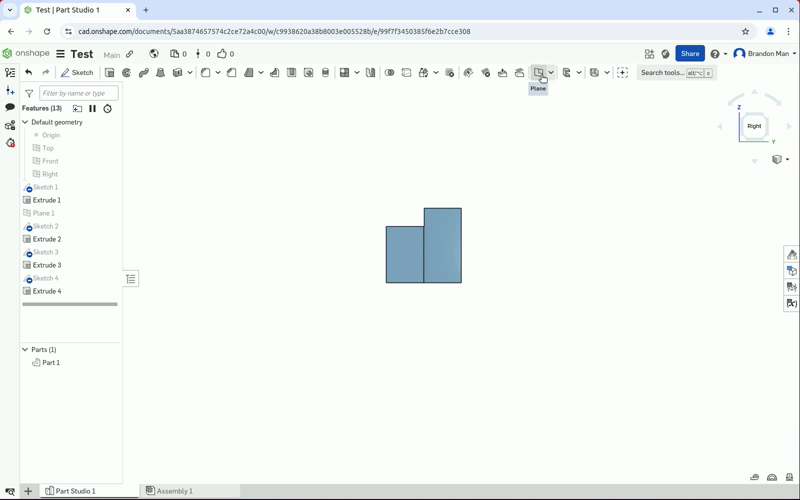
click(541, 75)
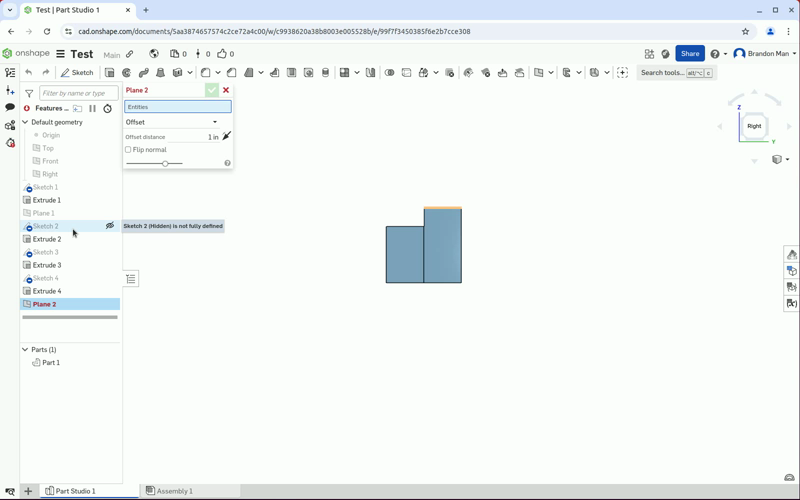
scroll(3)
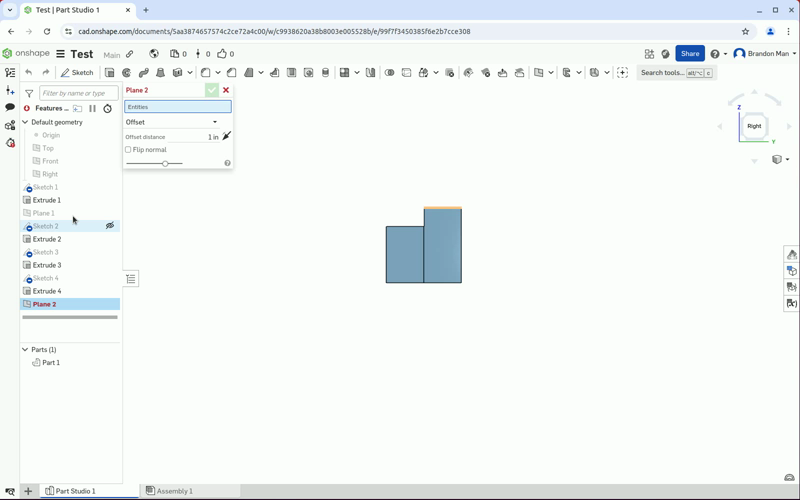
mouse_move(73, 176)
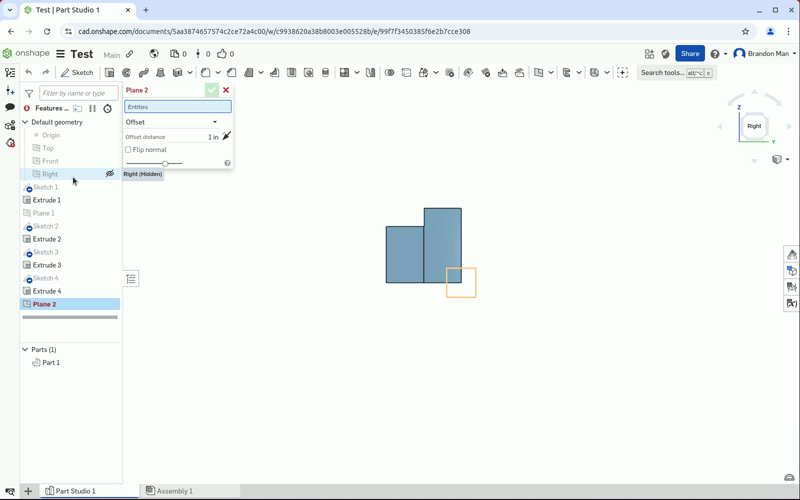
click(73, 176)
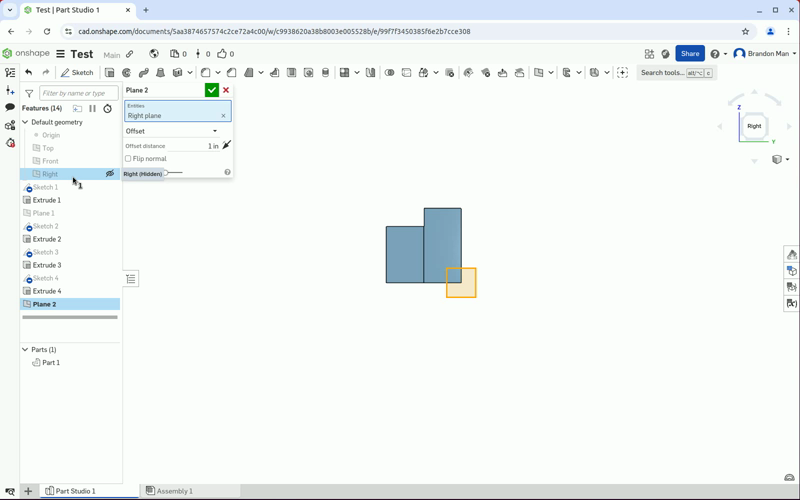
key(tab, 2)
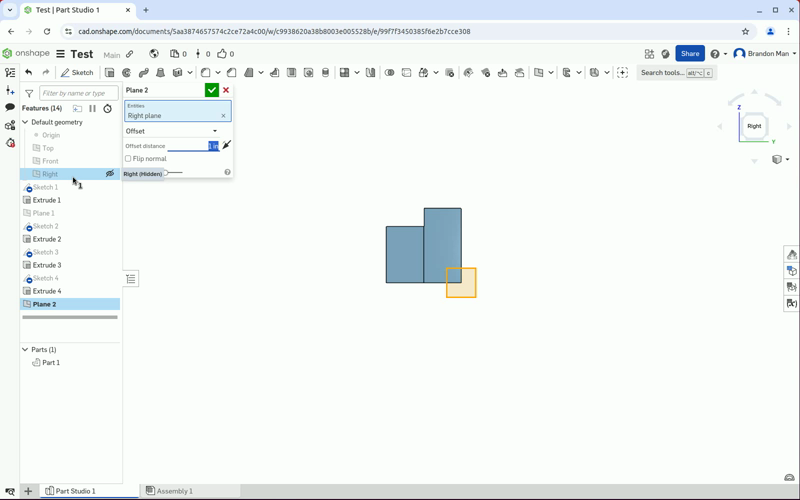
text(23.108)
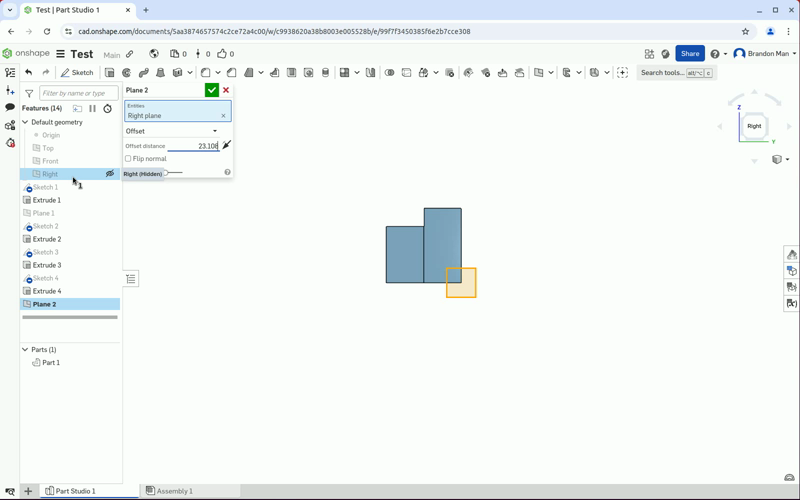
key(enter, 2)
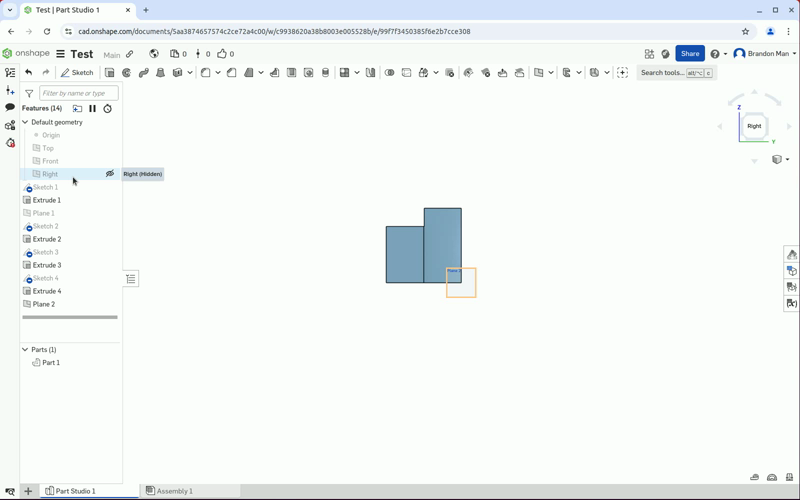
key(shift+s)
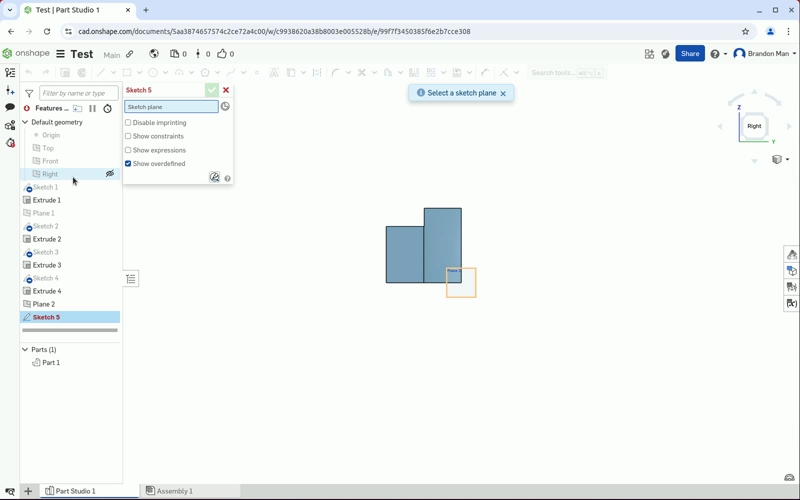
mouse_move(73, 306)
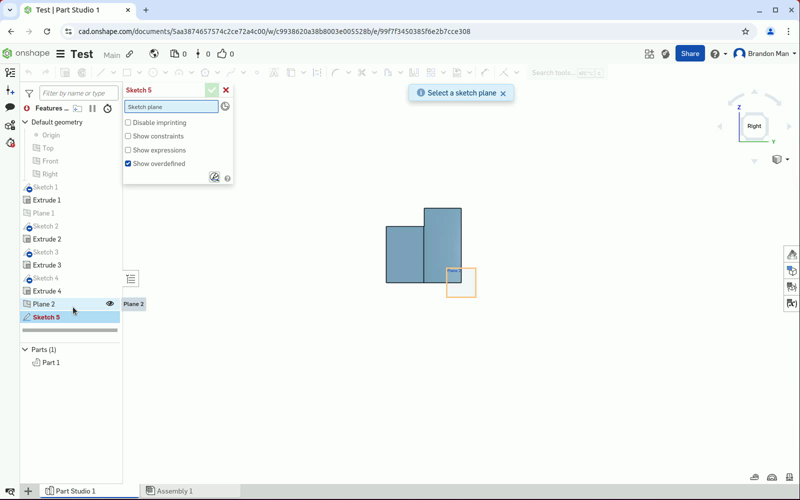
click(73, 306)
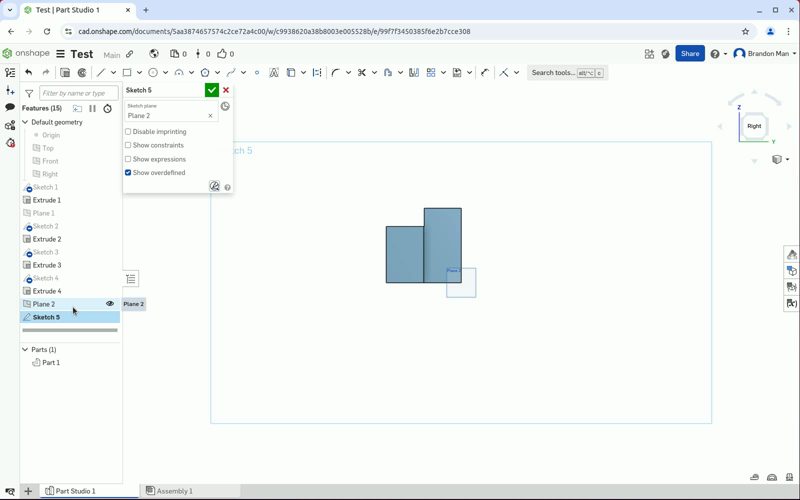
mouse_move(73, 352)
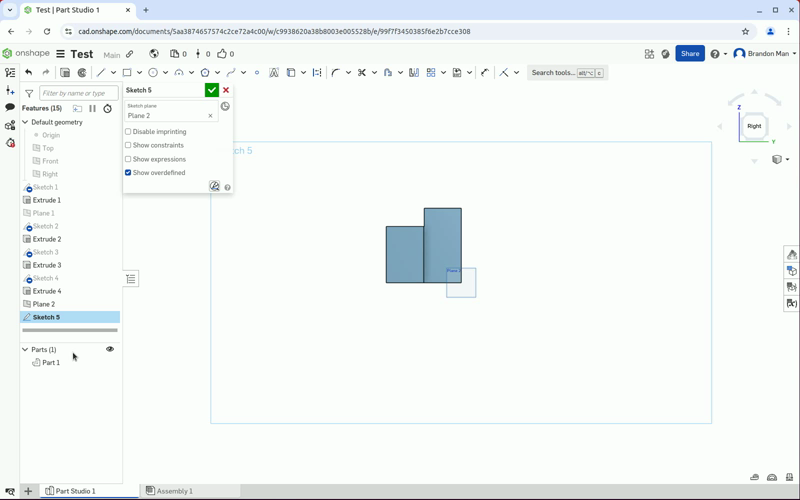
key(y)
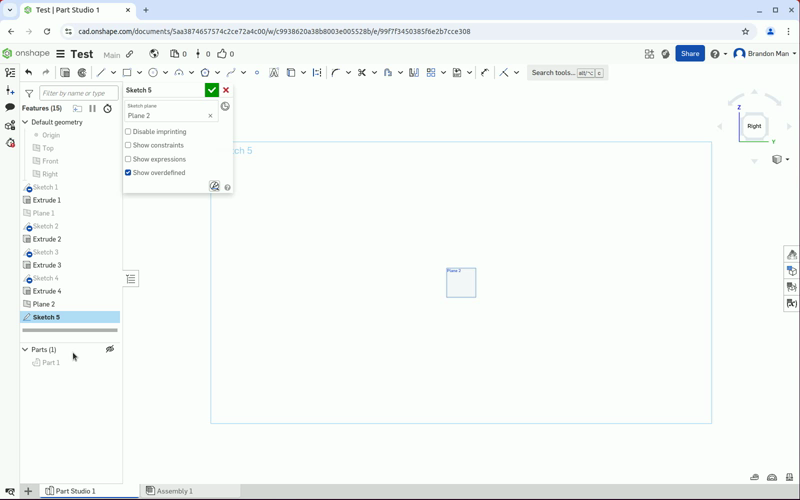
key(l)
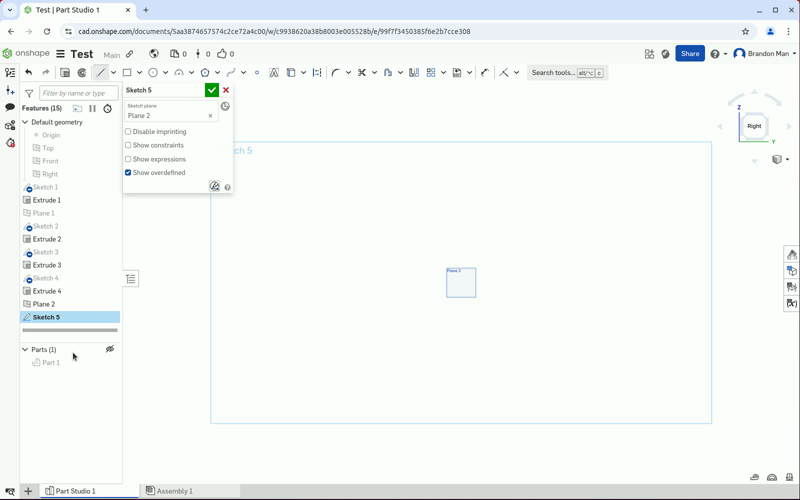
key_down(shift)
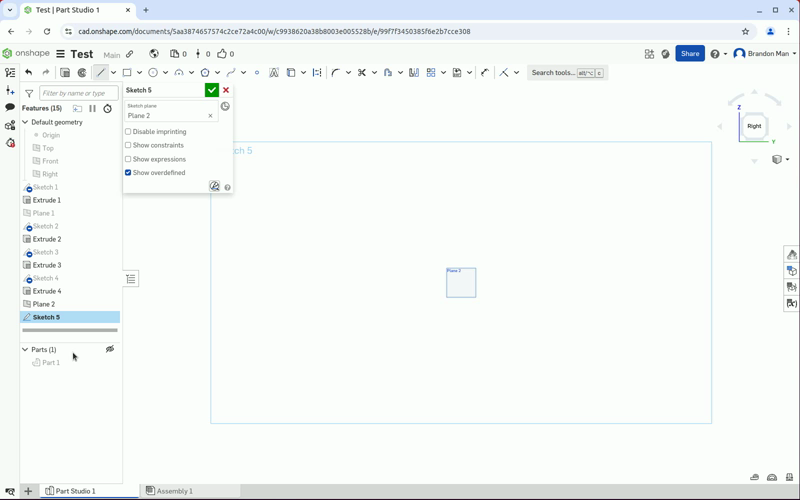
mouse_move(385, 264)
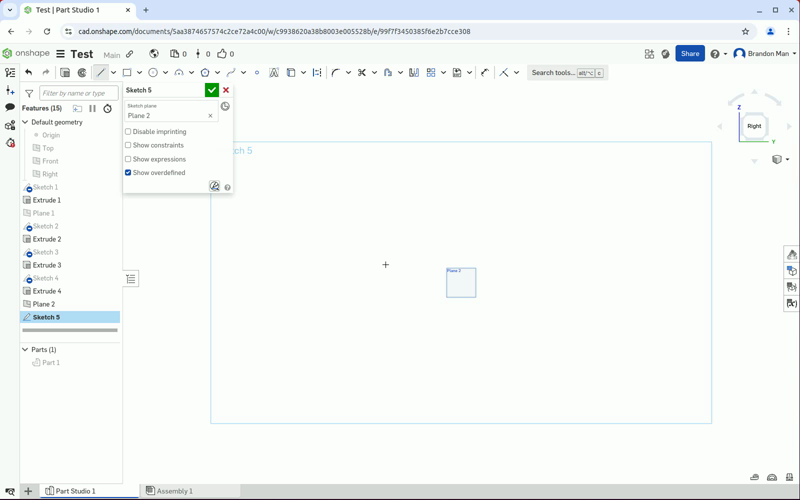
click(385, 264)
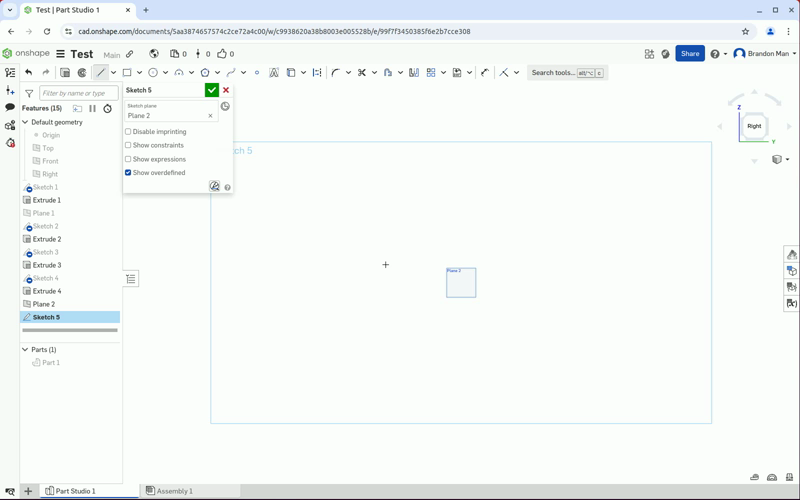
key_up(shift)
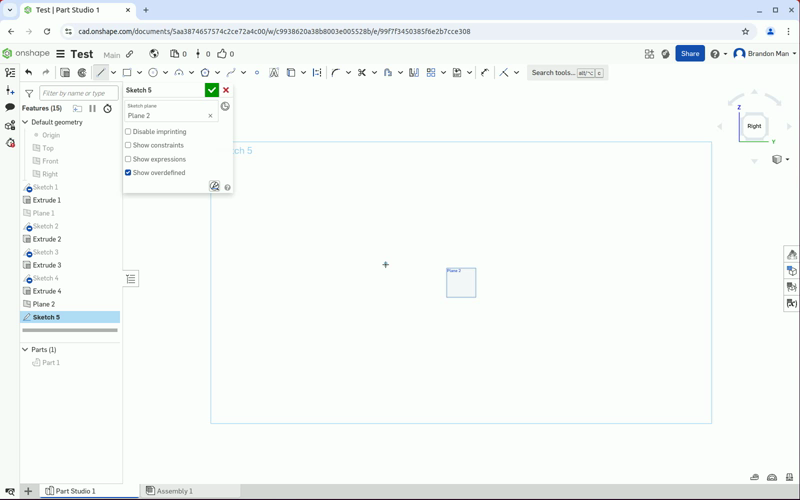
key_down(shift)
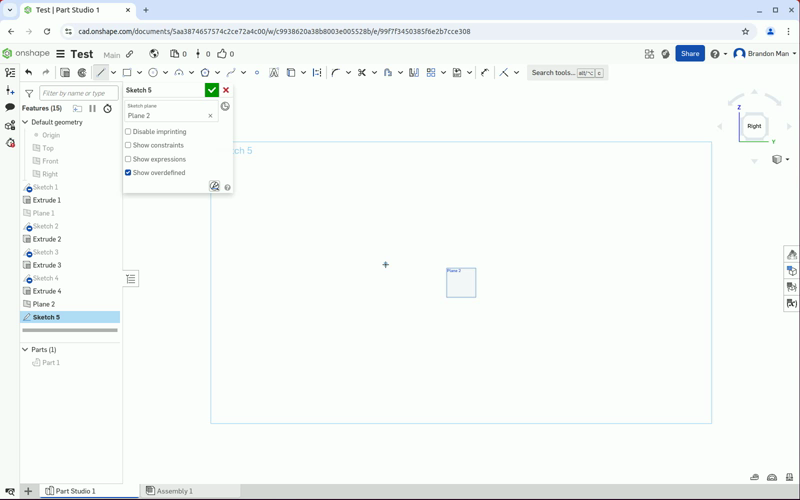
mouse_move(415, 264)
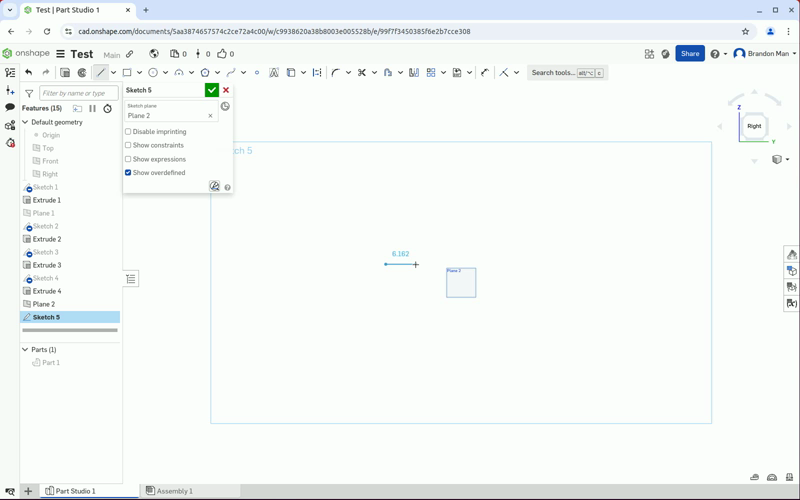
mouse_move(405, 264)
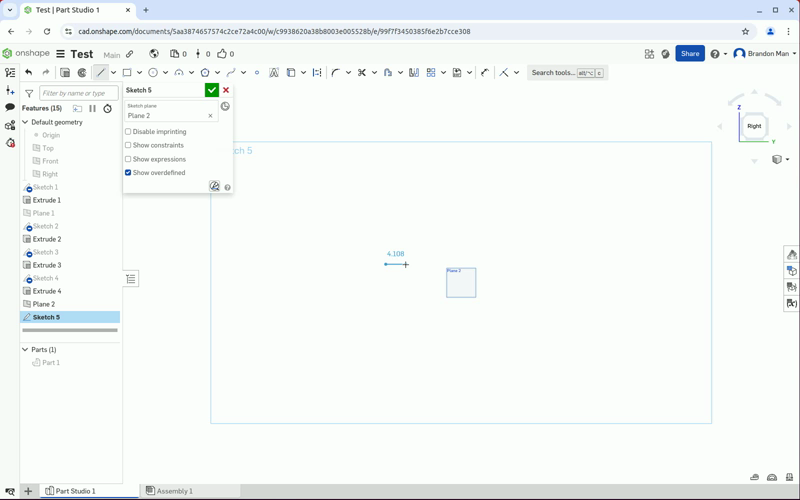
click(405, 264)
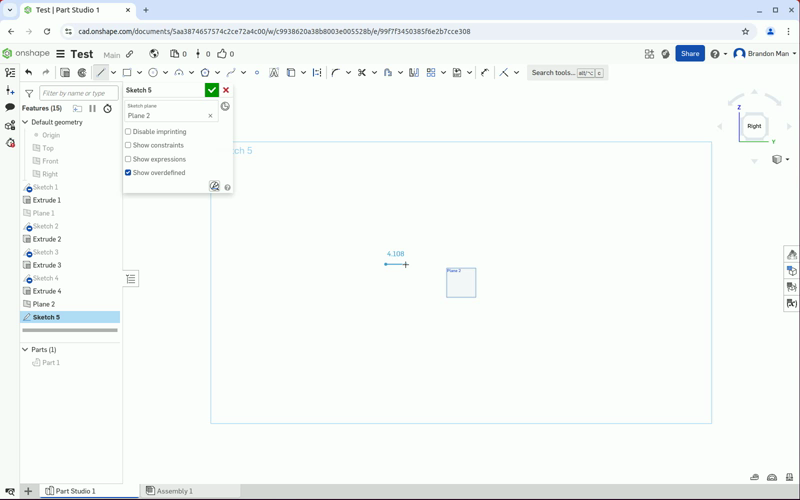
key_up(shift)
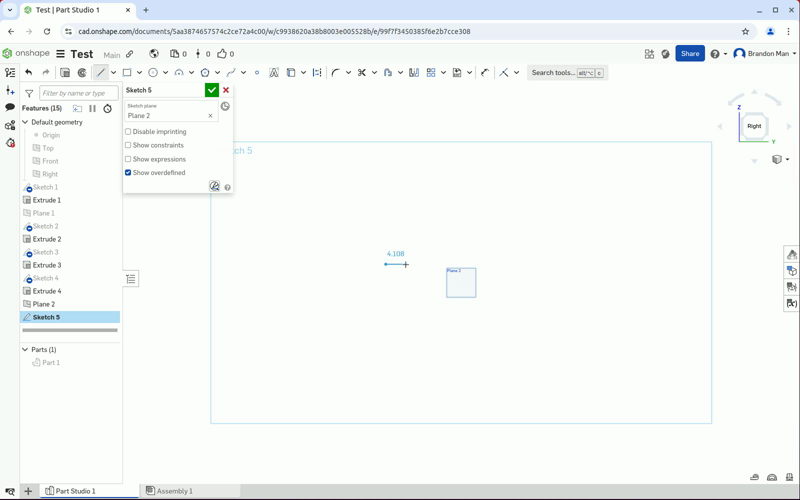
key_down(shift)
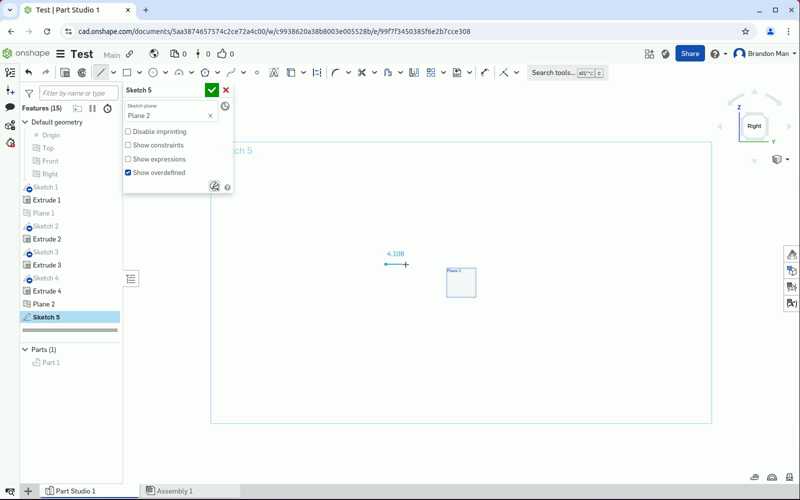
mouse_move(435, 264)
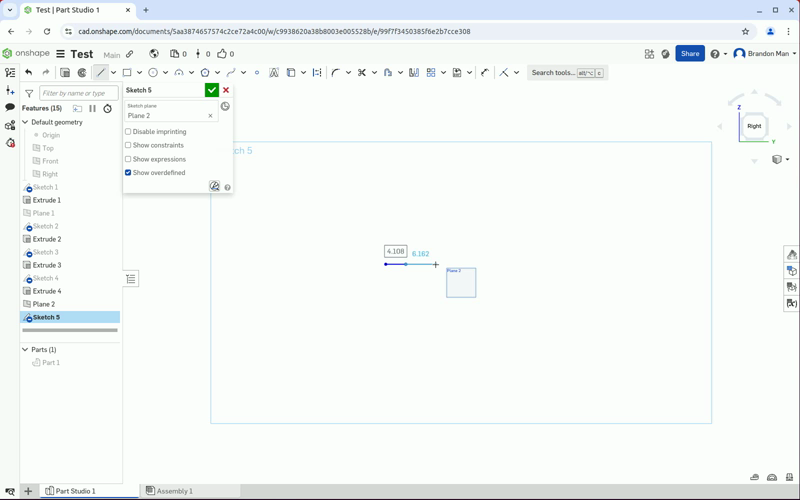
mouse_move(405, 244)
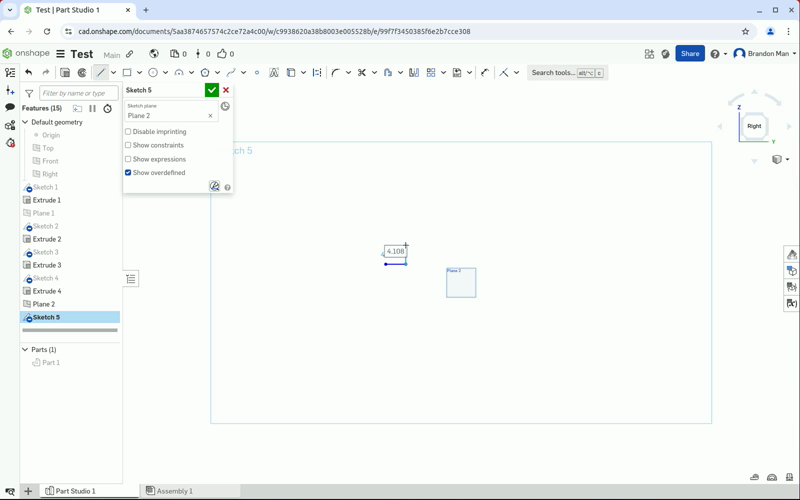
click(405, 244)
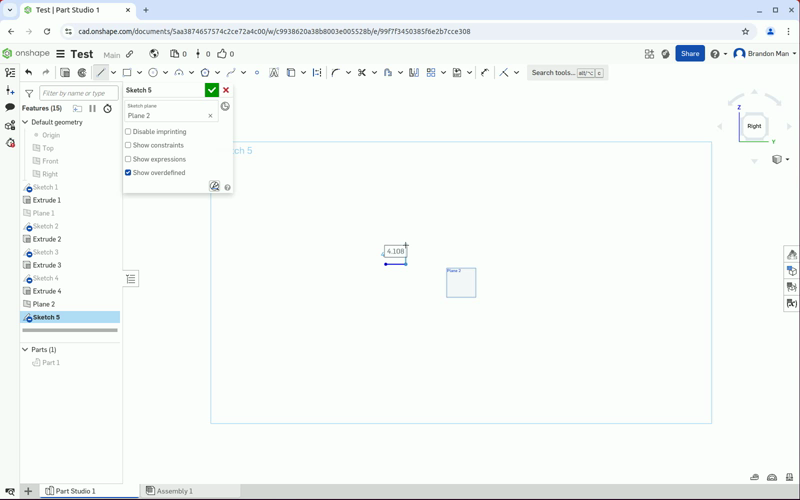
key_up(shift)
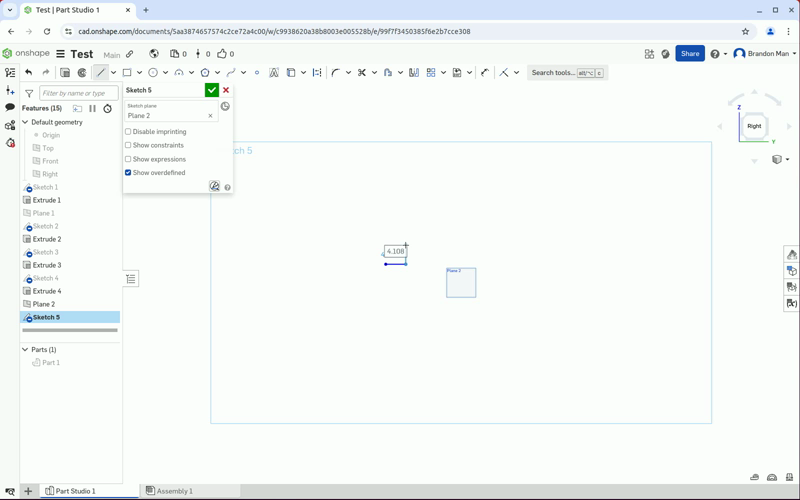
key_down(shift)
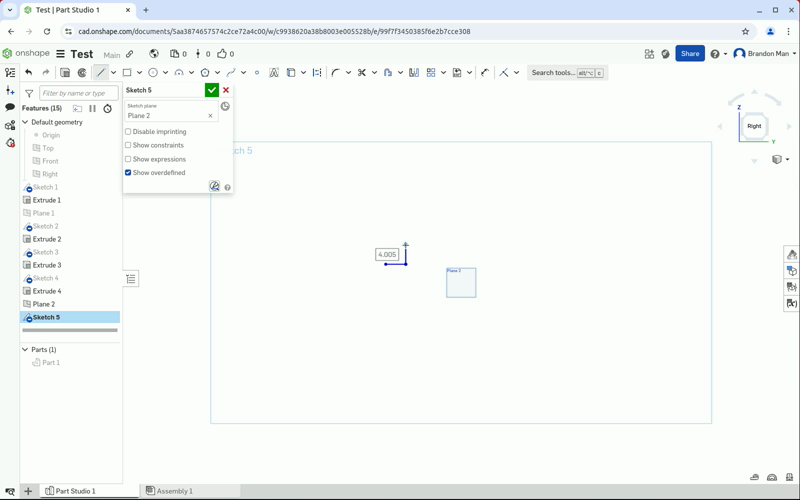
mouse_move(435, 244)
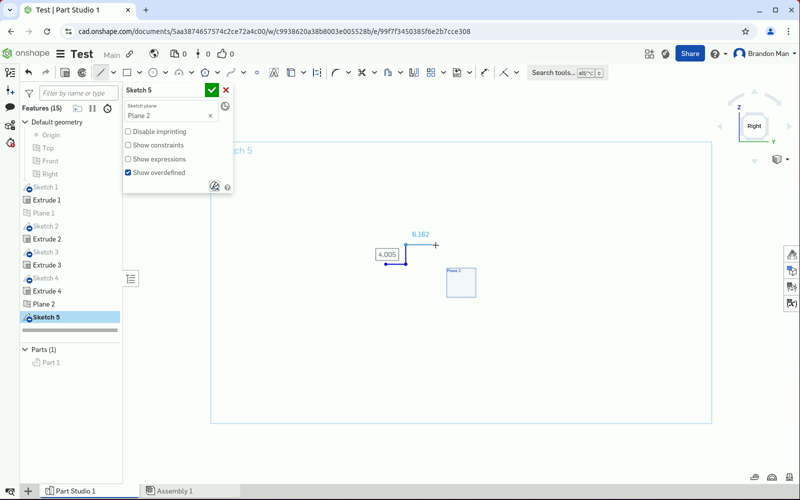
mouse_move(385, 244)
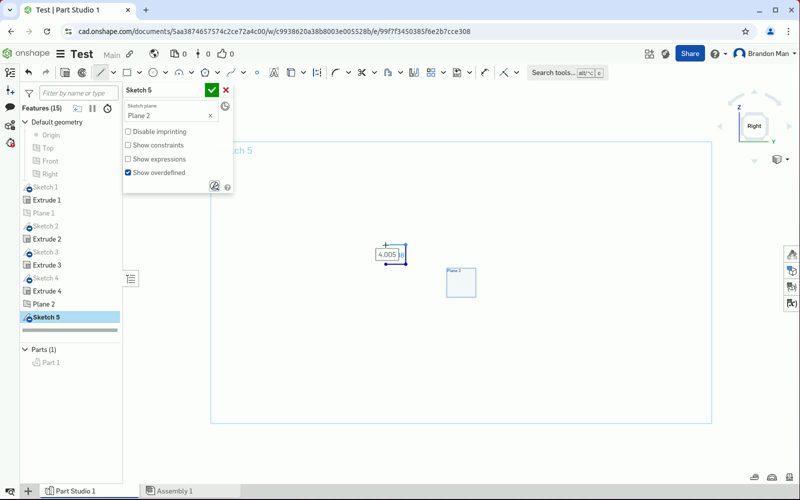
click(385, 244)
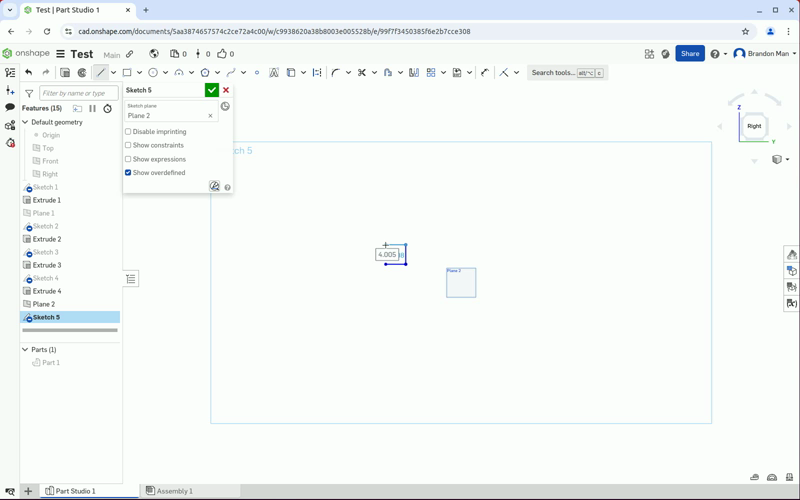
key_up(shift)
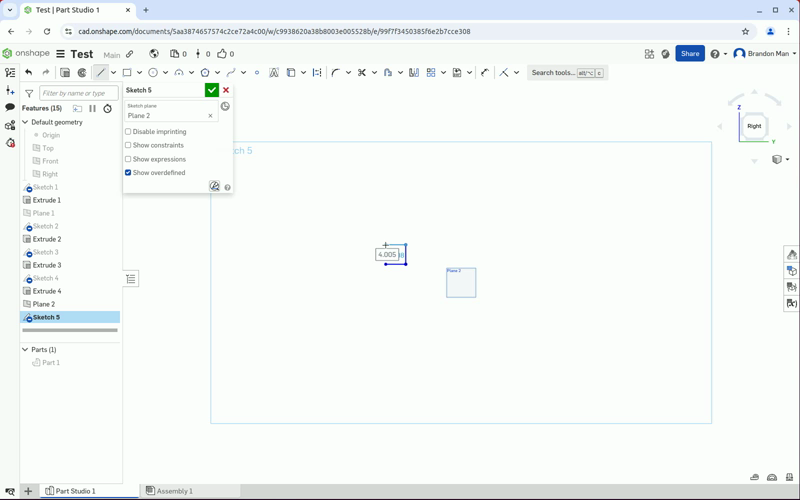
mouse_move(415, 244)
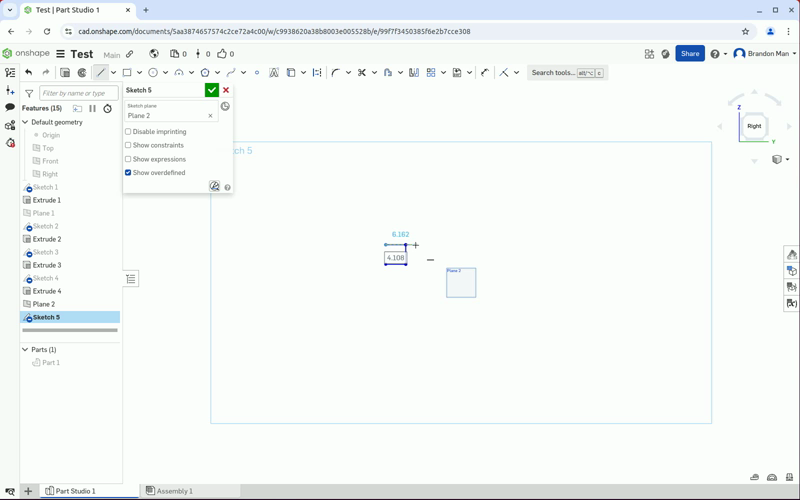
key_down(shift)
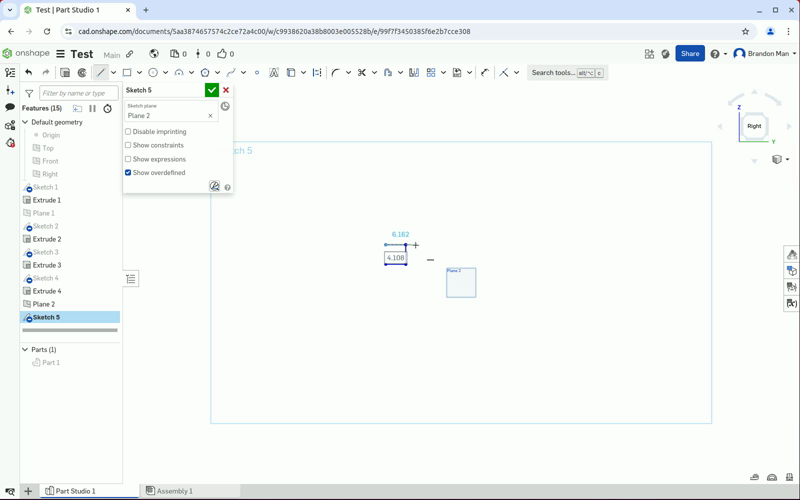
mouse_move(385, 264)
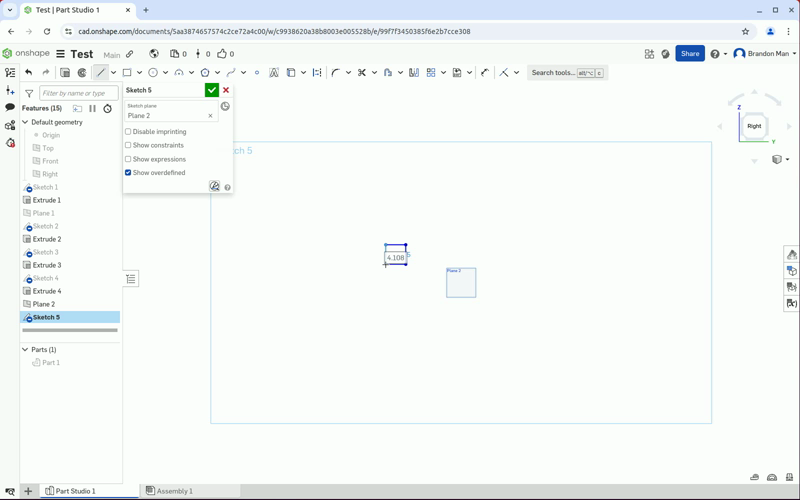
key_up(shift)
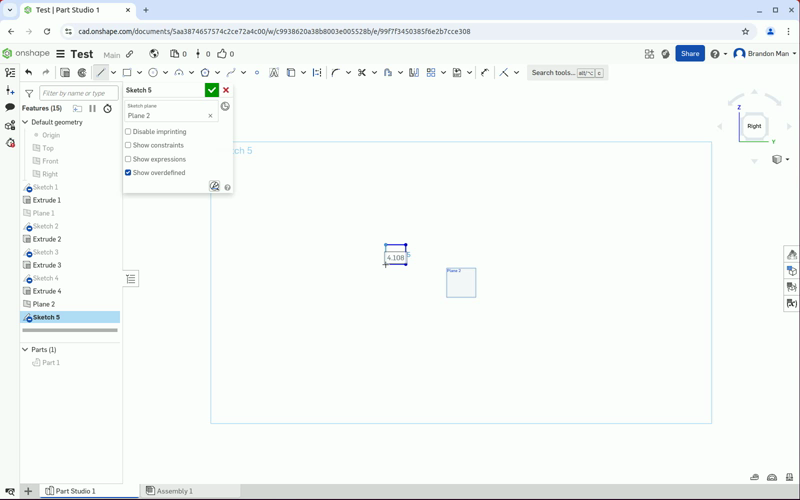
click(385, 264)
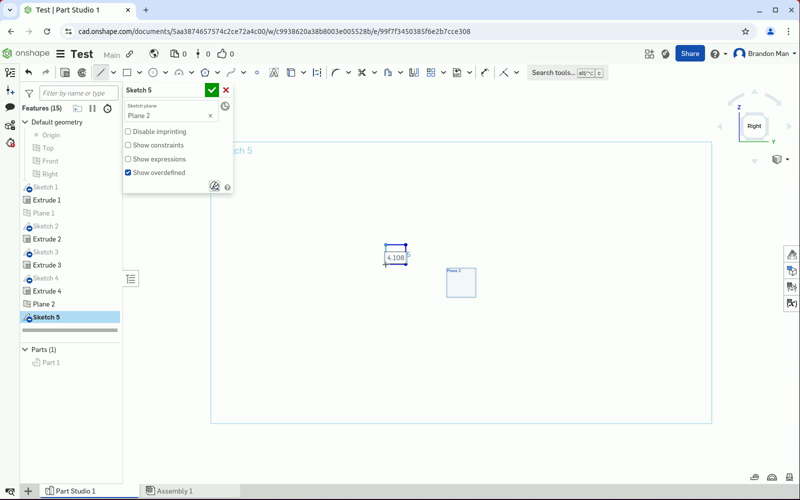
key(esc)
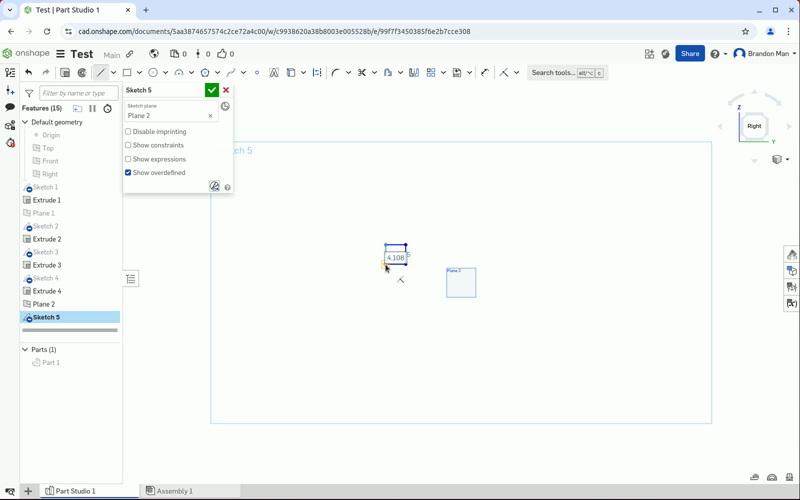
mouse_move(388, 255)
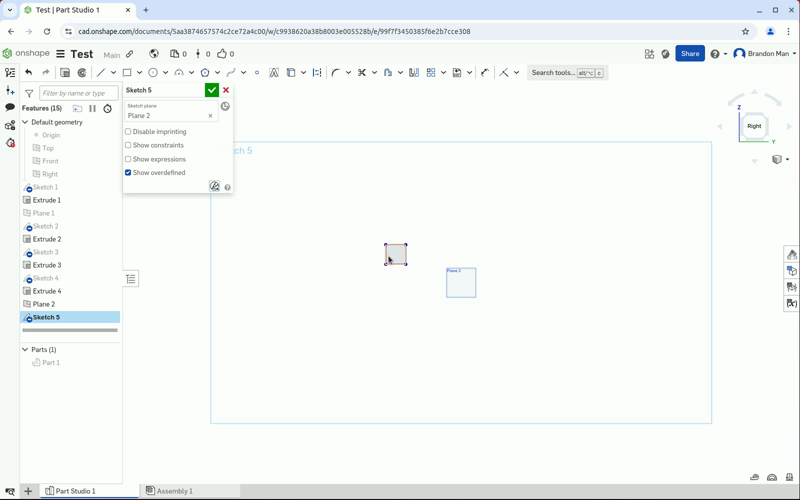
scroll(6)
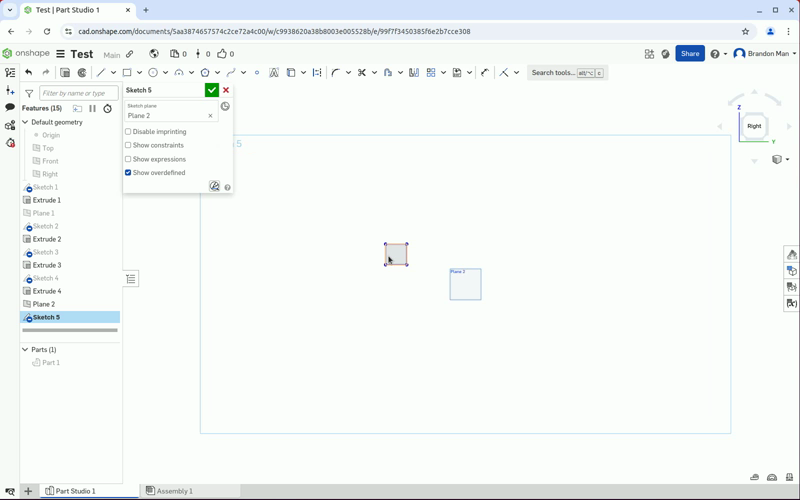
scroll(6)
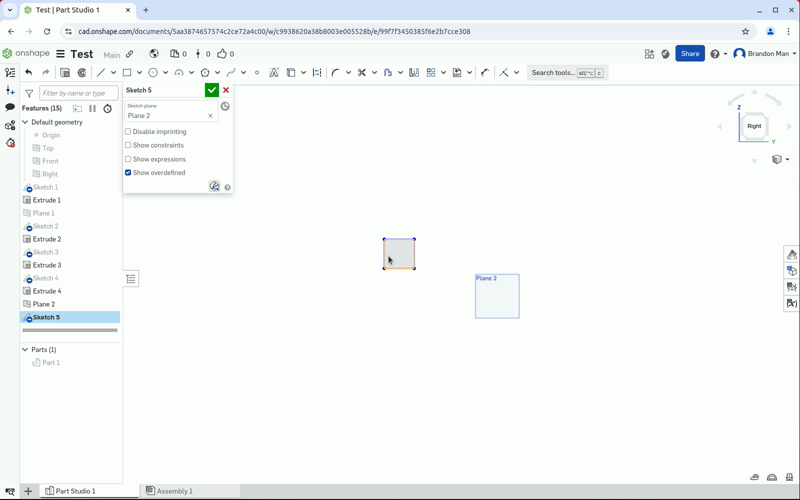
scroll(6)
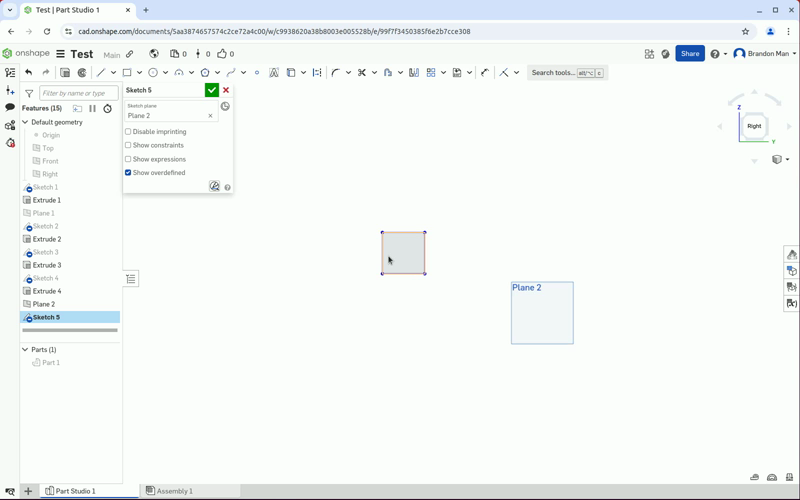
scroll(6)
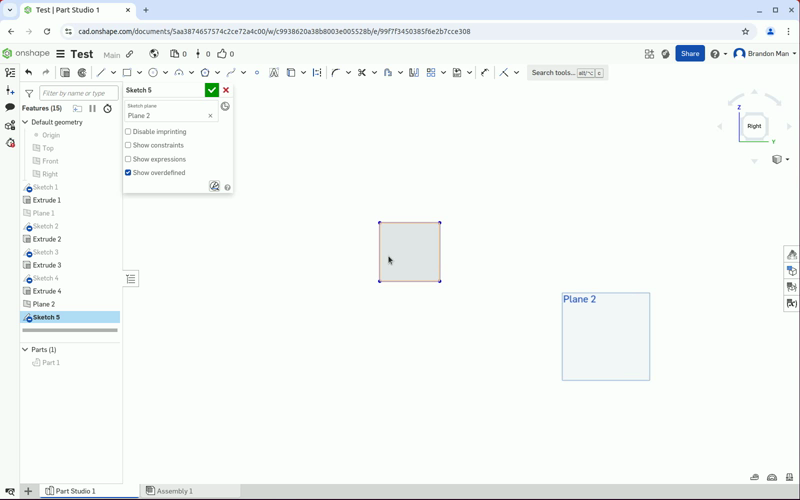
scroll(6)
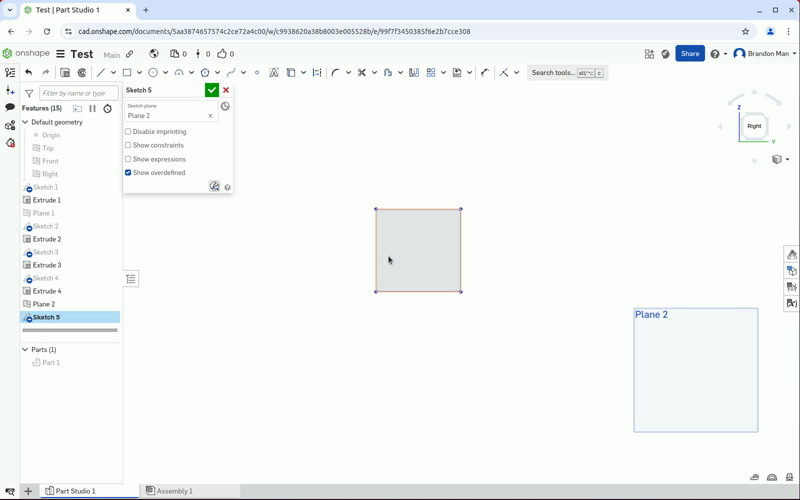
scroll(6)
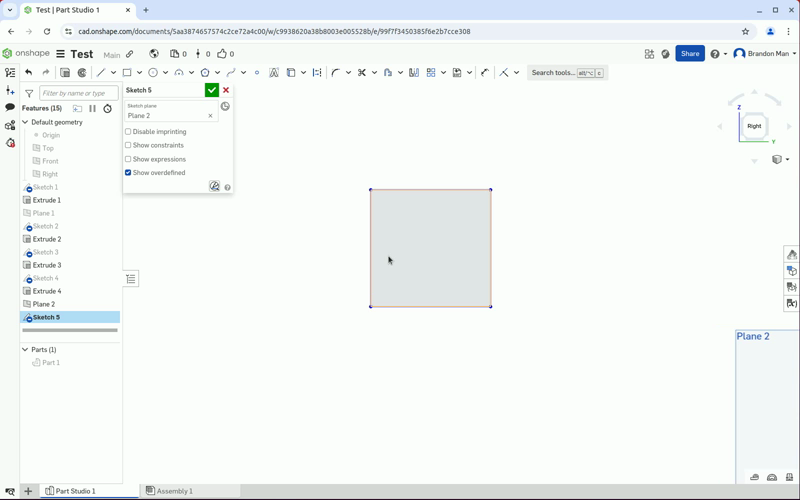
scroll(6)
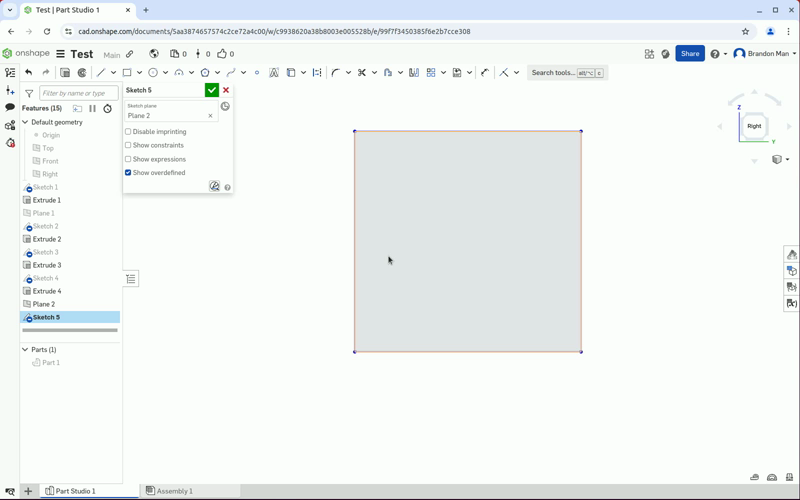
click(388, 255)
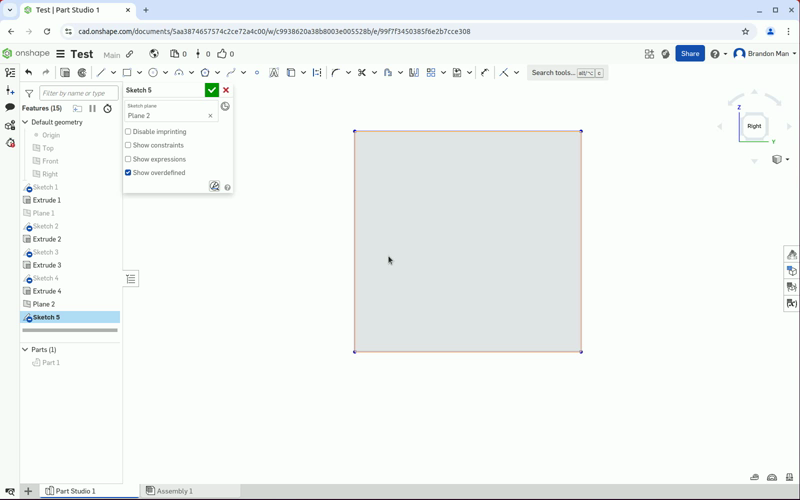
scroll(-6)
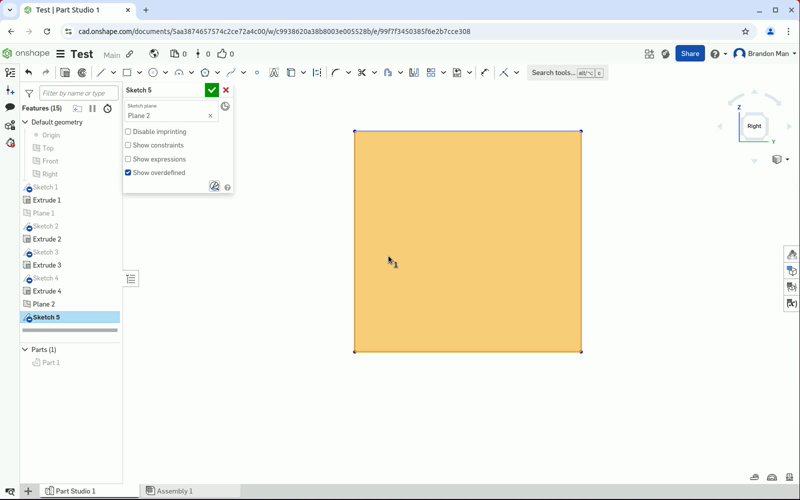
scroll(-6)
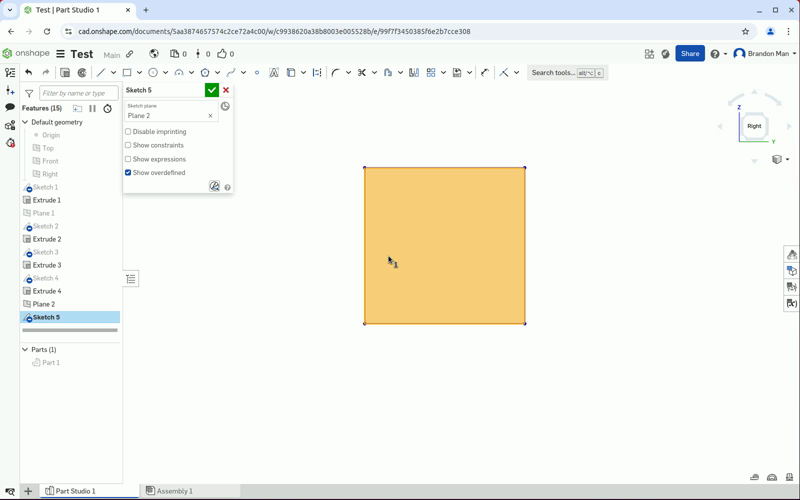
scroll(-6)
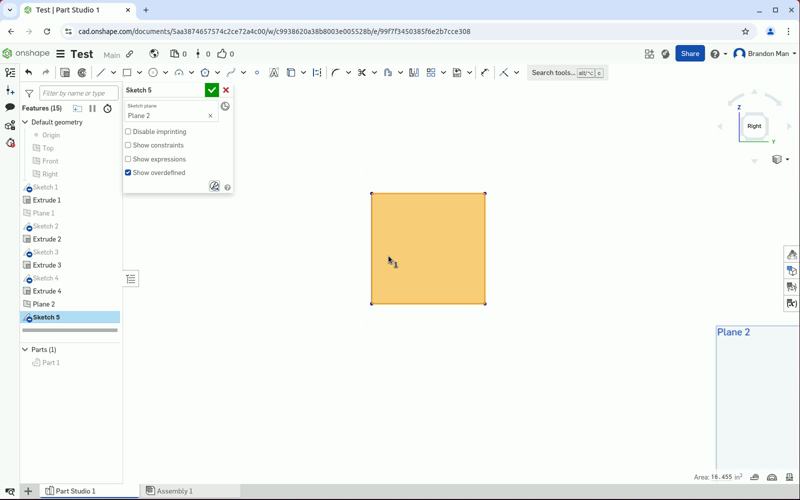
scroll(-6)
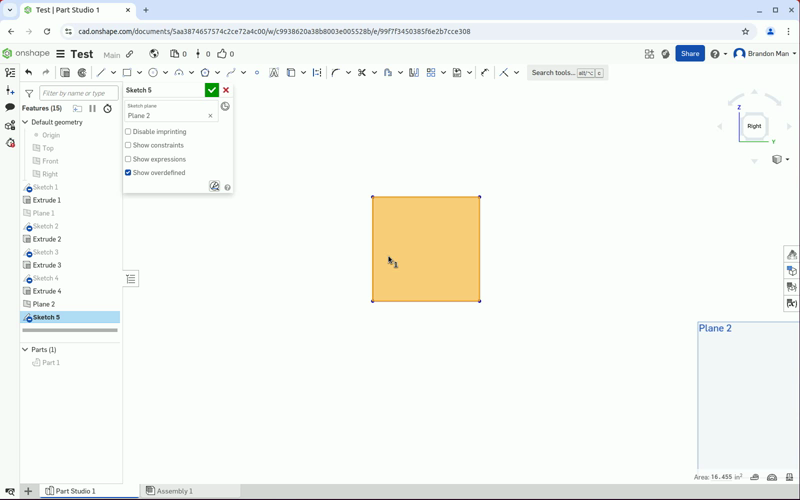
scroll(-6)
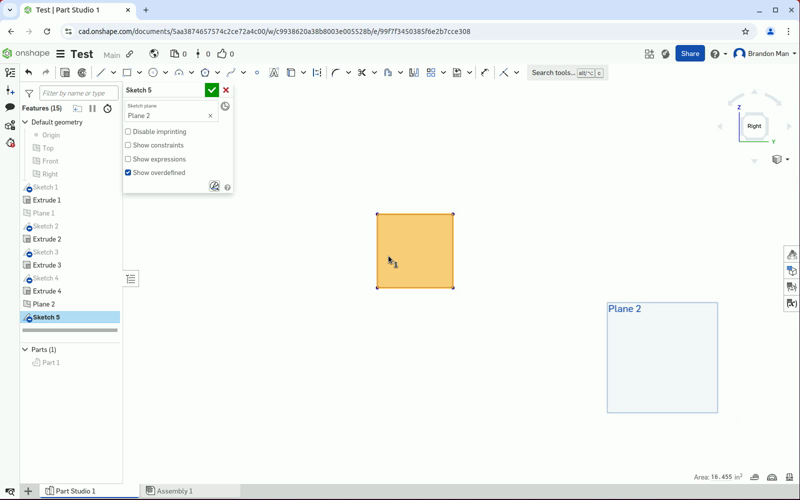
scroll(-6)
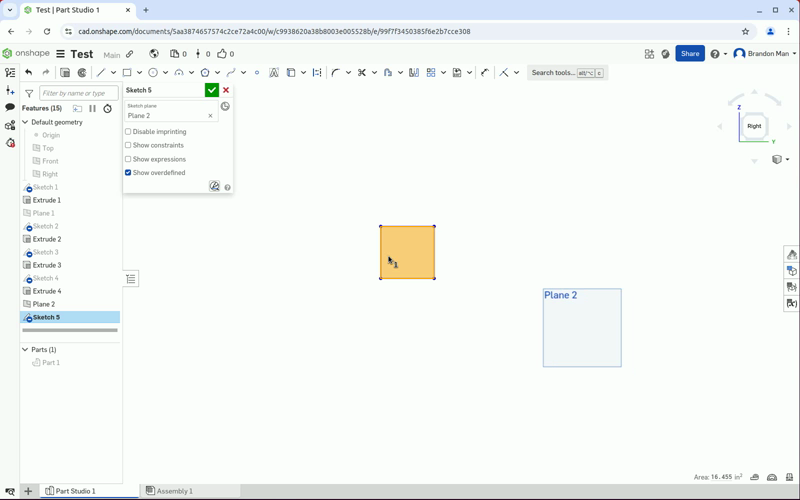
scroll(-6)
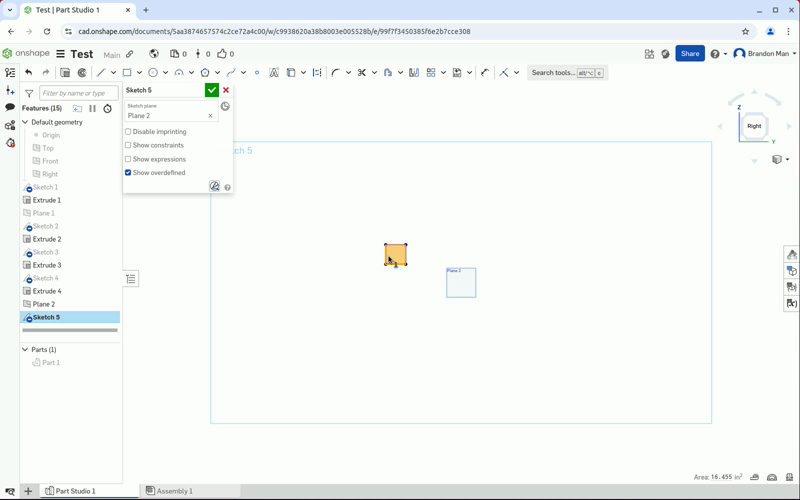
mouse_move(73, 352)
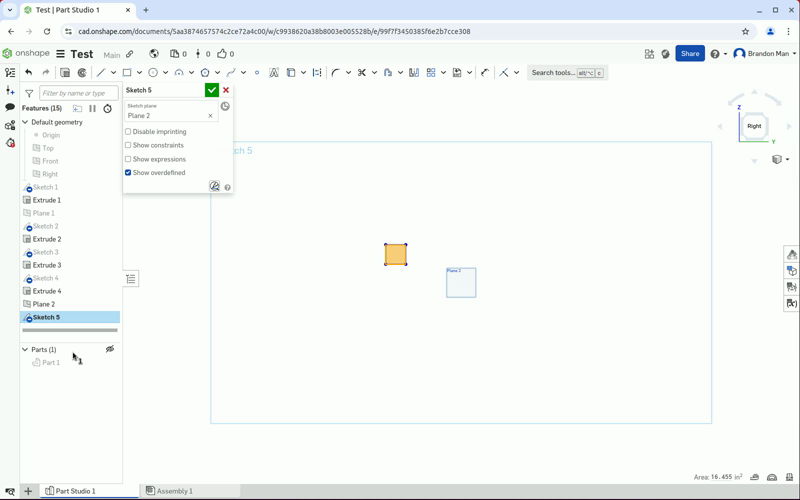
key(shift+y)
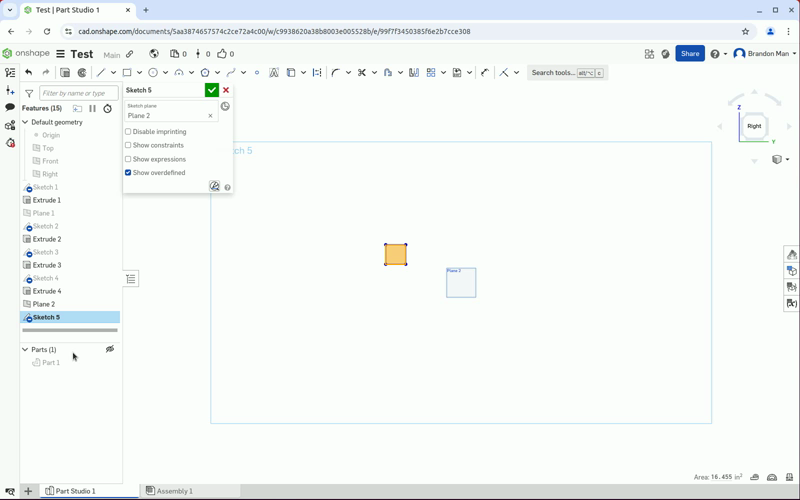
key(shift+e)
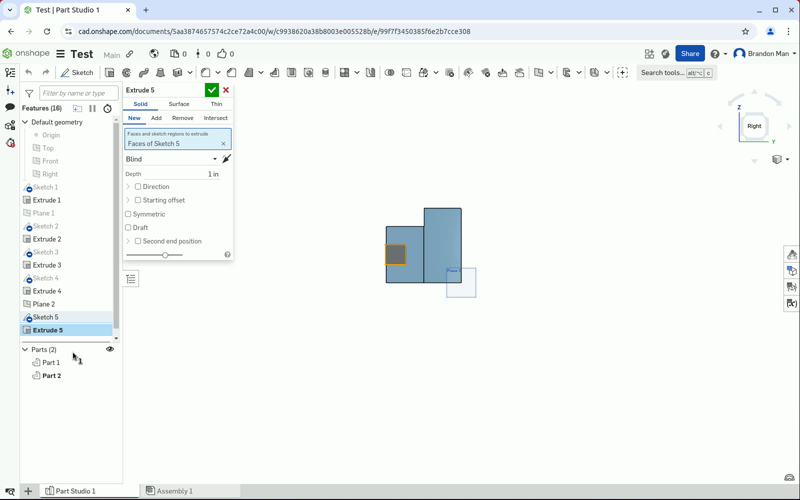
mouse_move(143, 106)
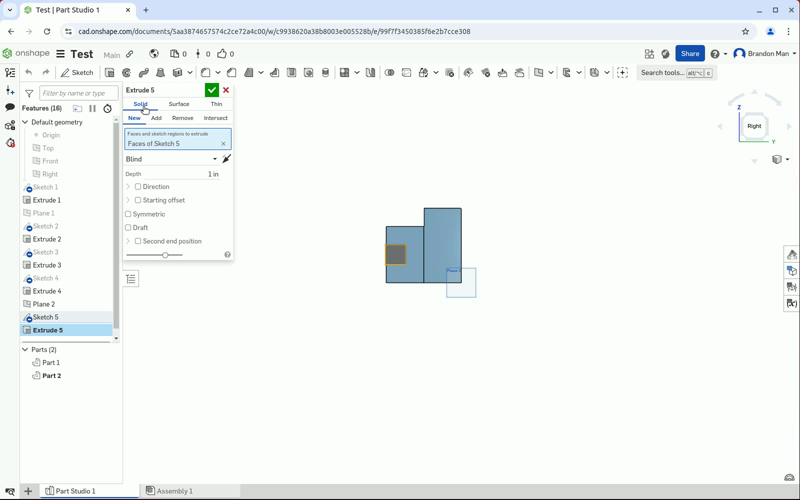
click(143, 106)
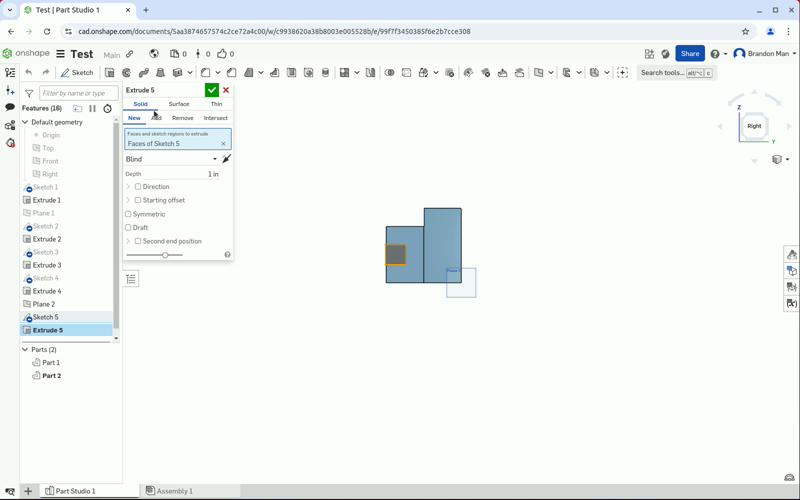
mouse_move(186, 120)
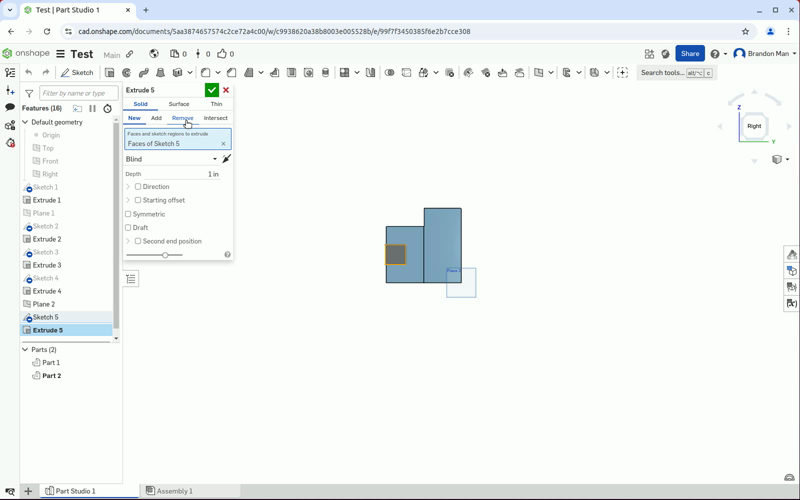
click(186, 120)
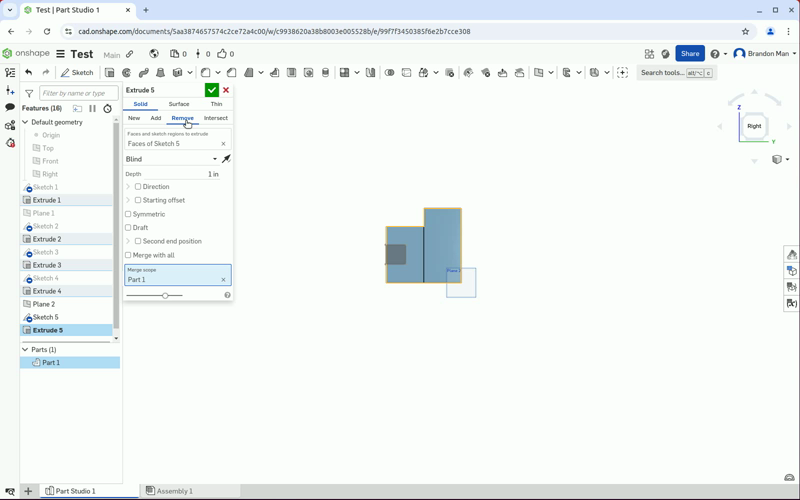
key(tab, 4)
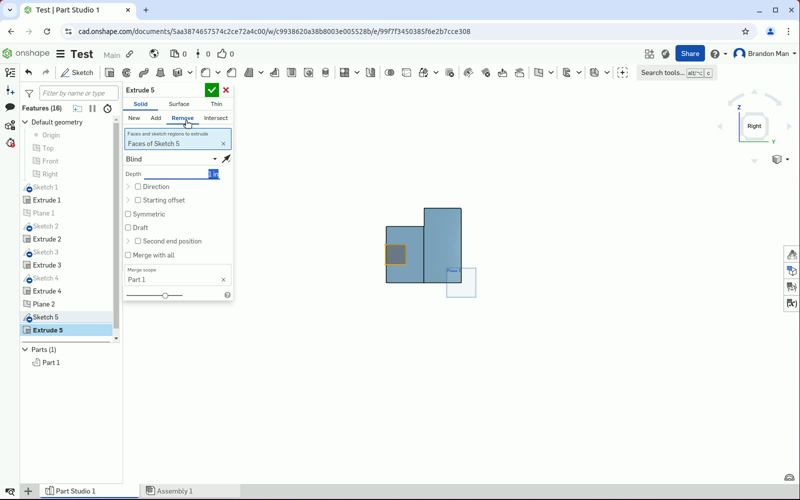
text(7.703)
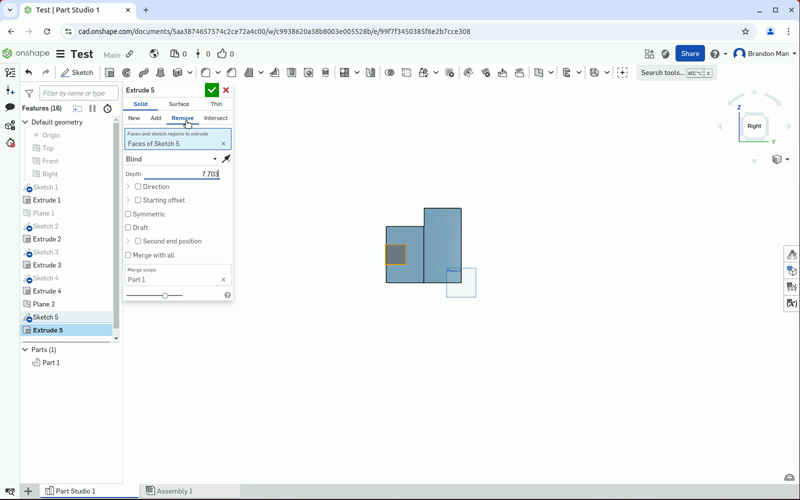
key(tab, 6)
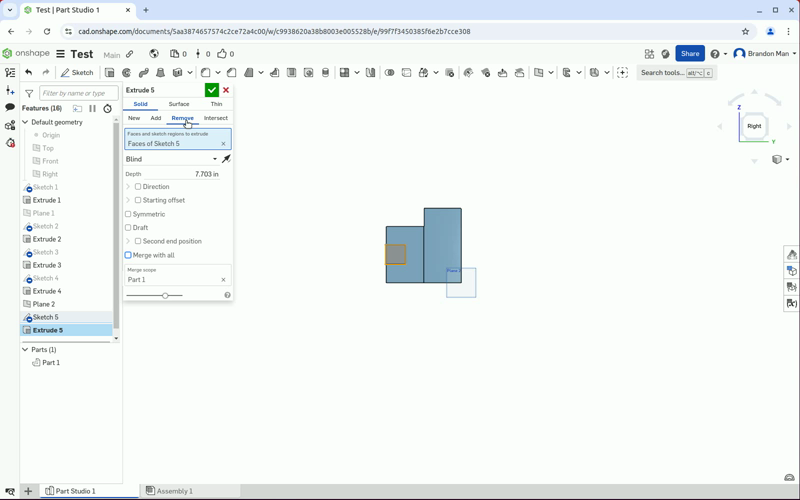
key(space)
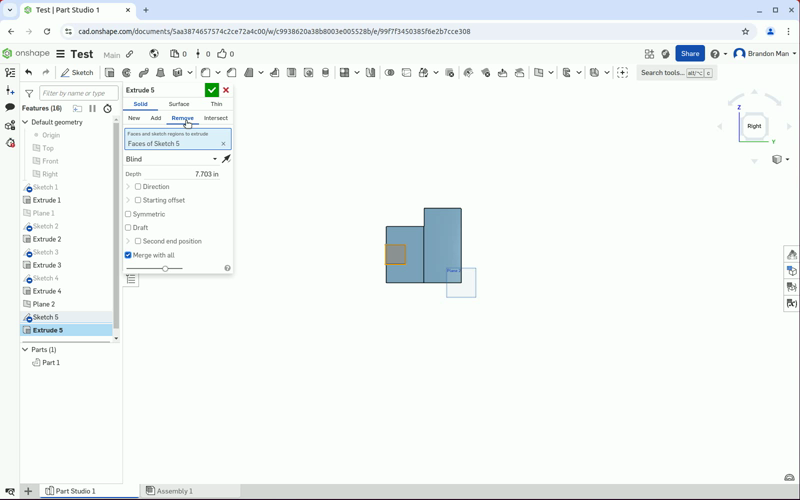
key(enter)
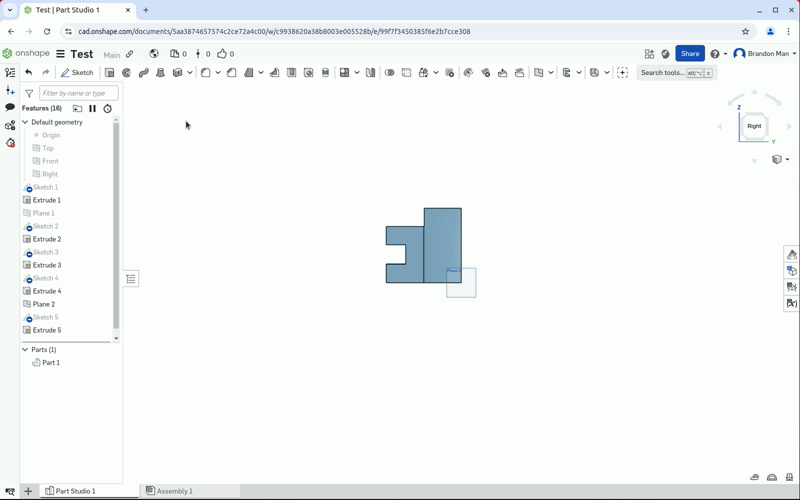
key(shift+h)
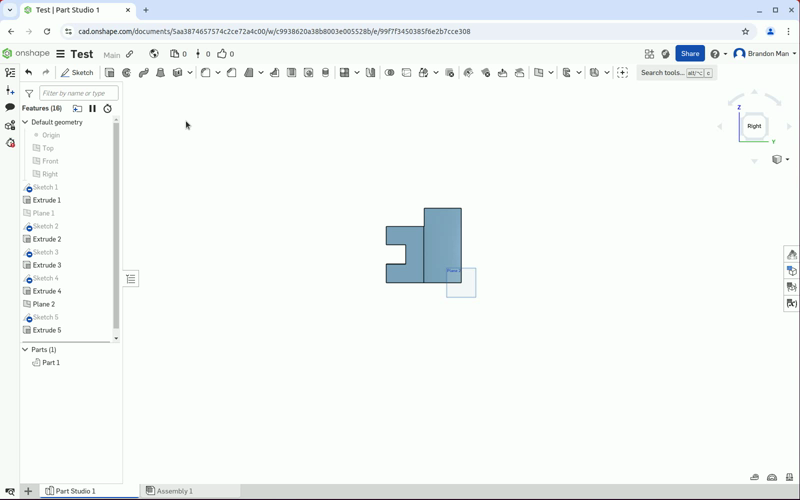
key(shift+h)
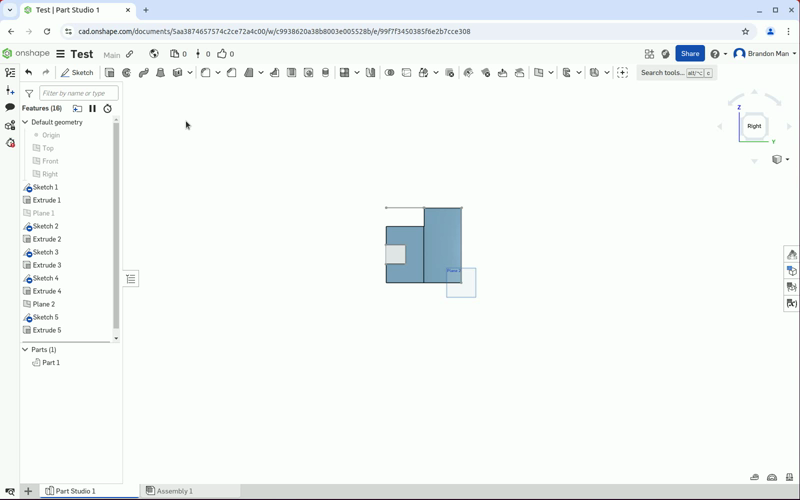
key(shift+7)
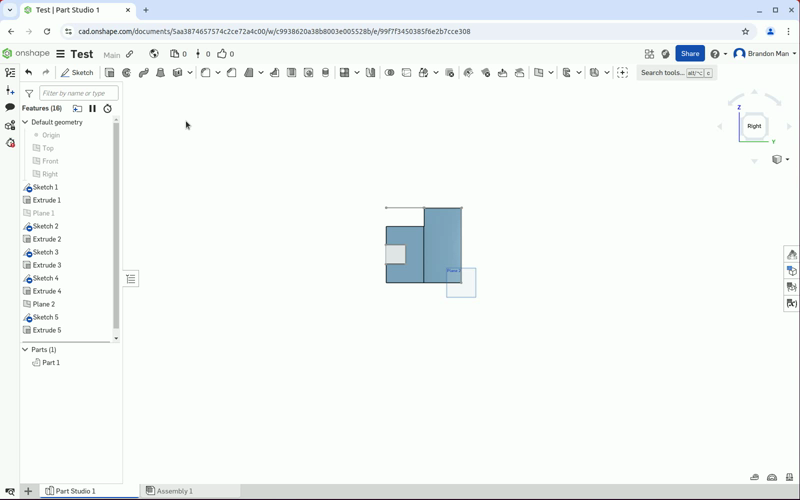
key(right, 2)
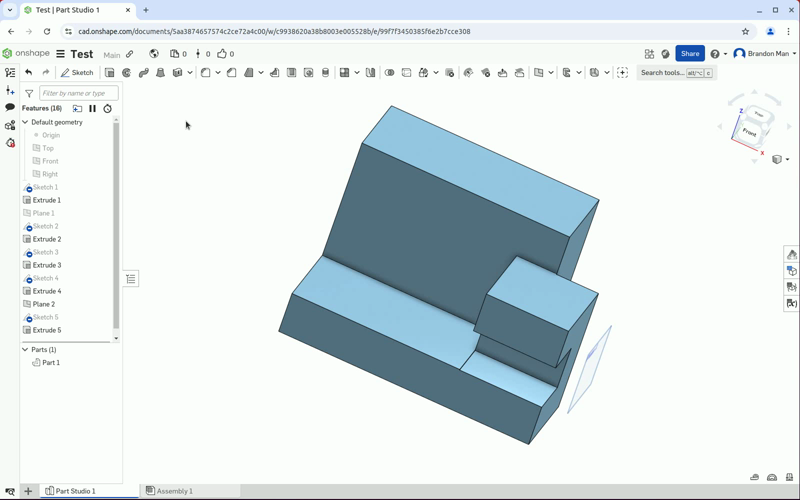
key(down, 2)
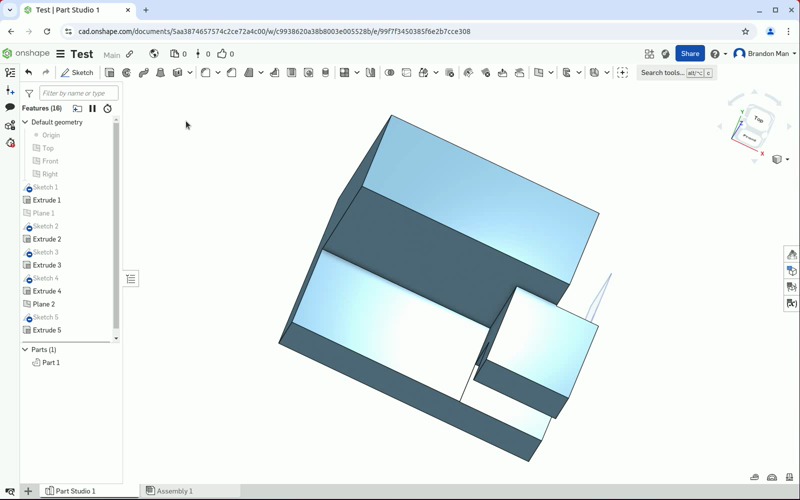
key(up, 2)
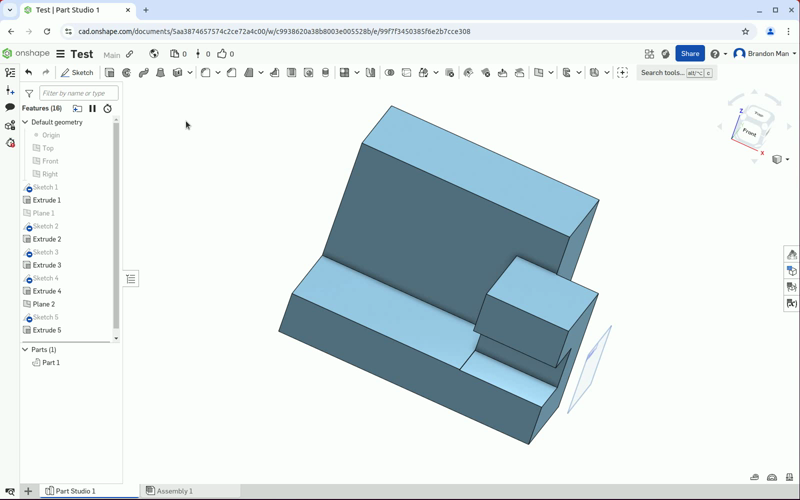
key(left, 2)
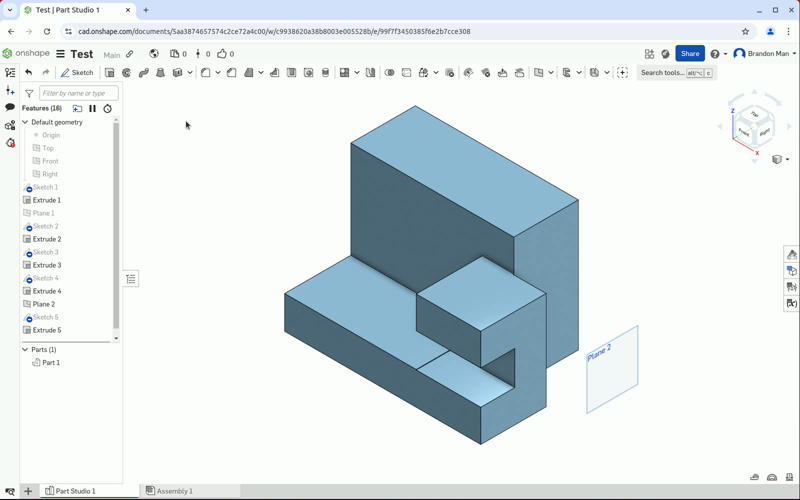
mouse_move(69, 189)
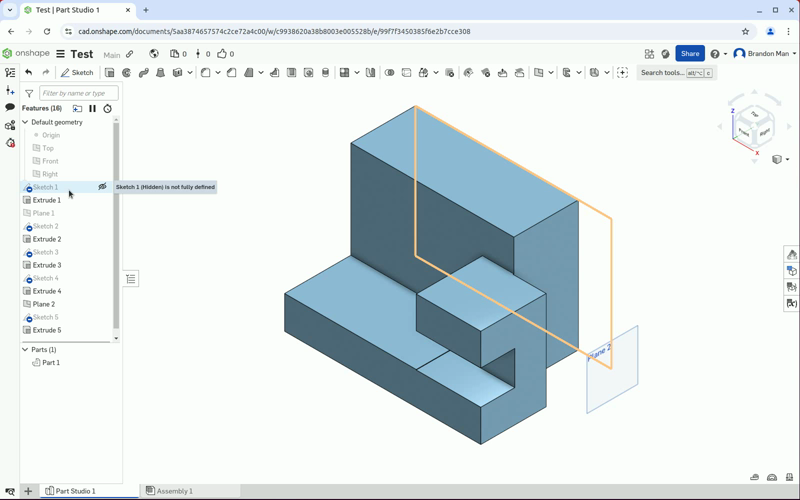
click(69, 189)